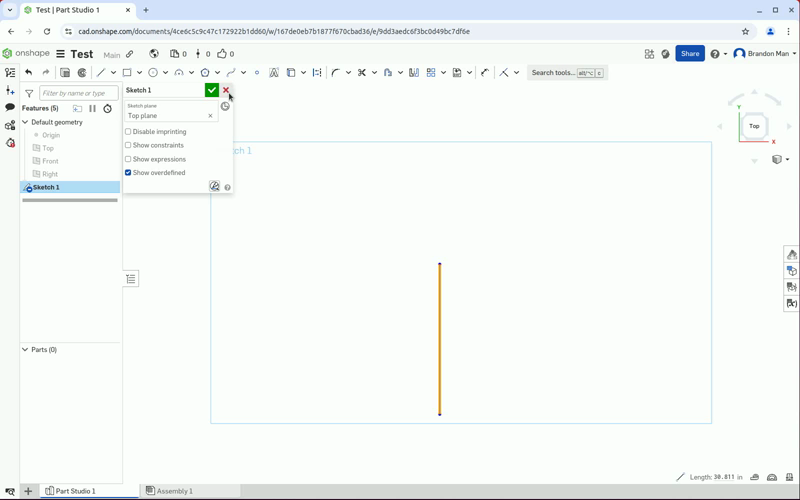
key(shift+h)
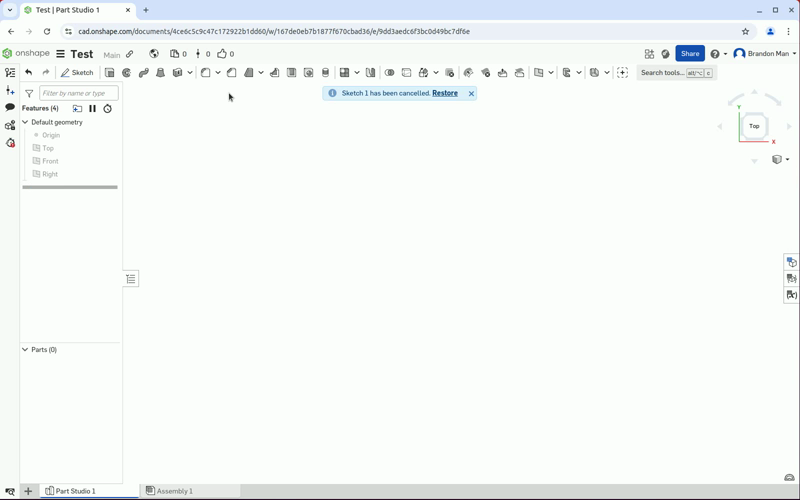
mouse_move(73, 352)
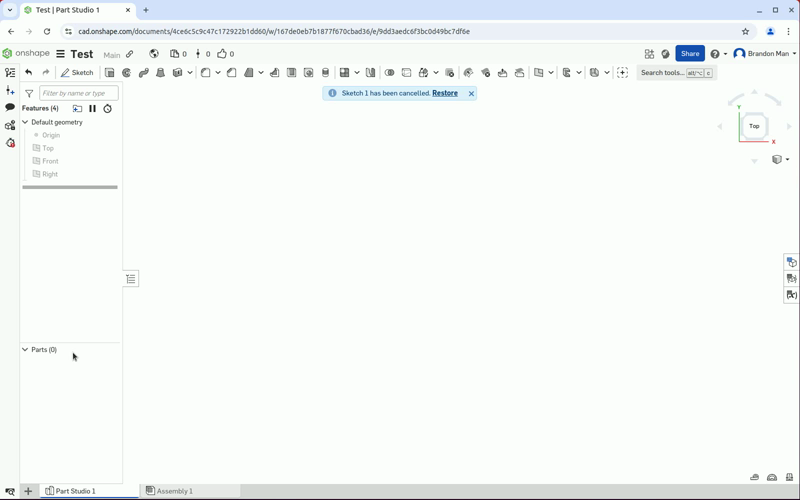
key(y)
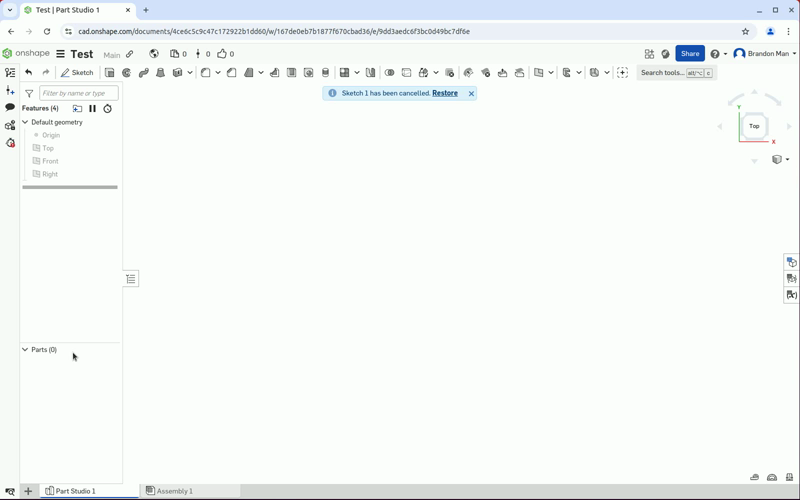
key(shift+p)
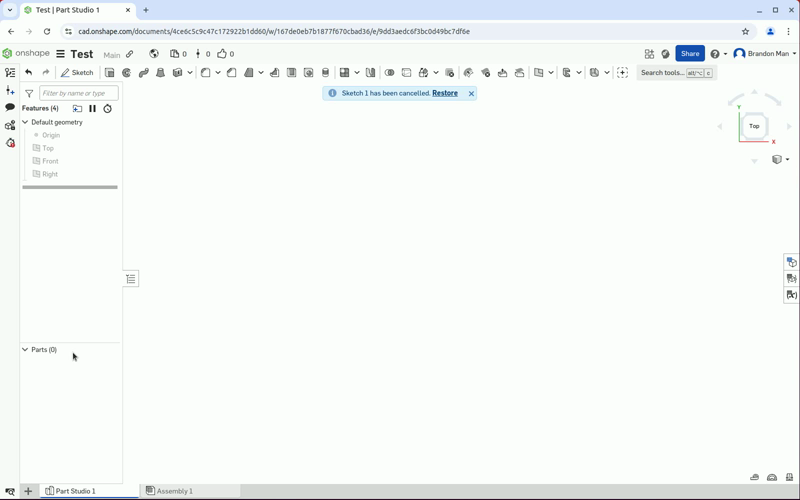
key(space)
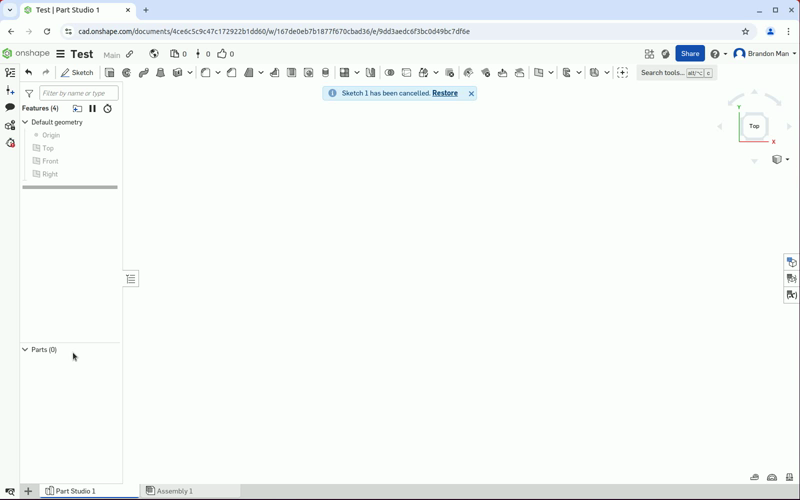
key_down(shift)
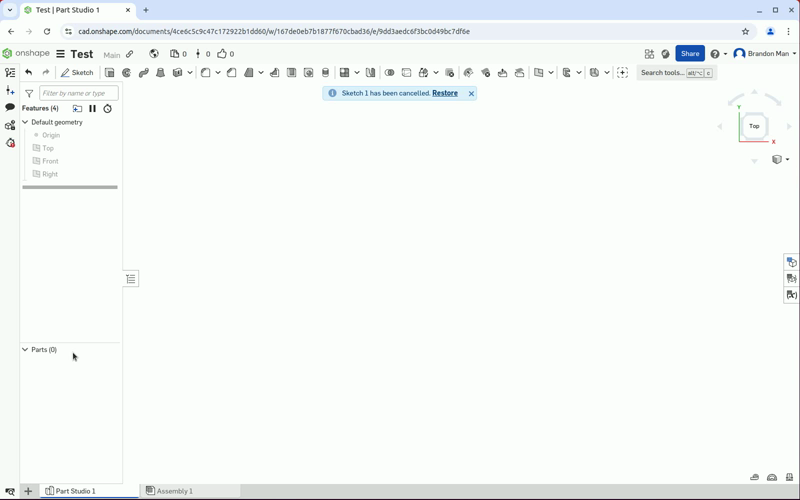
key(up)
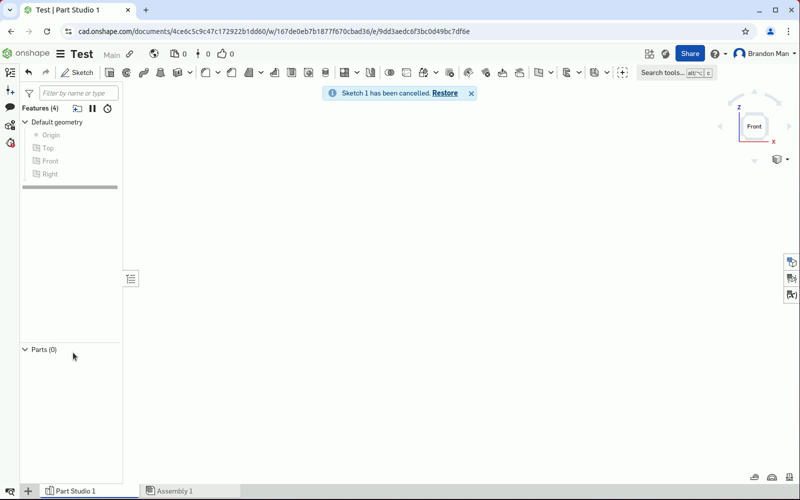
key_up(shift)
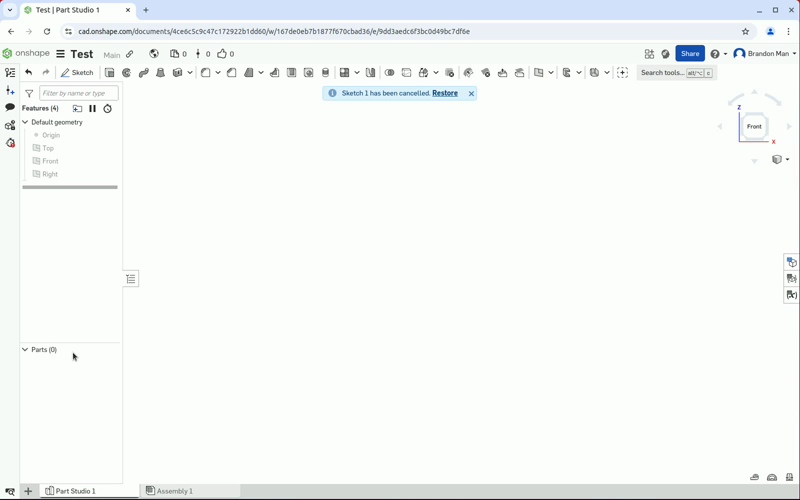
mouse_move(73, 352)
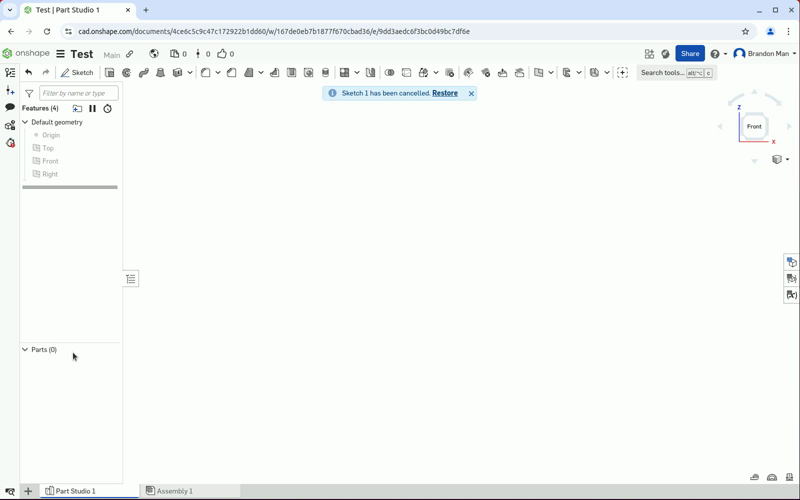
key(shift+y)
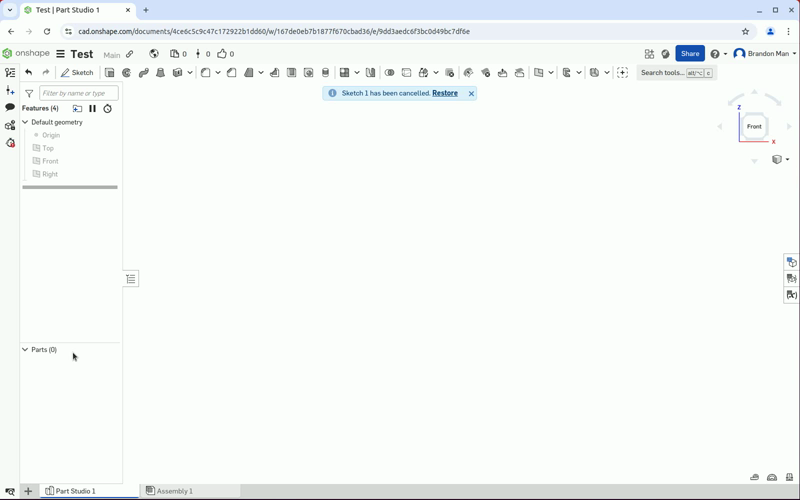
key(shift+s)
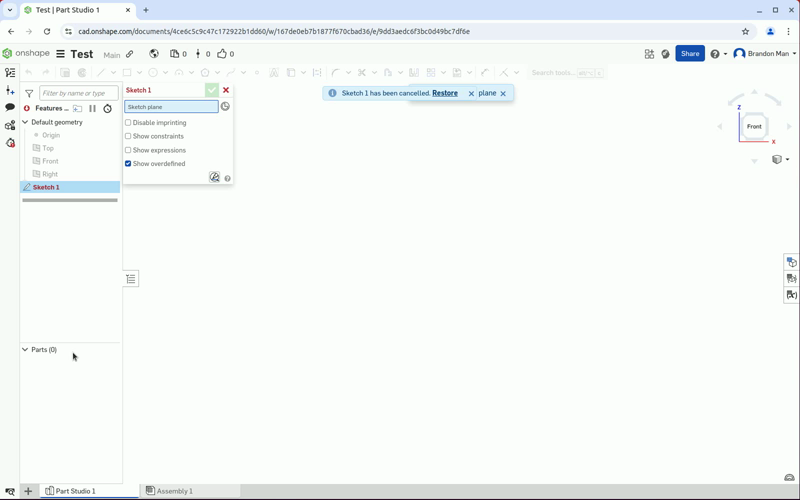
mouse_move(73, 163)
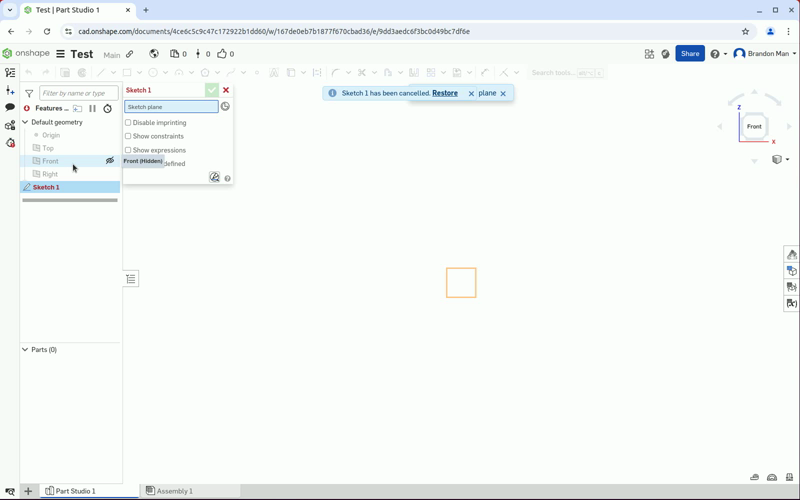
click(73, 163)
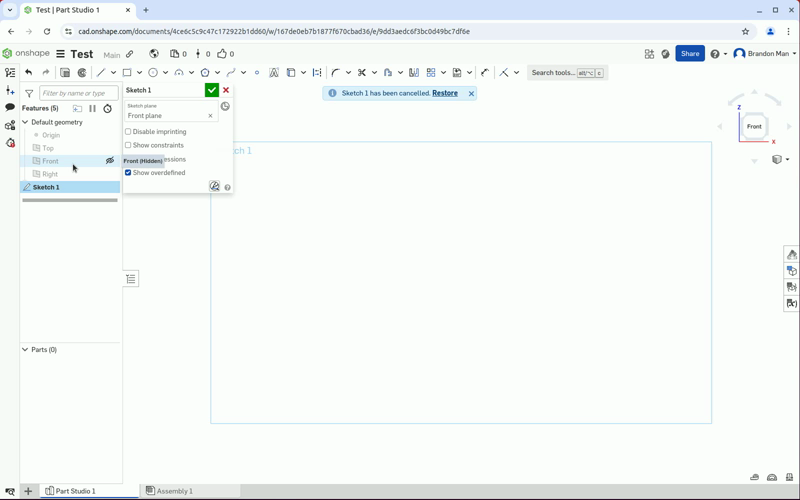
mouse_move(73, 352)
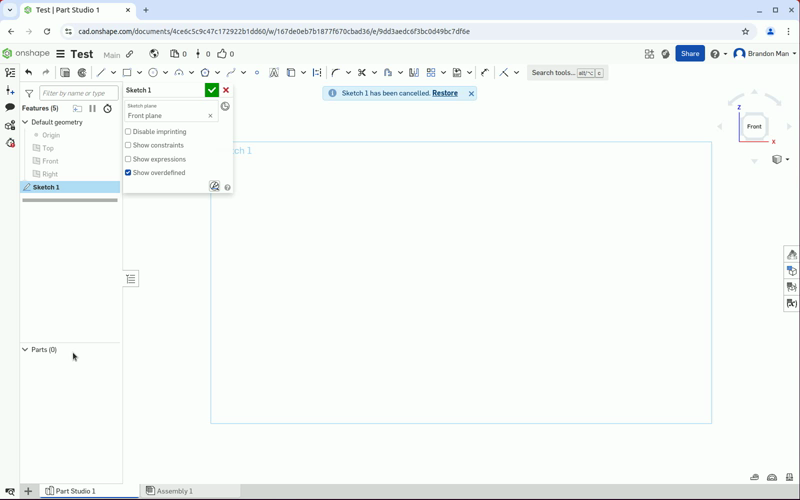
key(y)
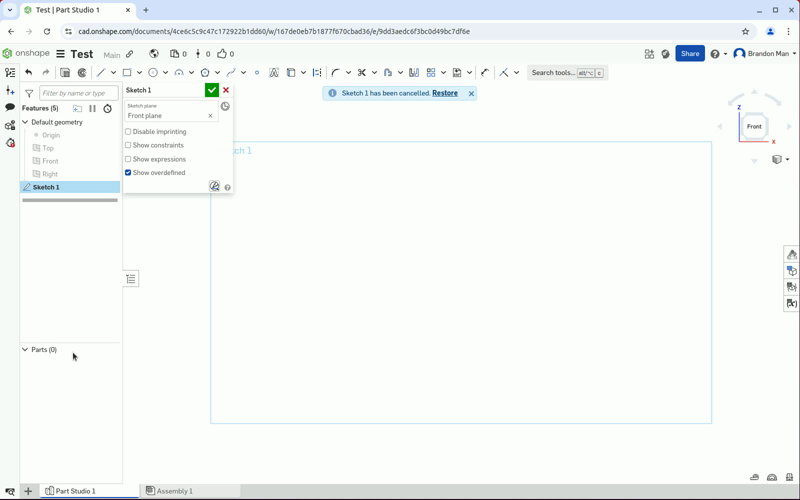
key(a)
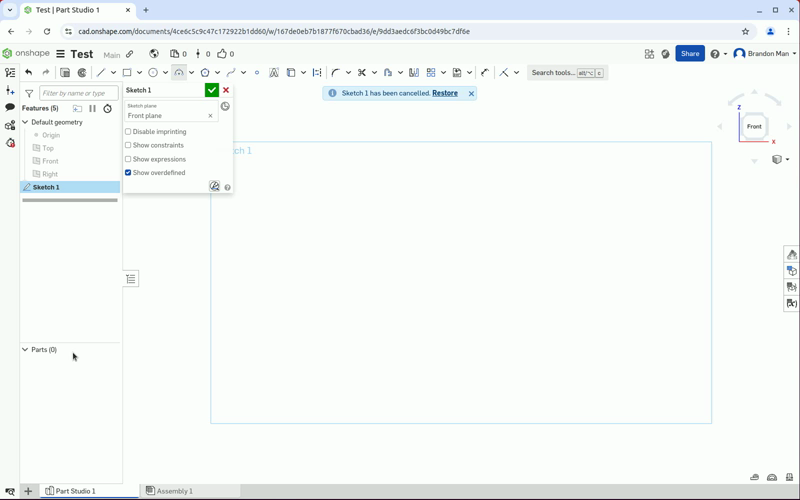
key_down(shift)
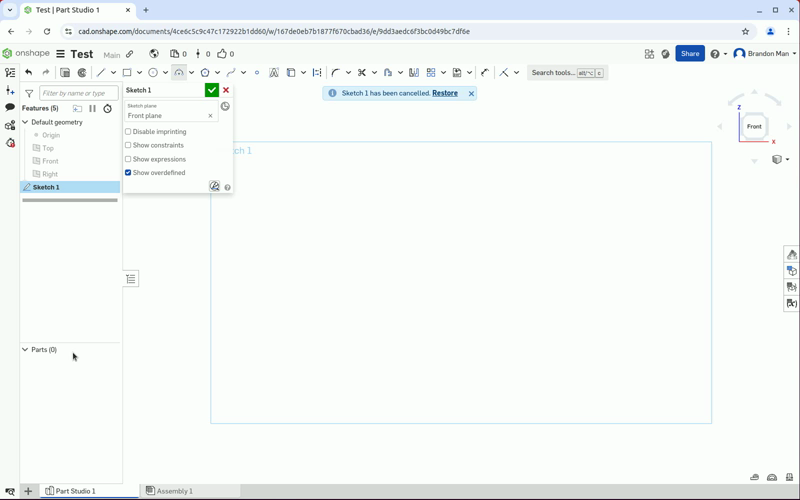
mouse_move(404, 282)
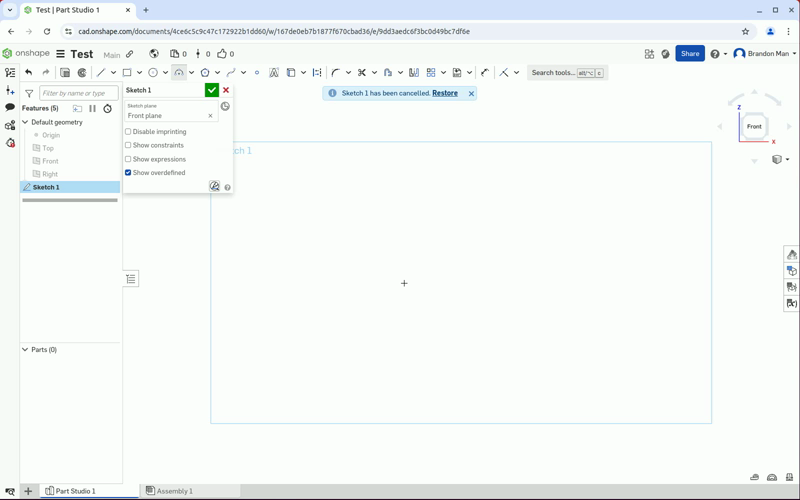
click(404, 282)
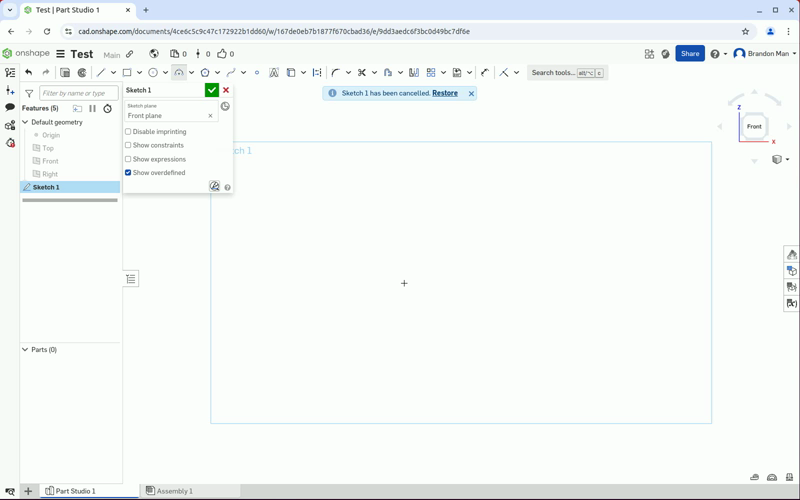
key_up(shift)
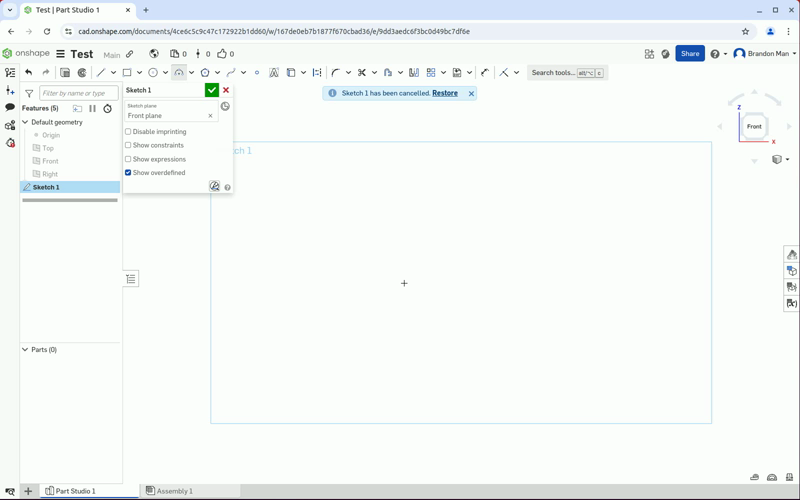
key_down(shift)
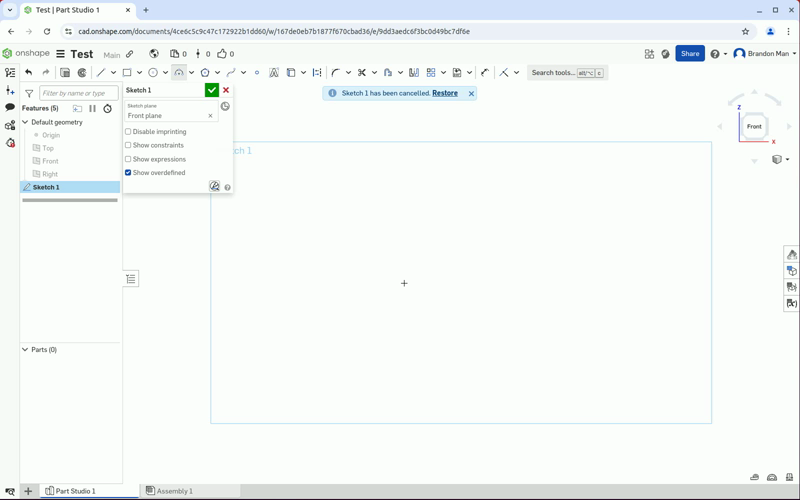
mouse_move(516, 282)
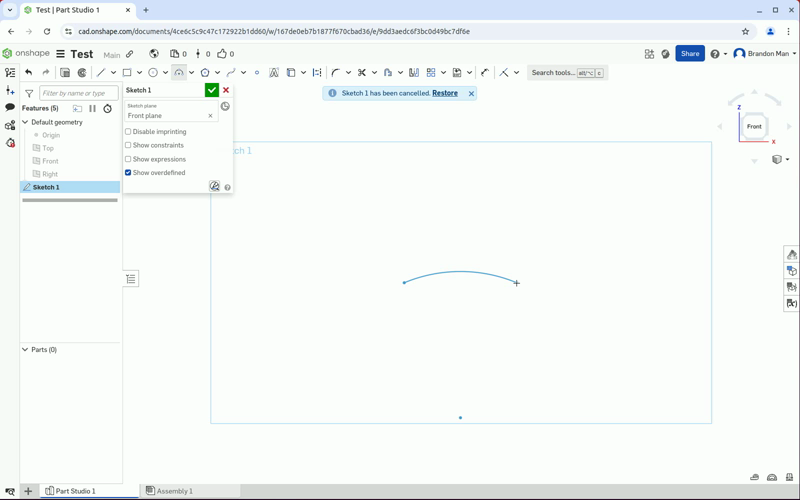
click(516, 282)
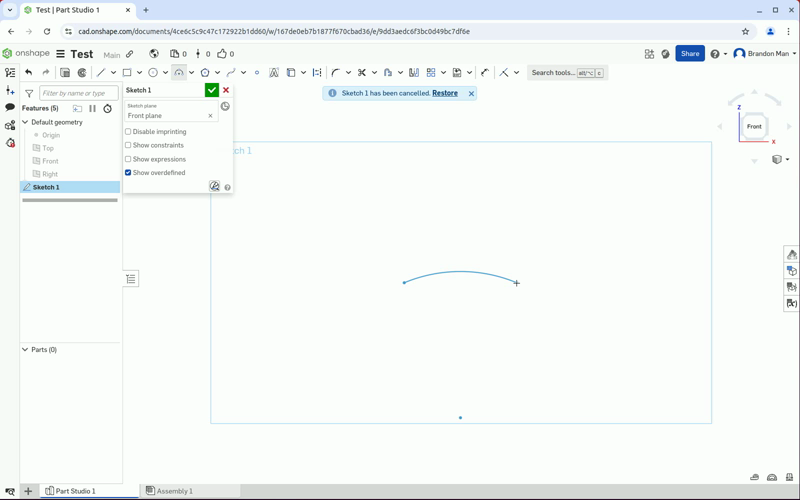
mouse_move(460, 339)
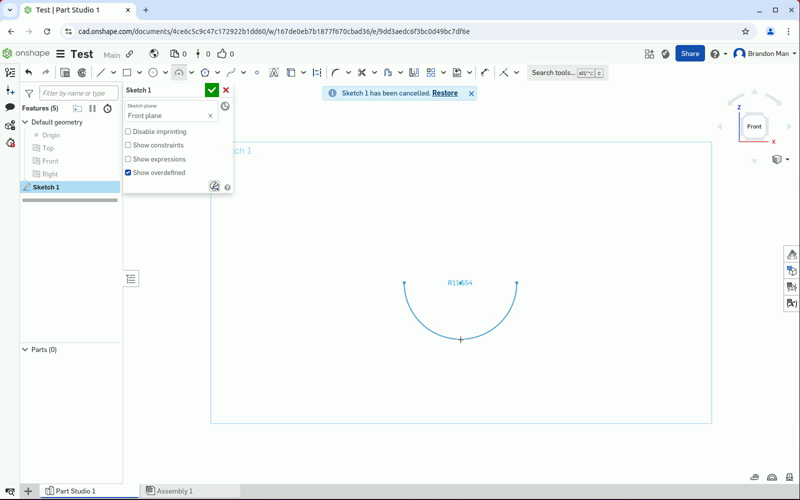
click(460, 339)
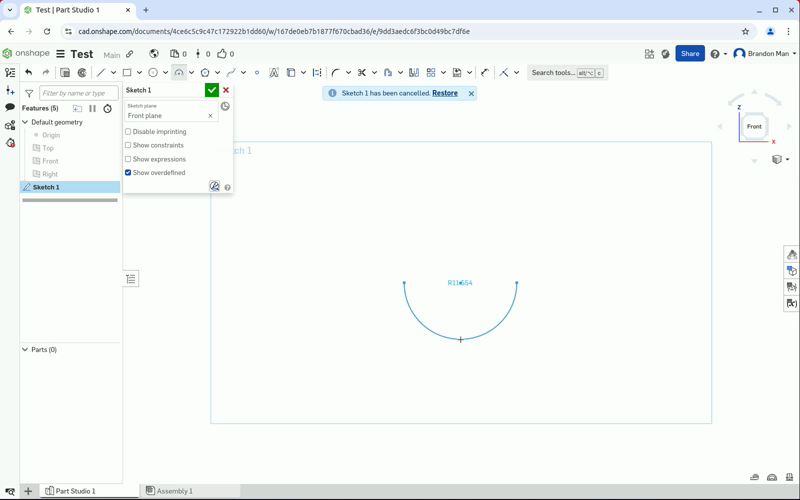
key_up(shift)
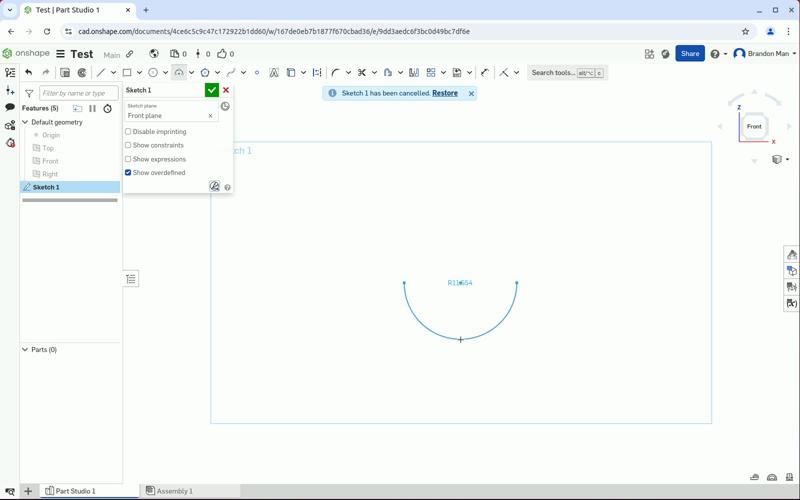
key(esc)
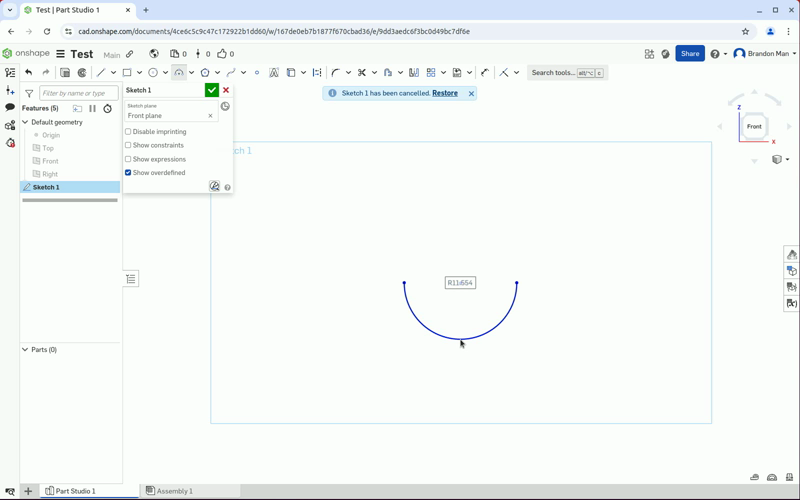
key(l)
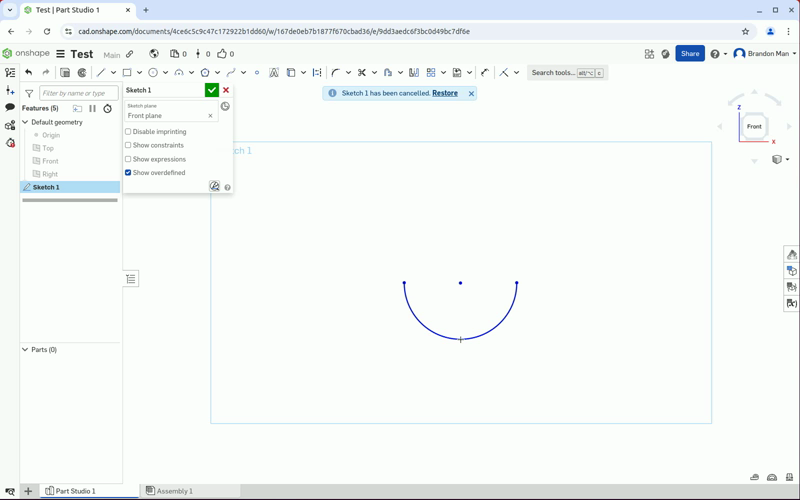
mouse_move(516, 282)
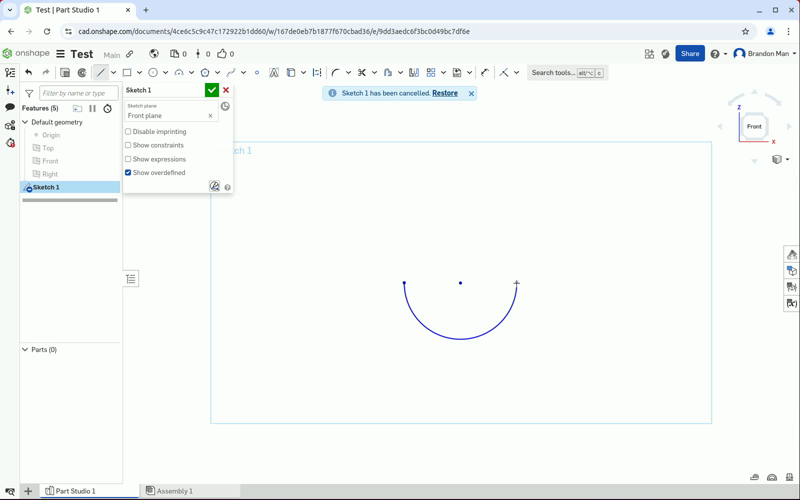
click(516, 282)
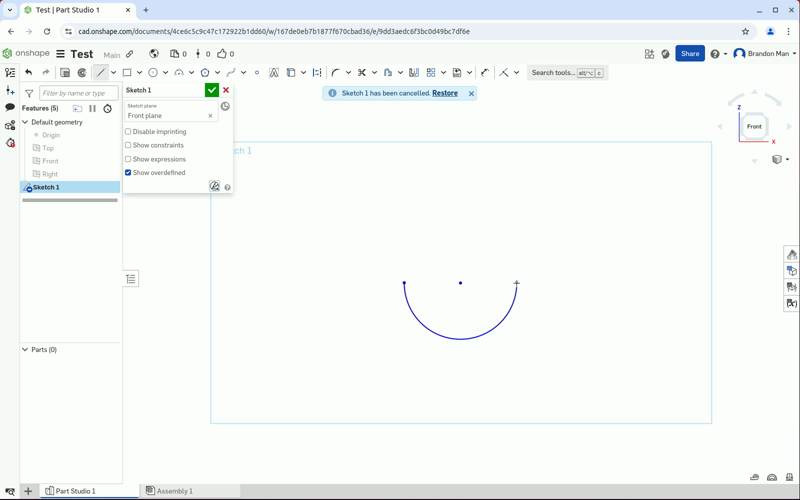
key_down(shift)
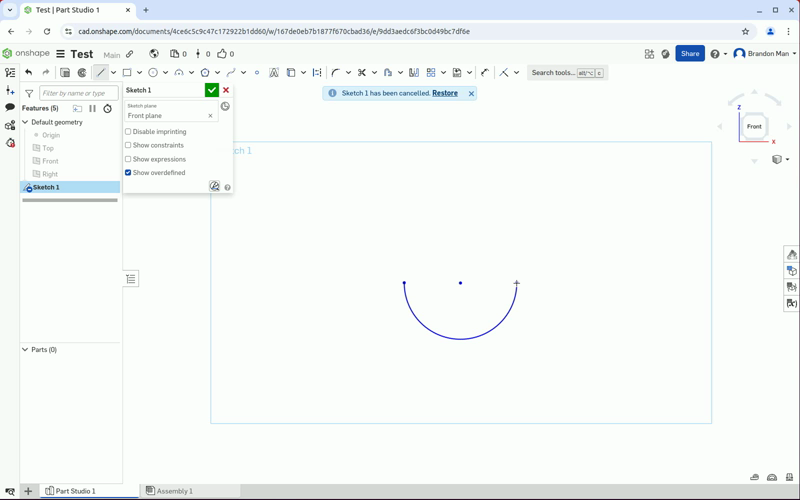
mouse_move(516, 183)
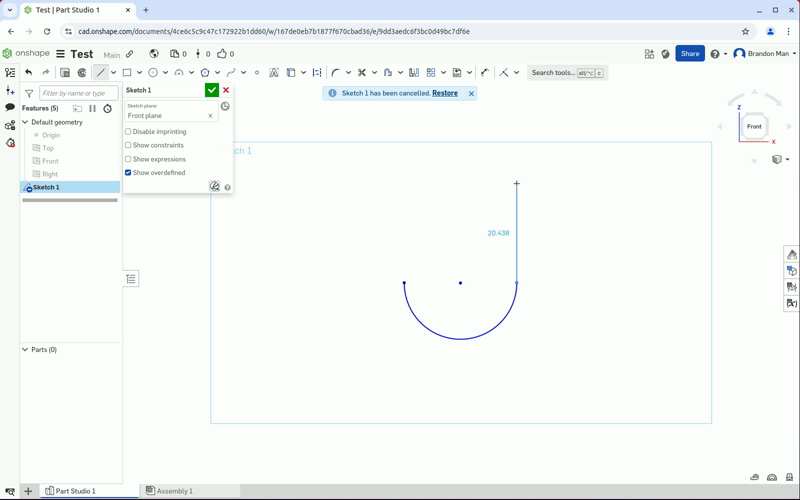
click(516, 183)
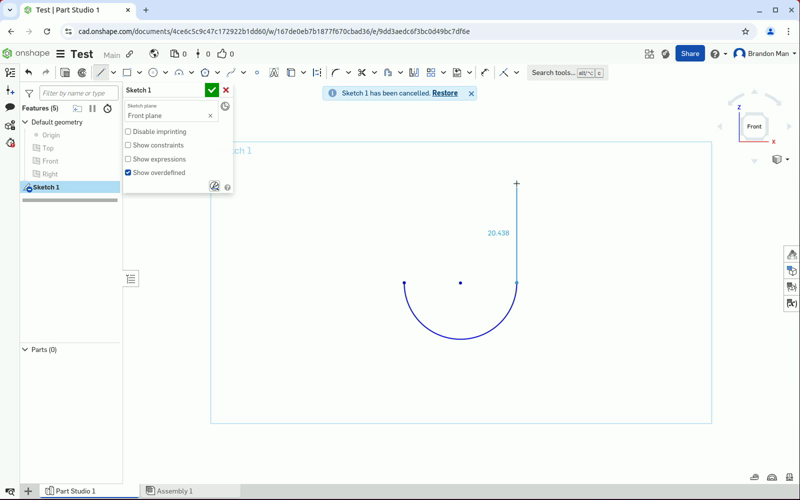
key_up(shift)
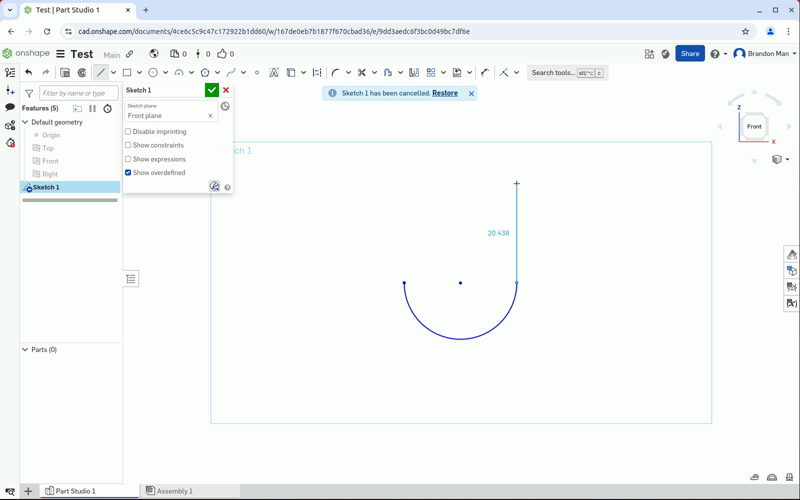
key_down(shift)
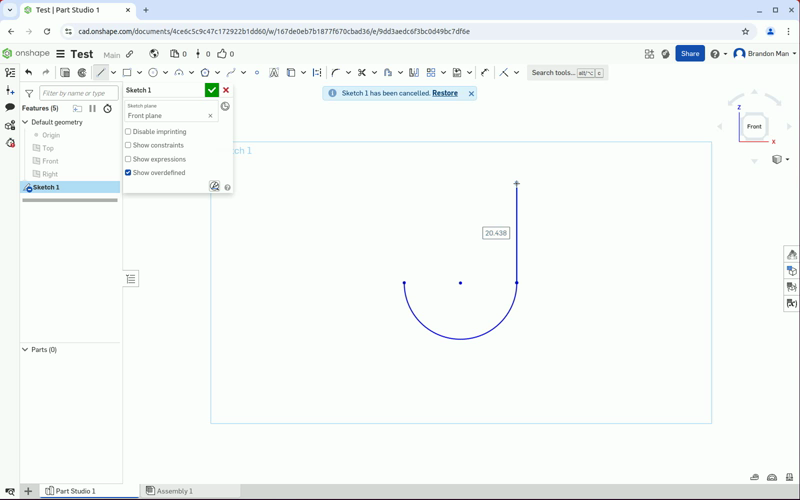
mouse_move(404, 183)
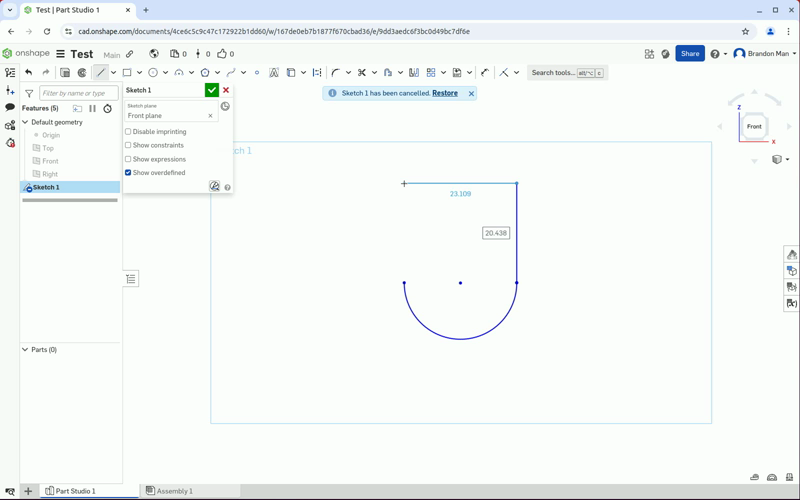
click(404, 183)
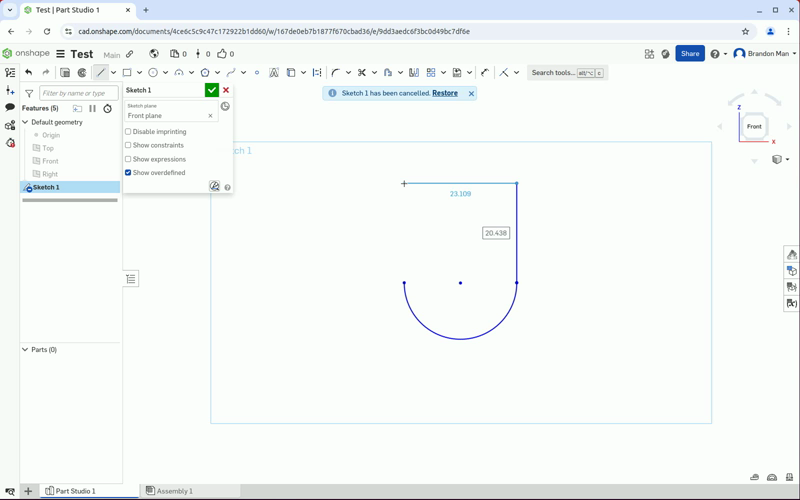
key_up(shift)
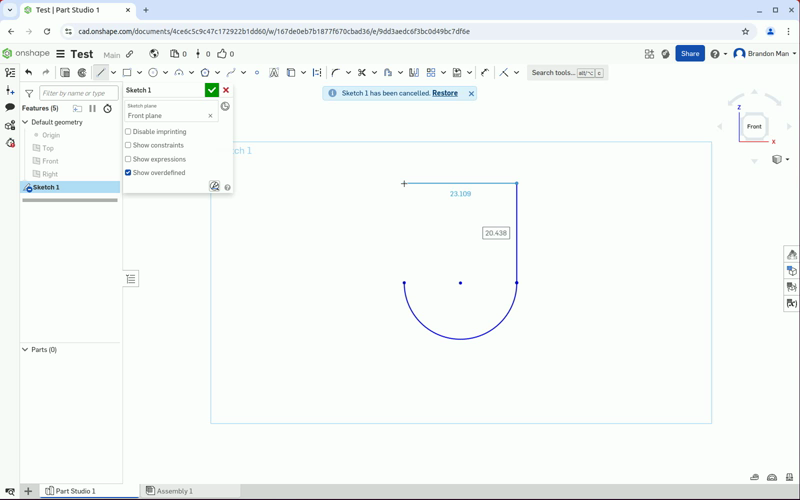
key_down(shift)
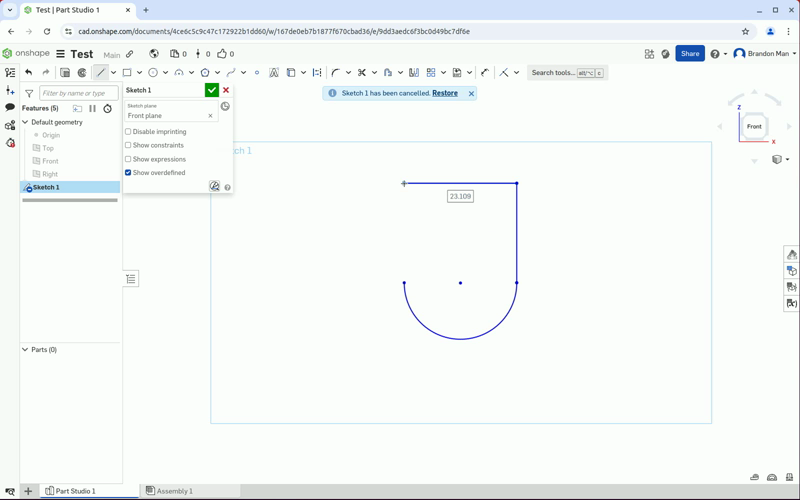
mouse_move(404, 282)
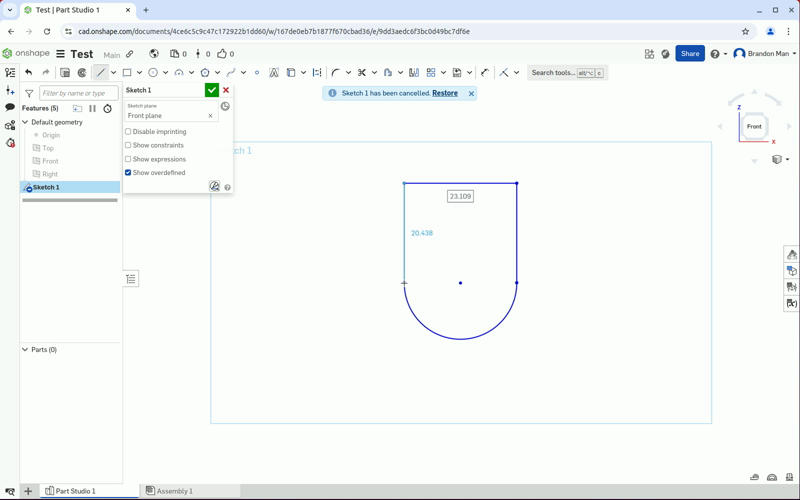
key_up(shift)
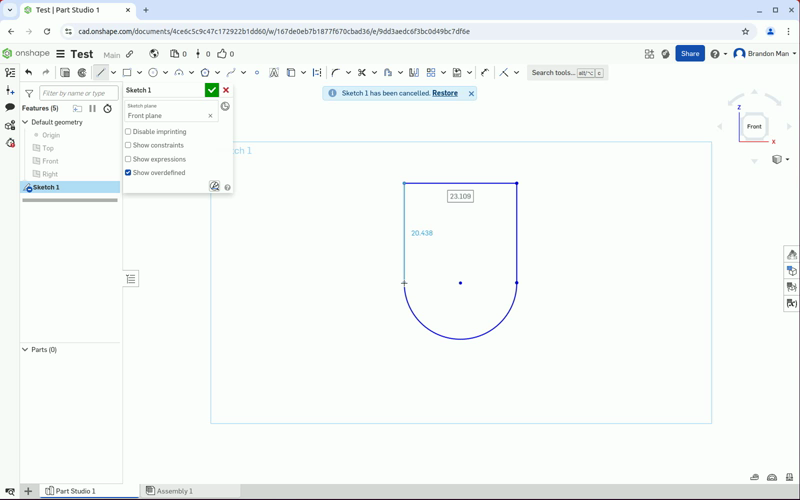
click(404, 282)
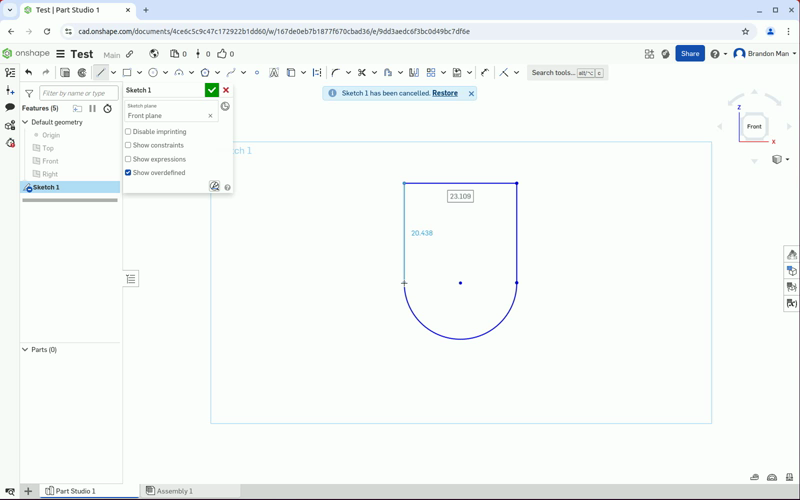
key(esc)
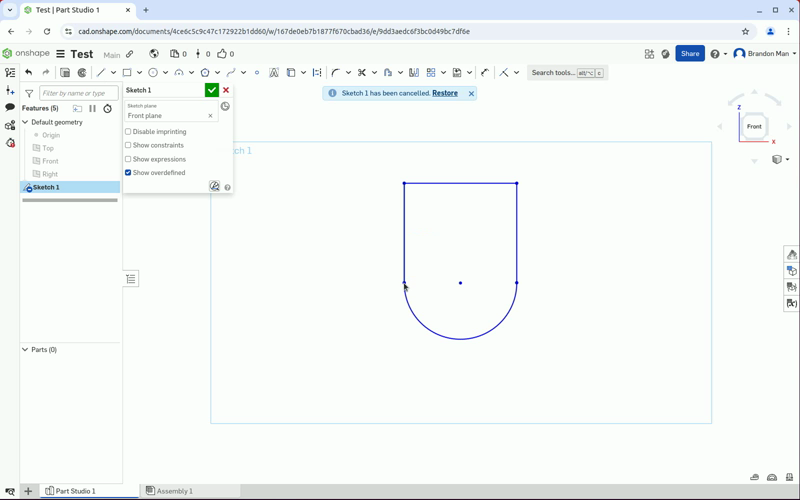
key(c)
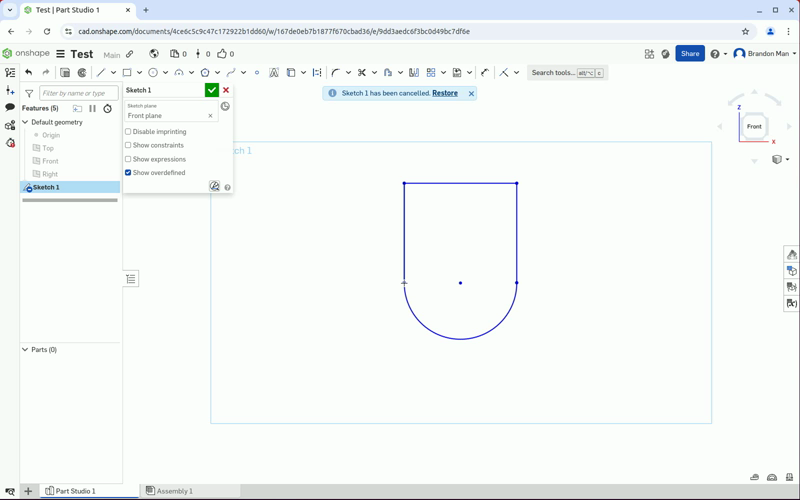
key_down(shift)
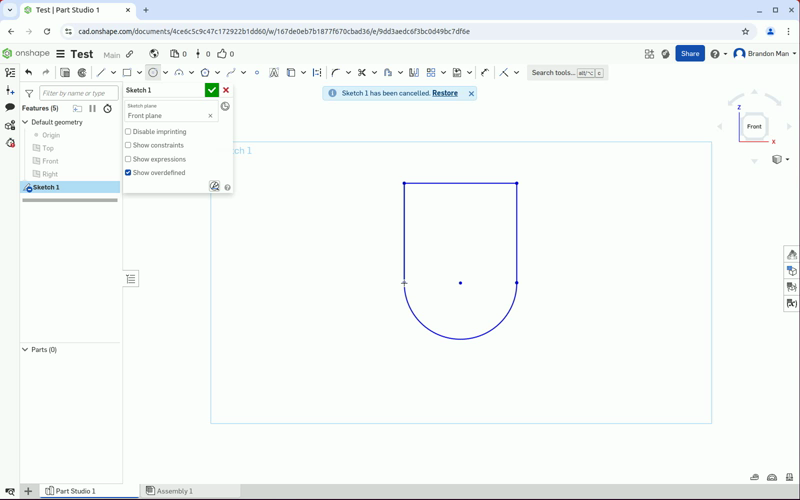
mouse_move(461, 282)
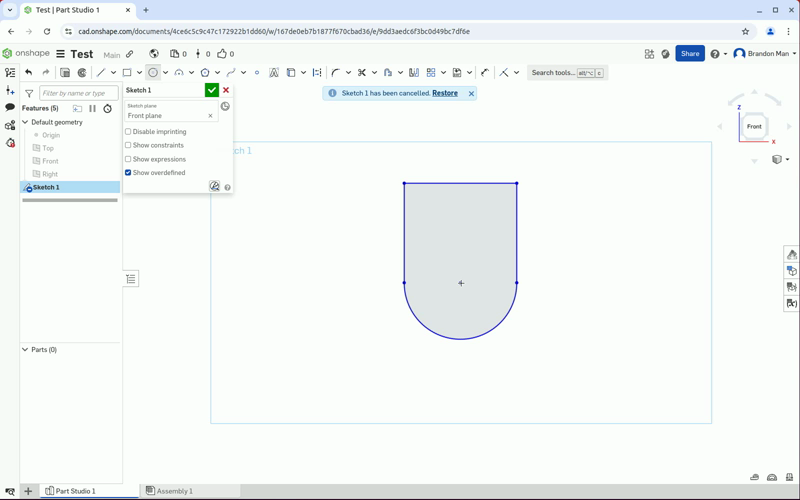
scroll(6)
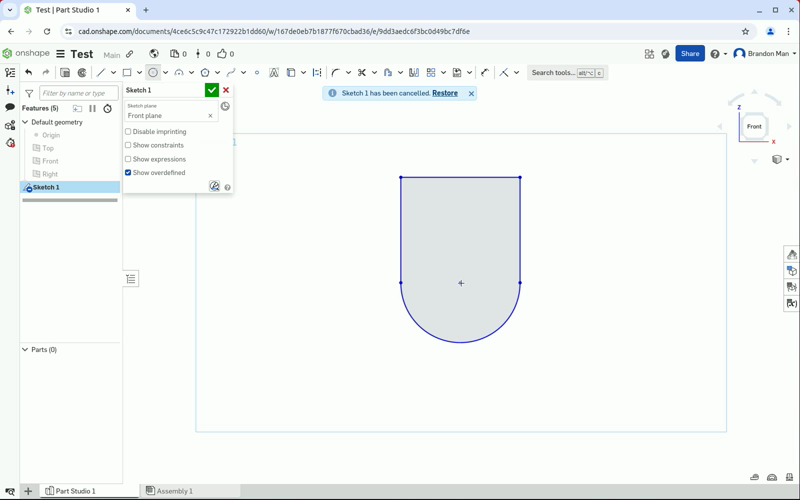
scroll(6)
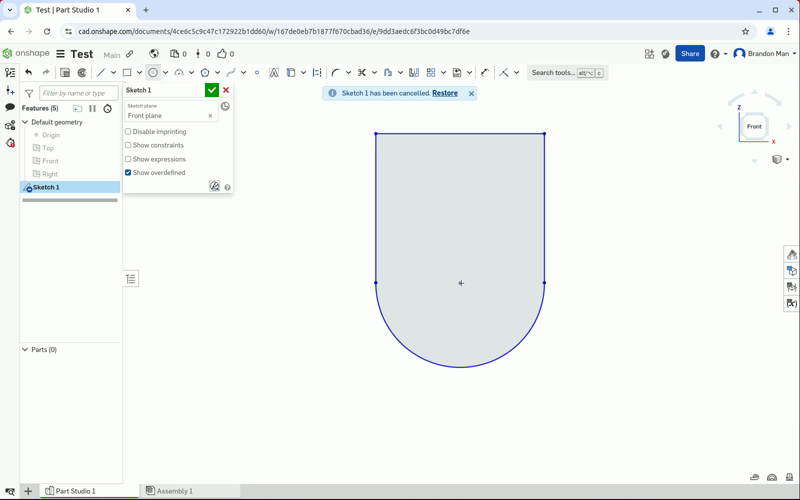
scroll(6)
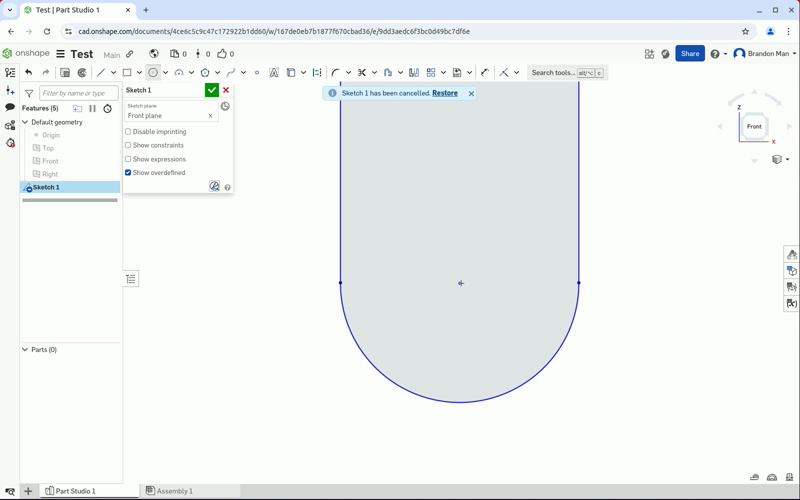
scroll(6)
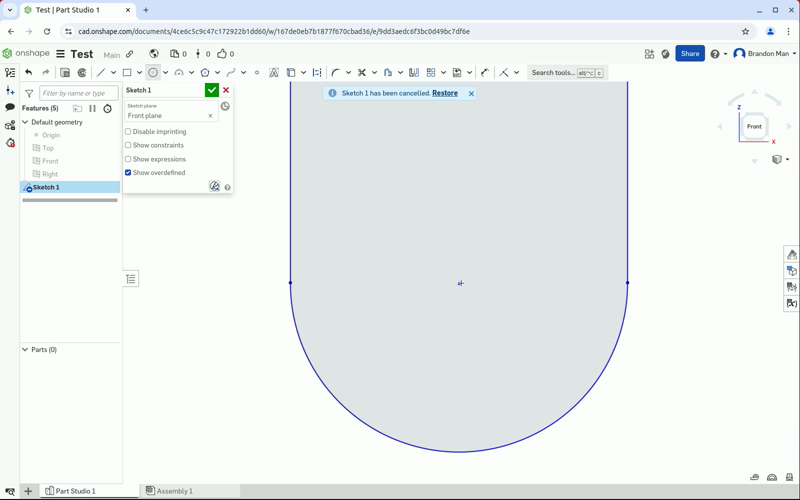
scroll(6)
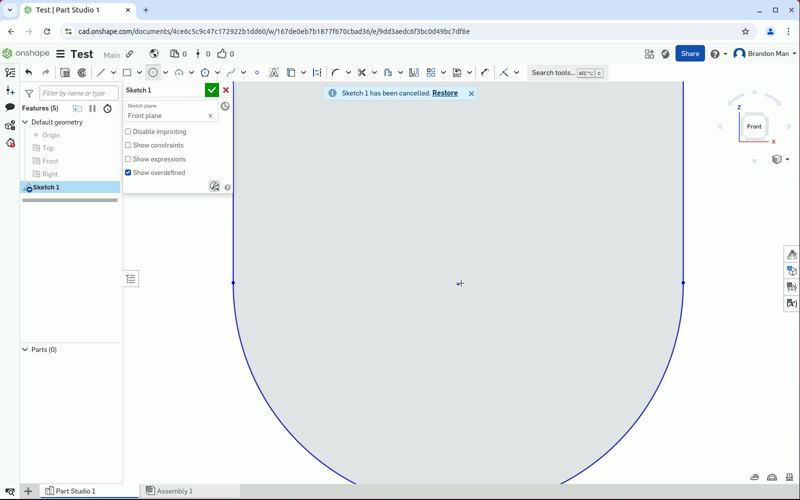
scroll(6)
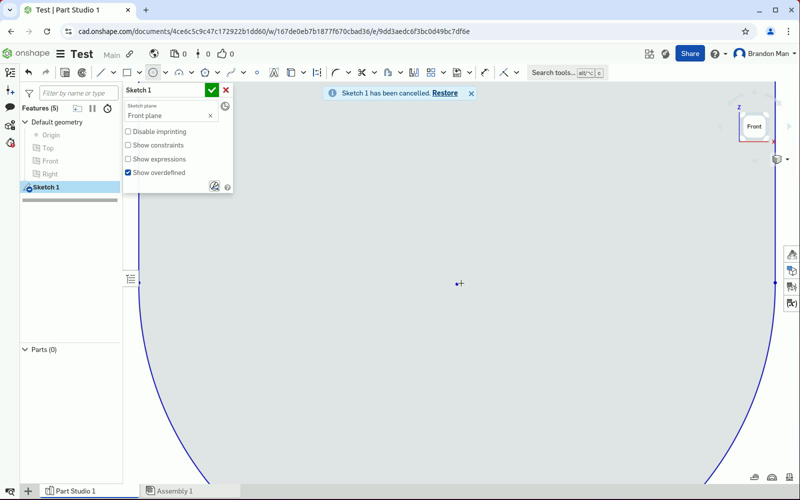
scroll(6)
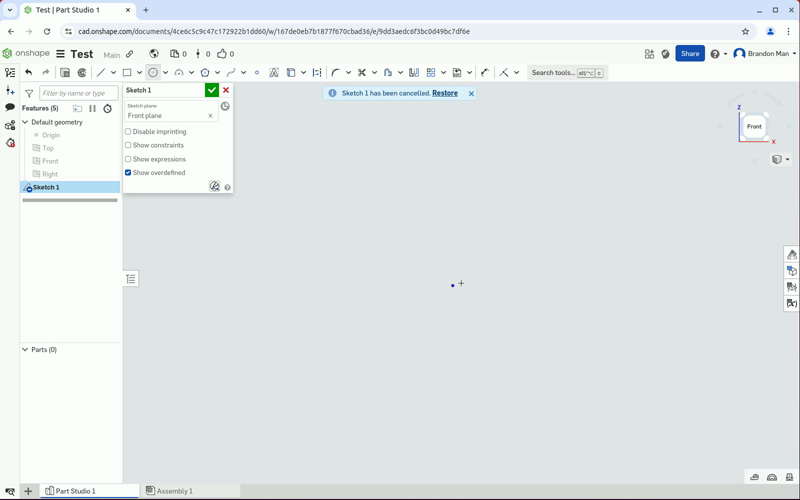
click(461, 282)
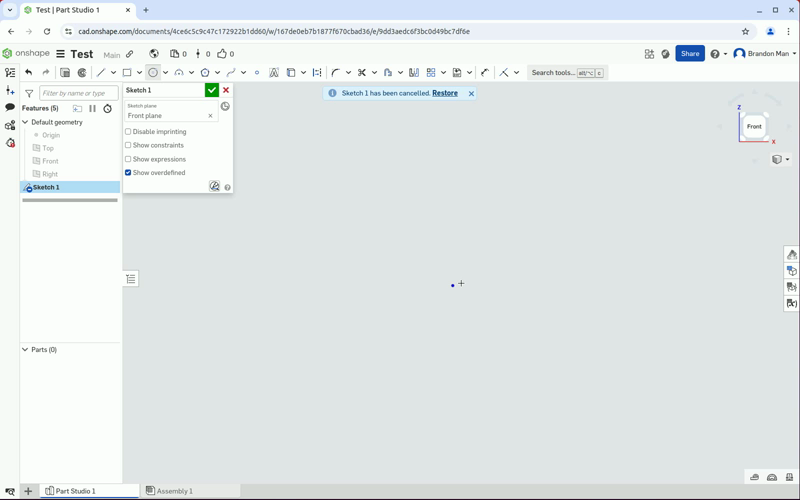
scroll(-6)
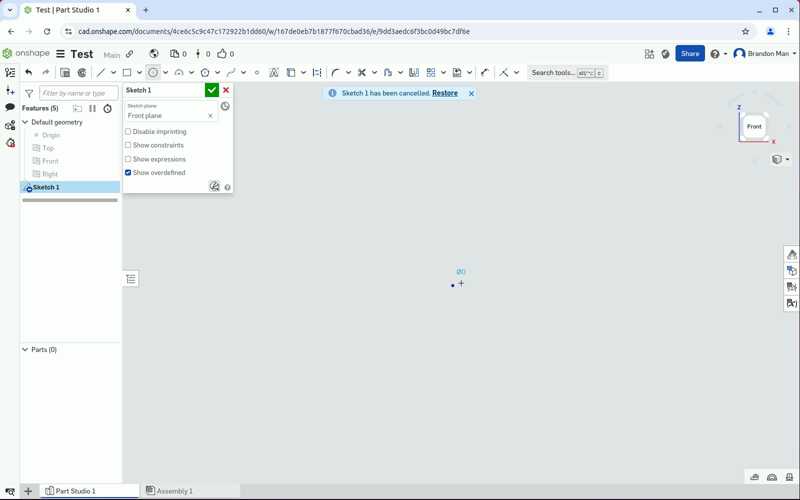
scroll(-6)
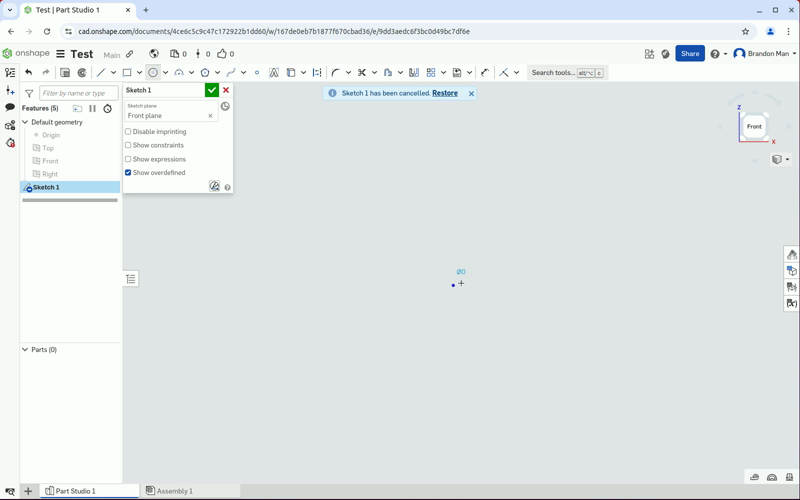
scroll(-6)
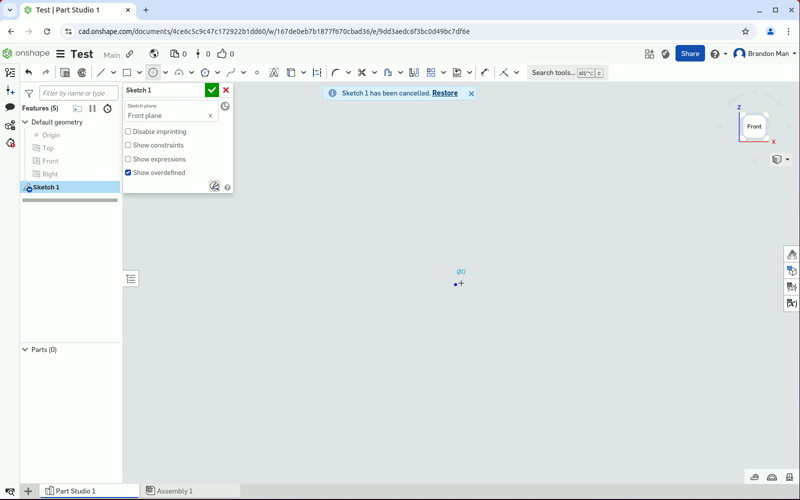
scroll(-6)
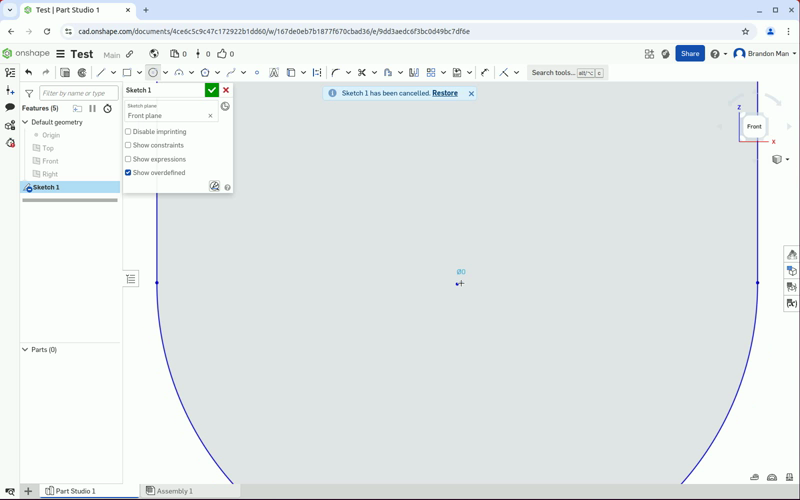
scroll(-6)
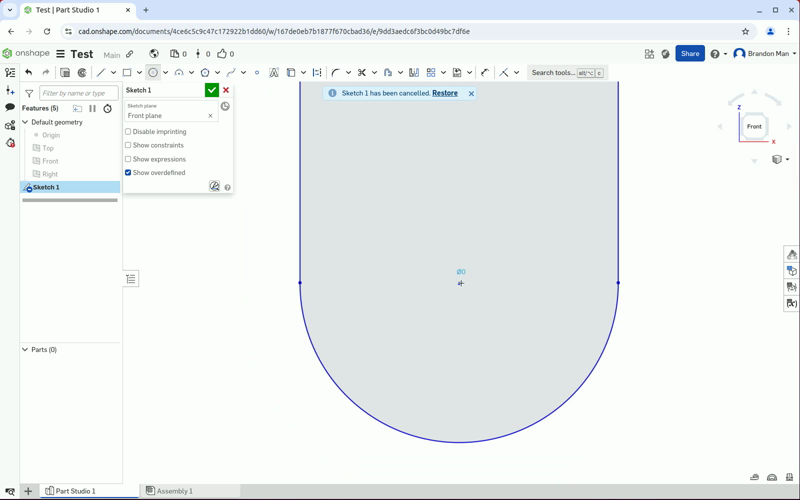
scroll(-6)
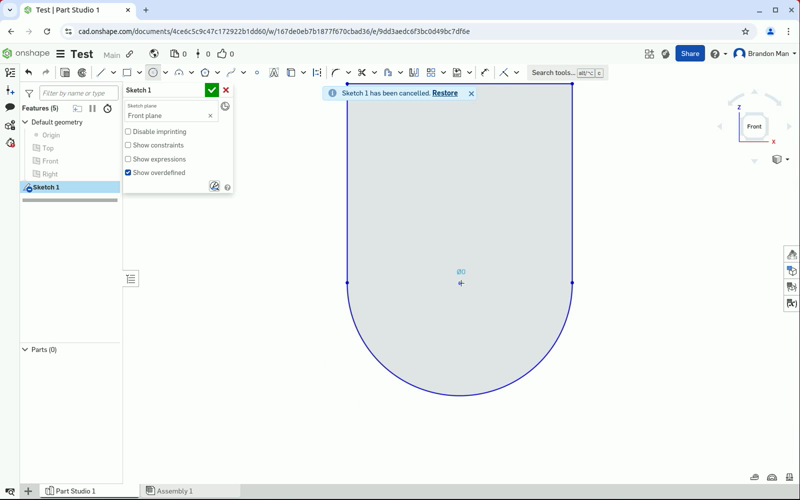
scroll(-6)
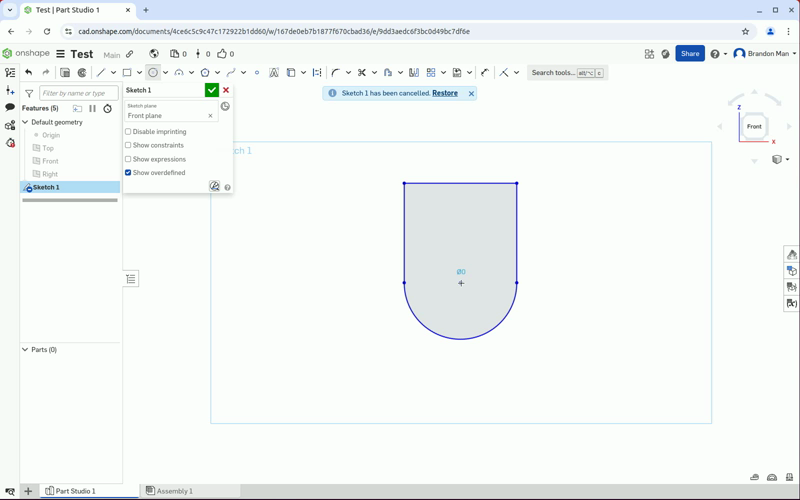
key_up(shift)
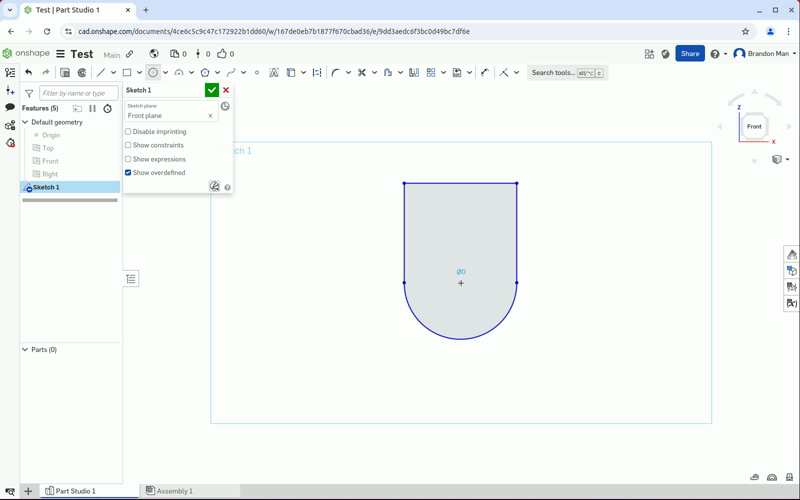
mouse_move(486, 282)
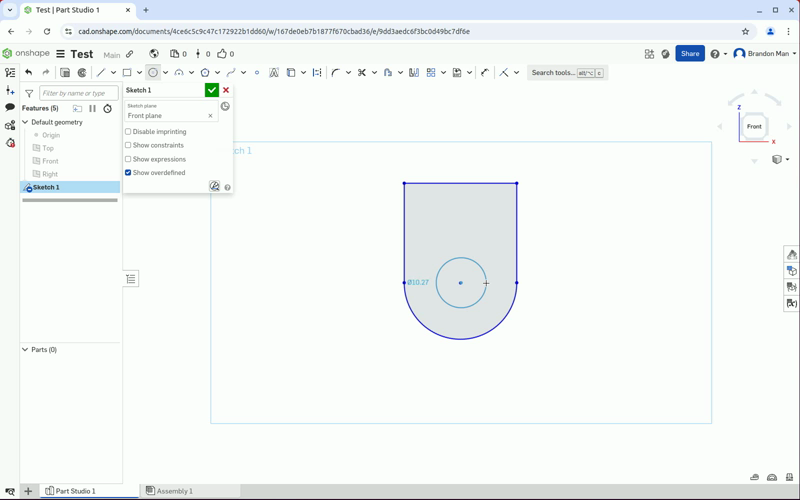
click(486, 282)
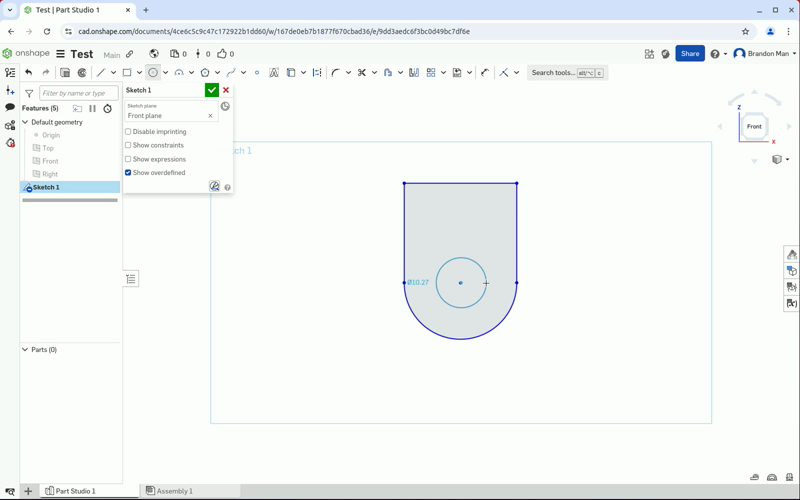
key(esc)
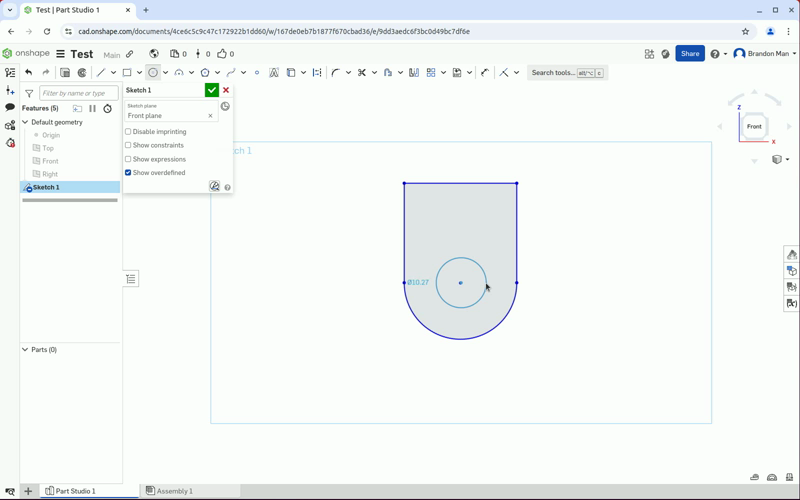
mouse_move(461, 232)
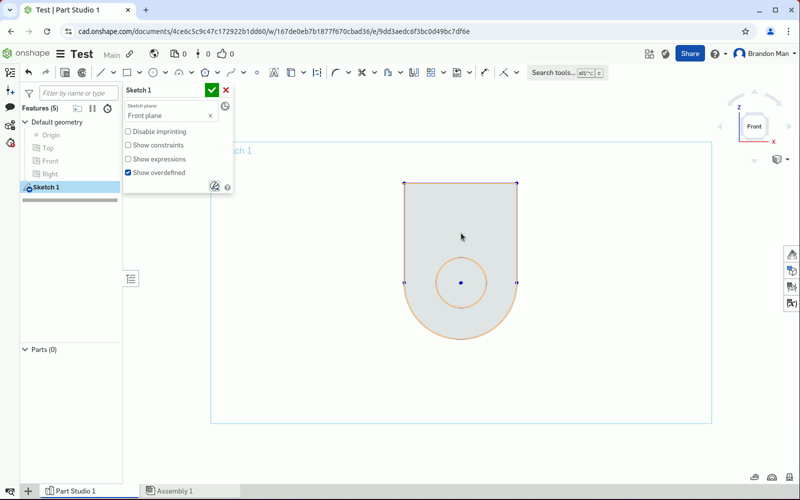
click(461, 232)
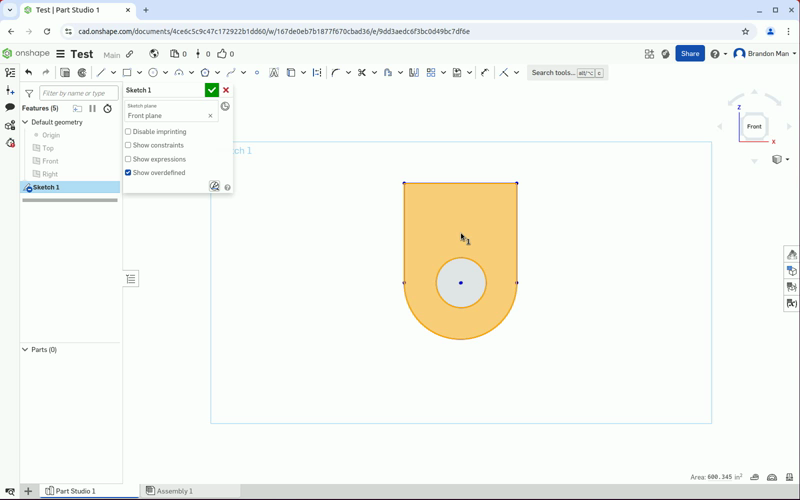
mouse_move(73, 352)
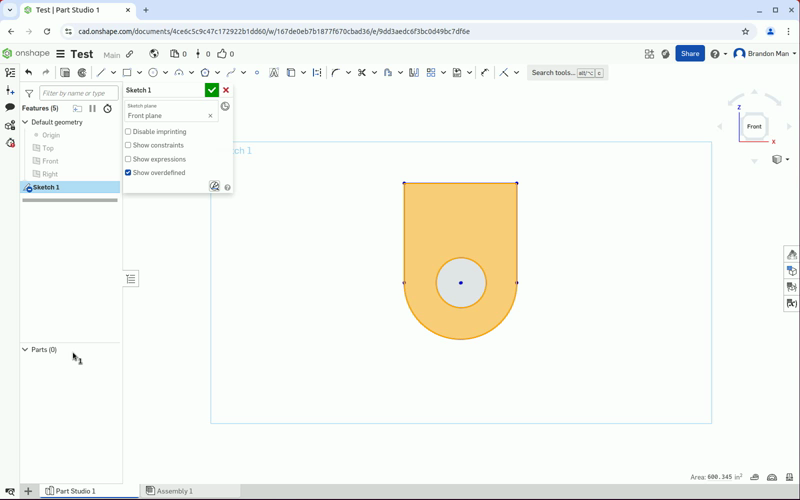
key(shift+y)
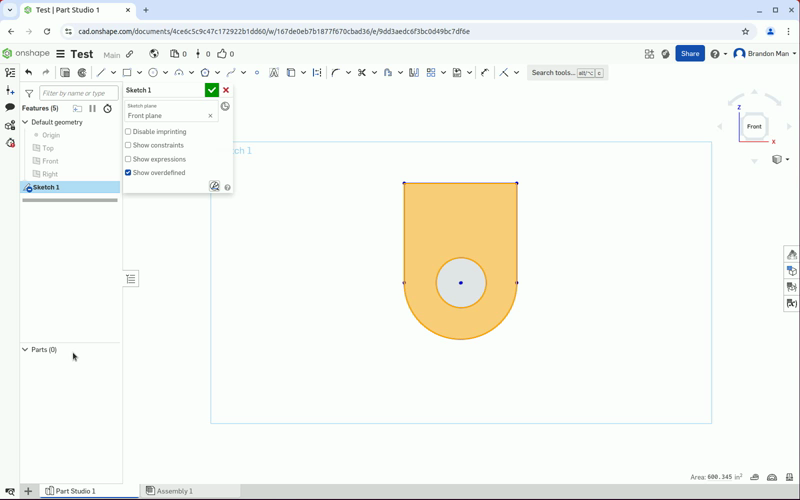
key(shift+e)
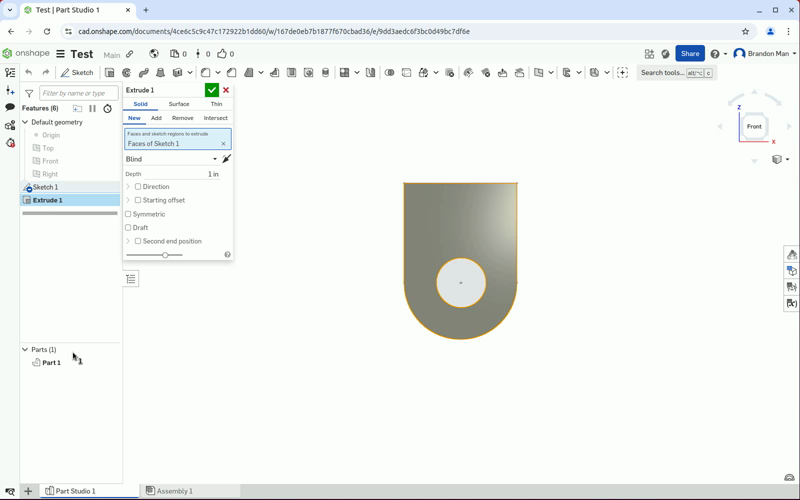
mouse_move(143, 106)
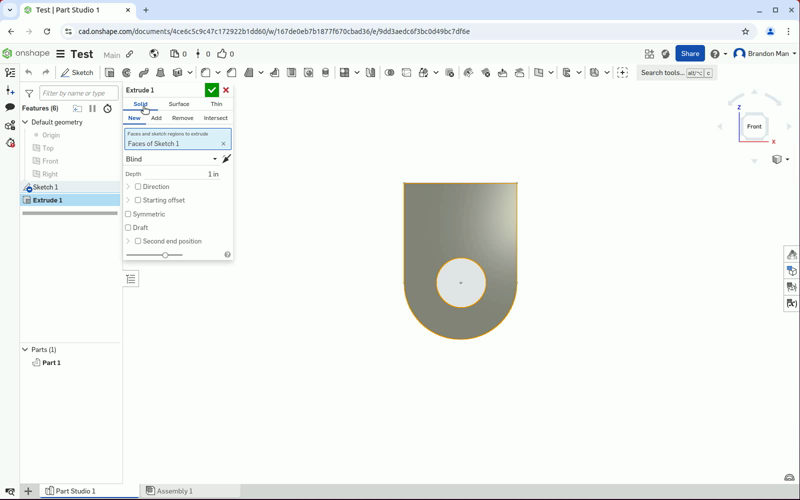
click(143, 106)
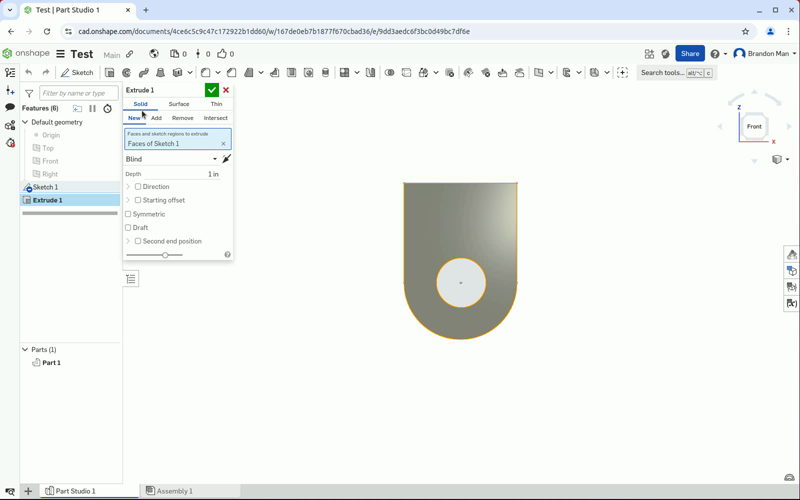
mouse_move(137, 120)
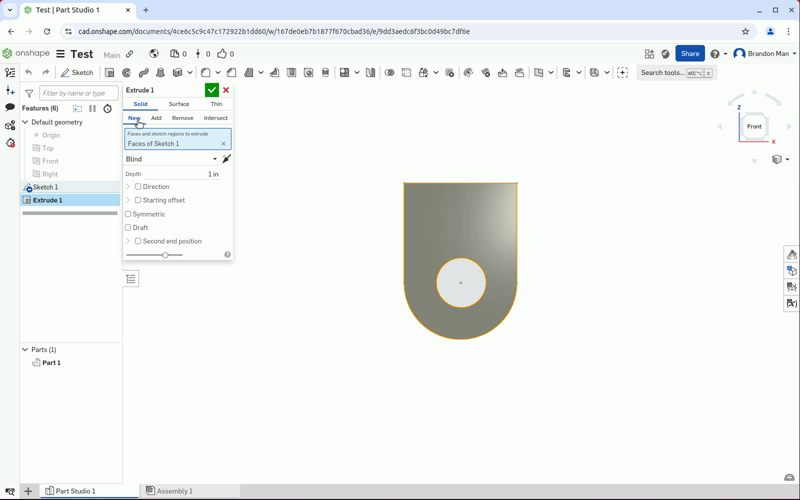
click(137, 120)
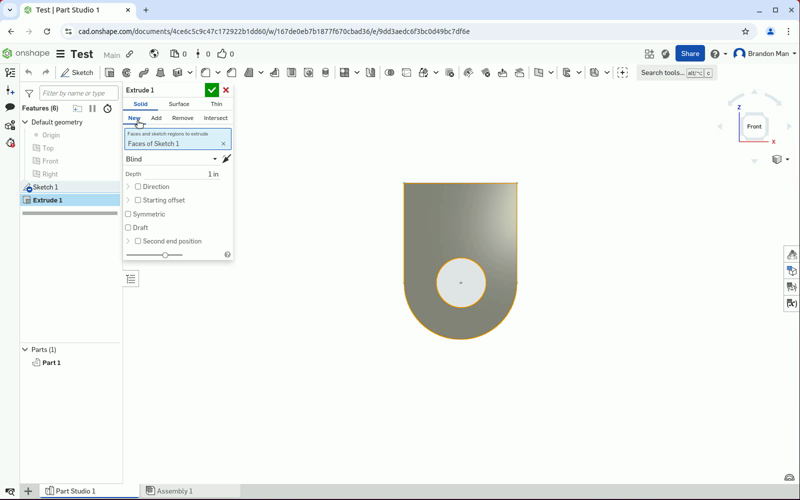
key(tab, 4)
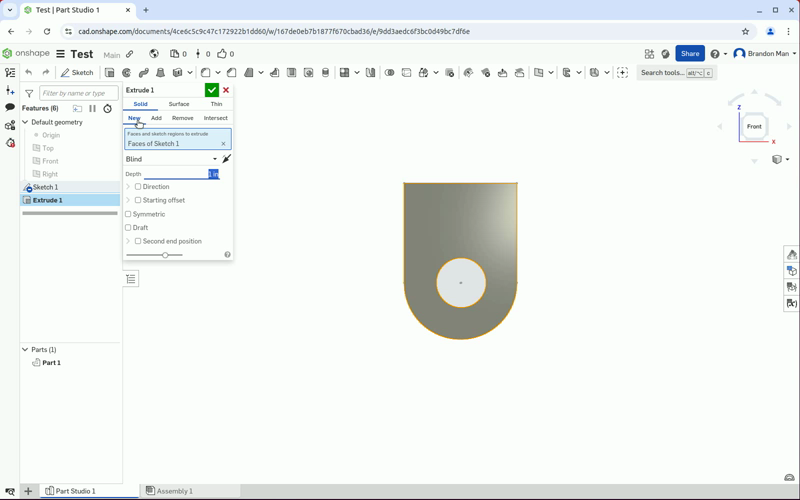
text(4.814)
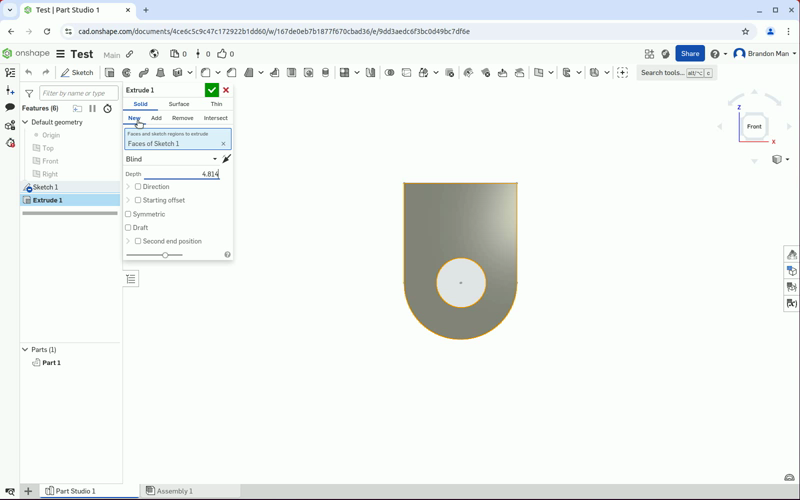
key(tab, 3)
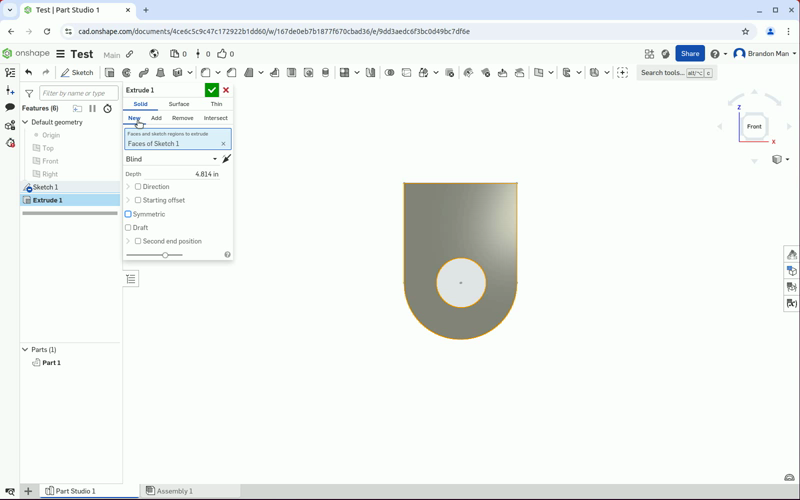
key(space)
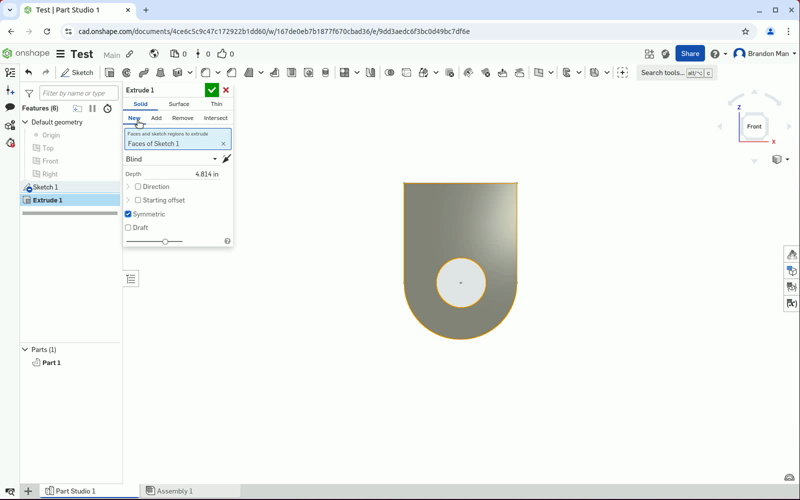
key(enter)
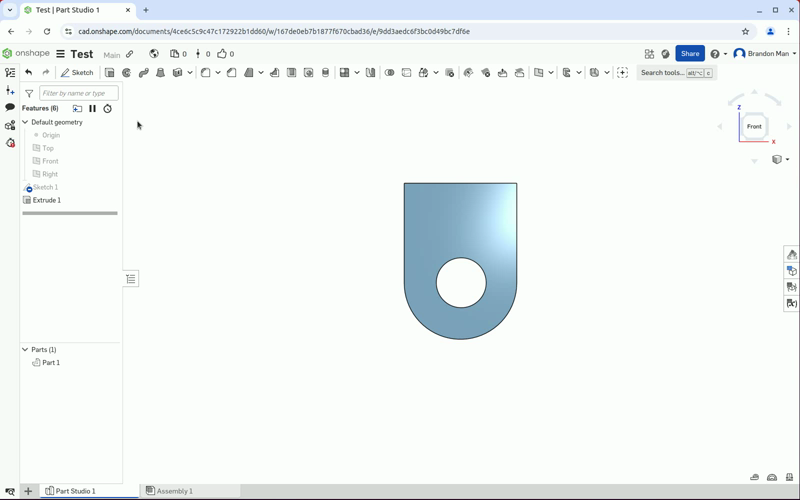
key(shift+h)
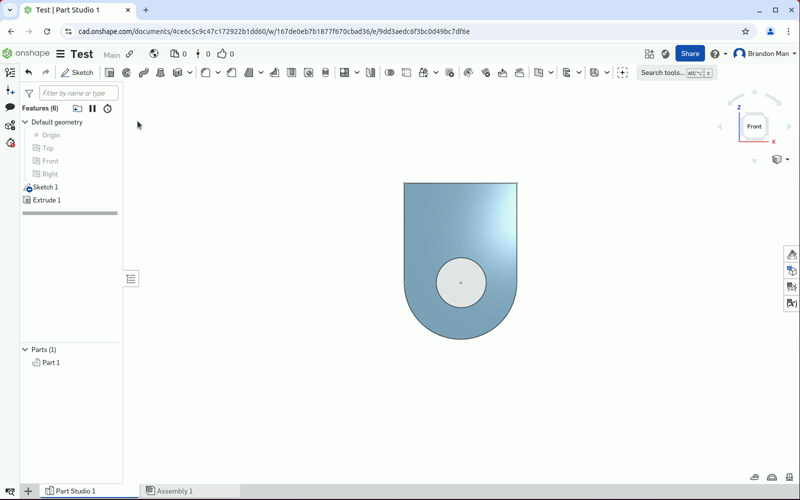
key(shift+h)
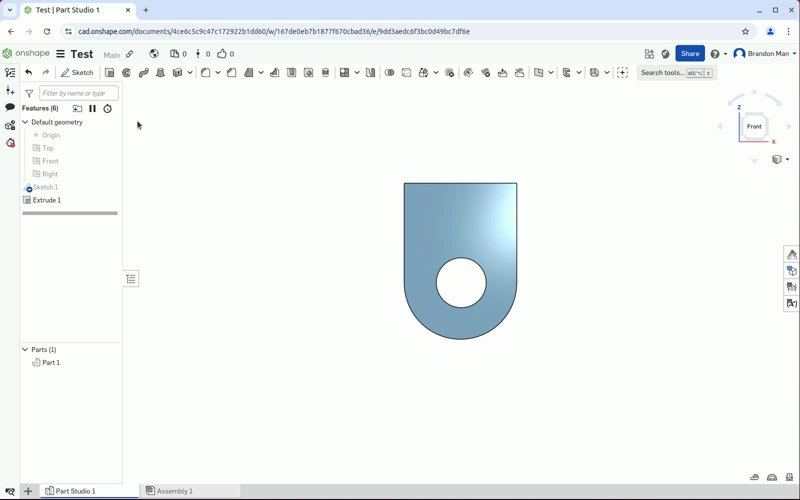
mouse_move(73, 189)
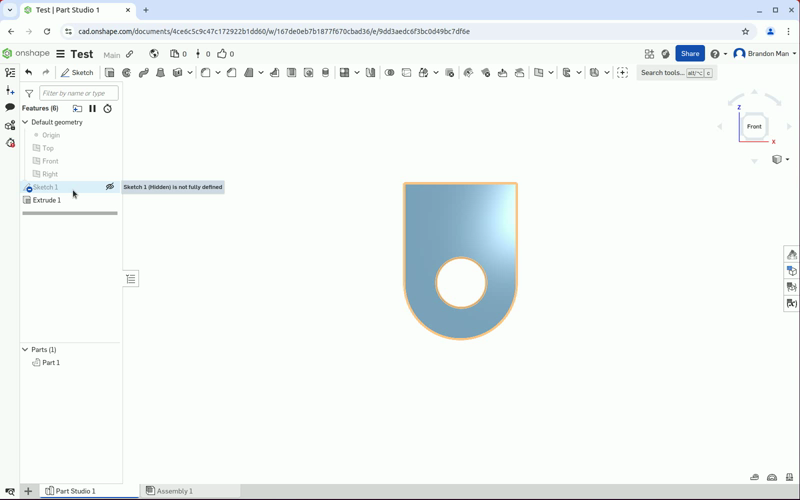
click(73, 189)
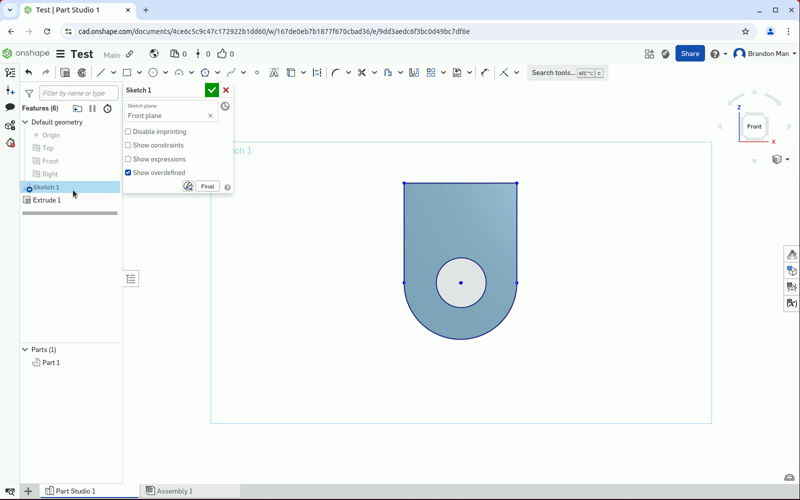
mouse_move(229, 92)
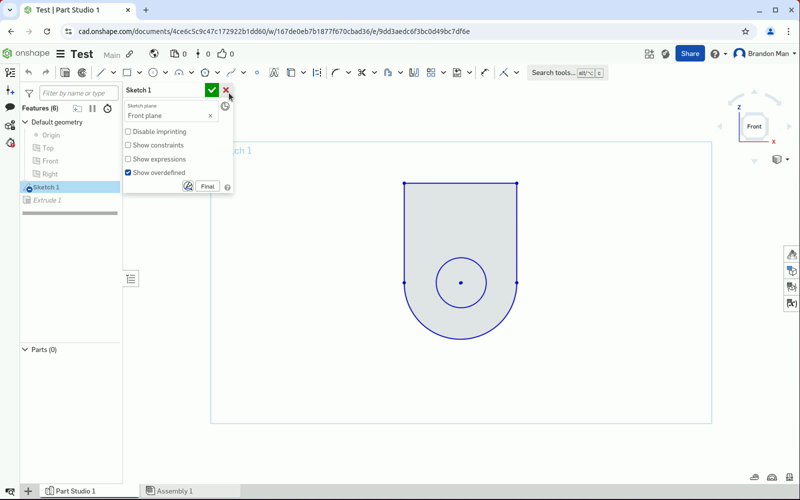
click(229, 92)
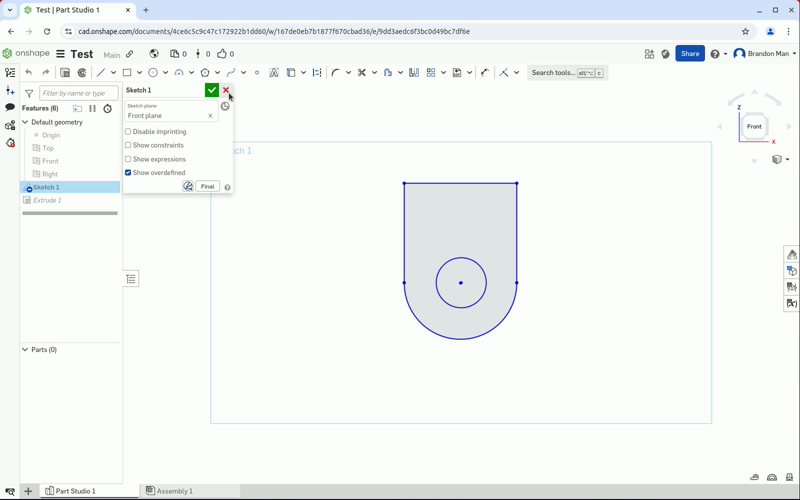
key(shift+s)
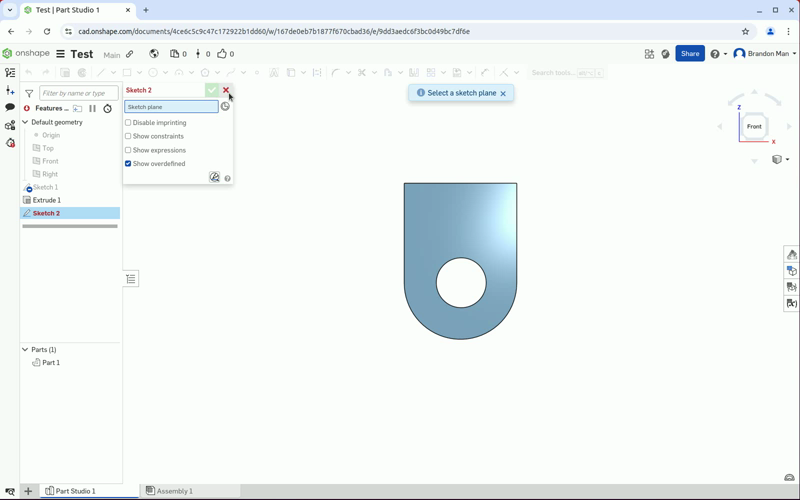
mouse_move(73, 163)
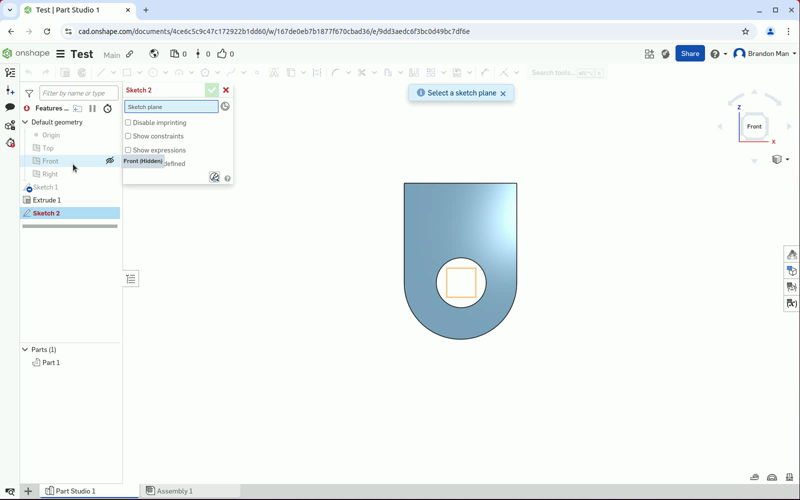
click(73, 163)
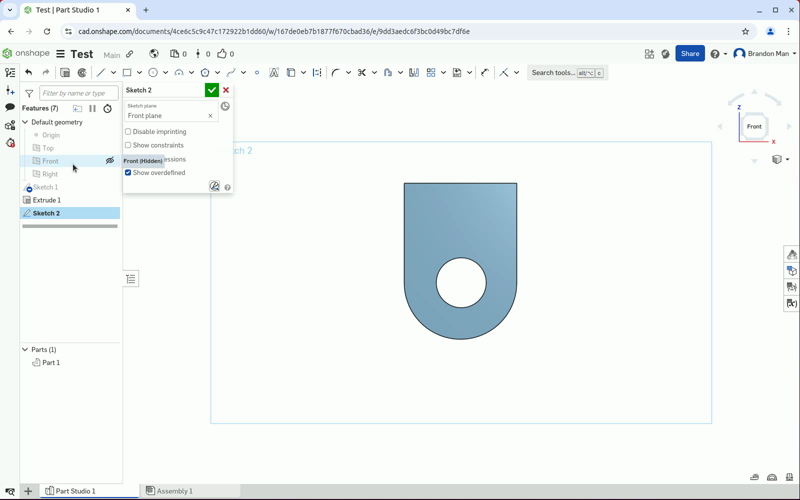
mouse_move(73, 352)
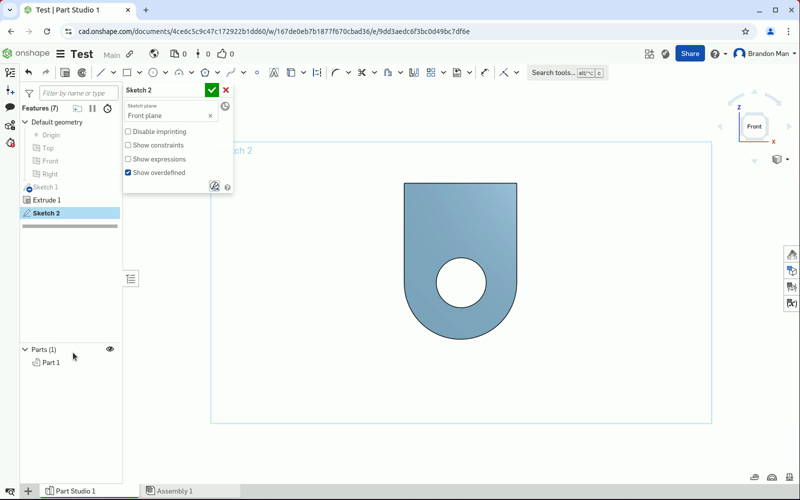
key(y)
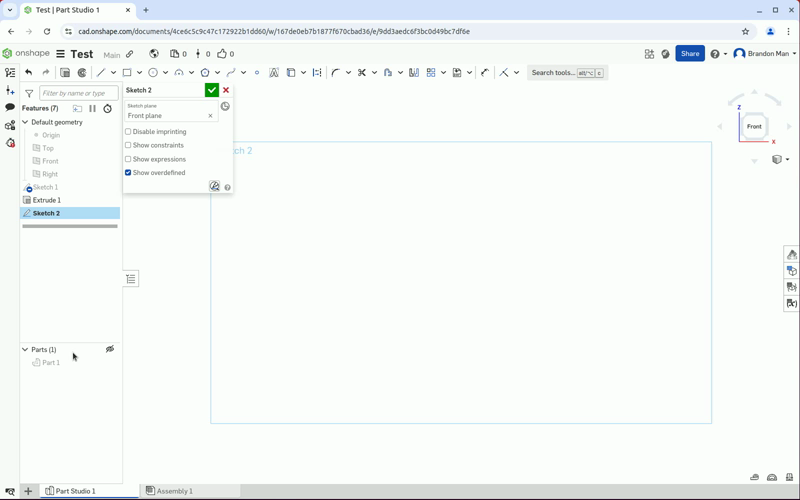
key(l)
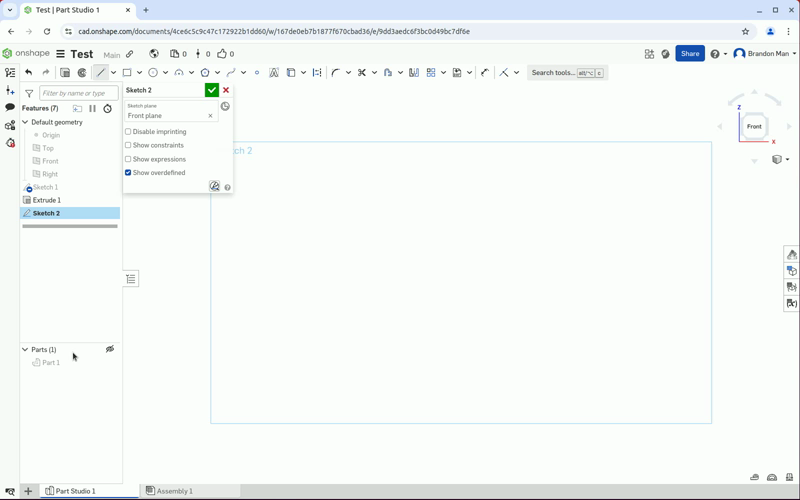
key_down(shift)
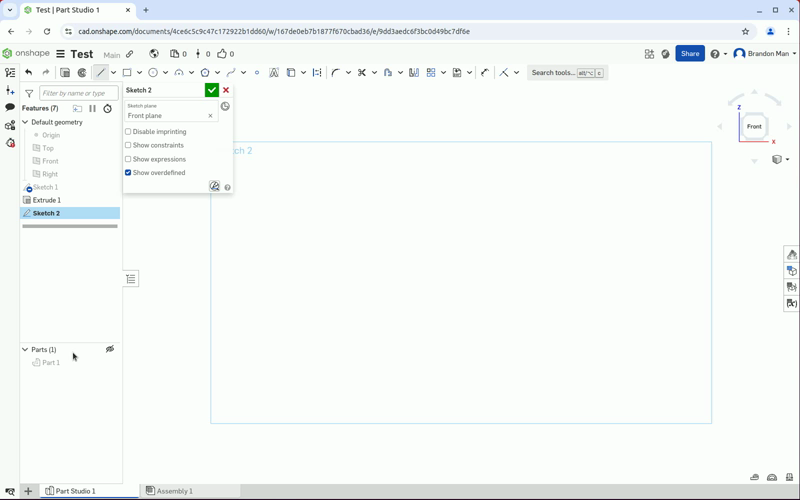
mouse_move(404, 184)
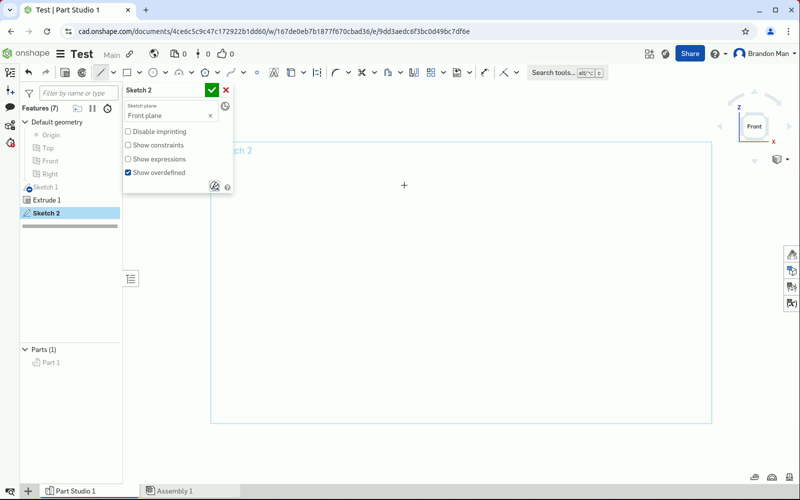
click(404, 184)
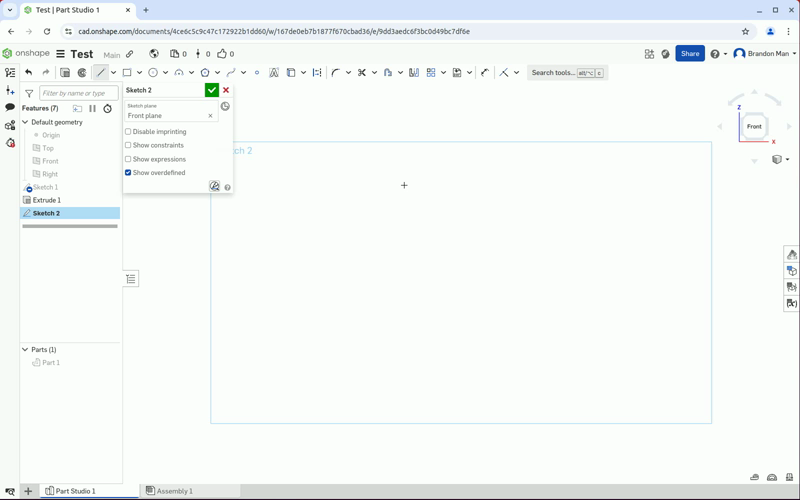
key_up(shift)
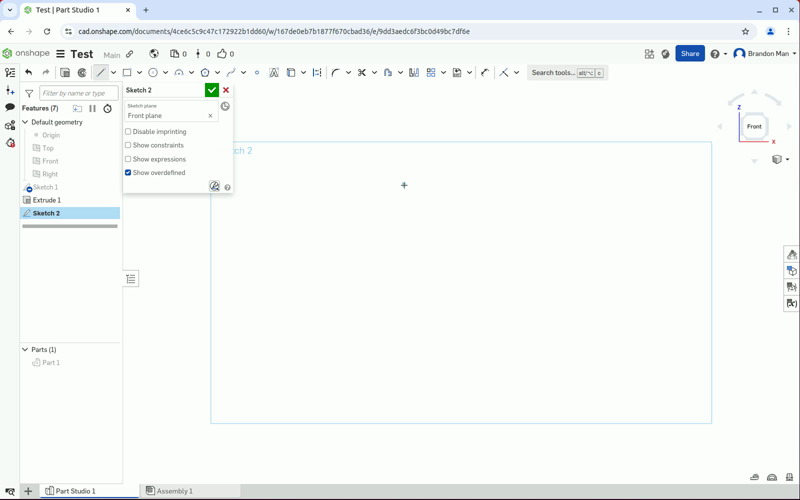
key_down(shift)
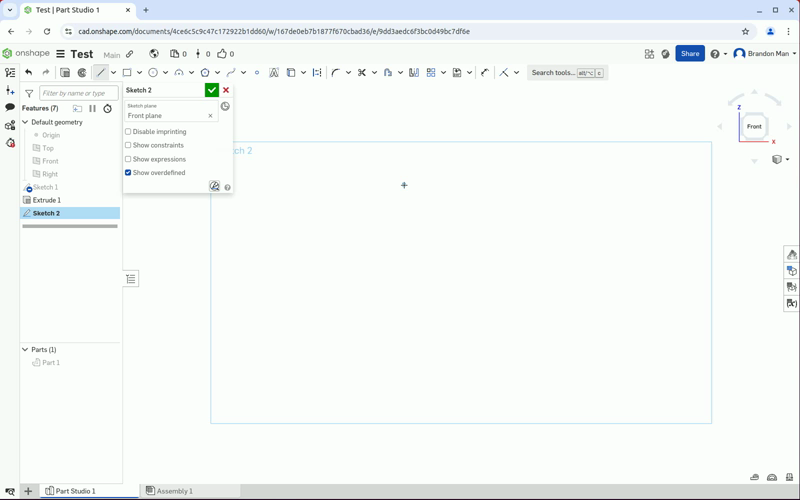
mouse_move(516, 184)
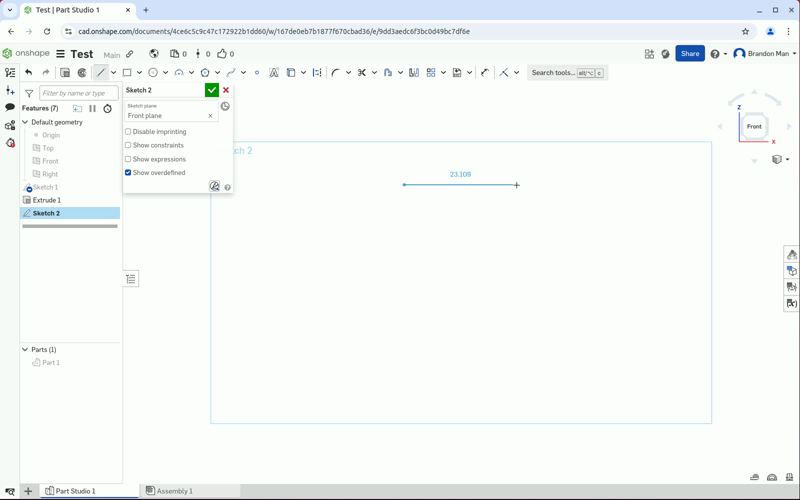
click(516, 184)
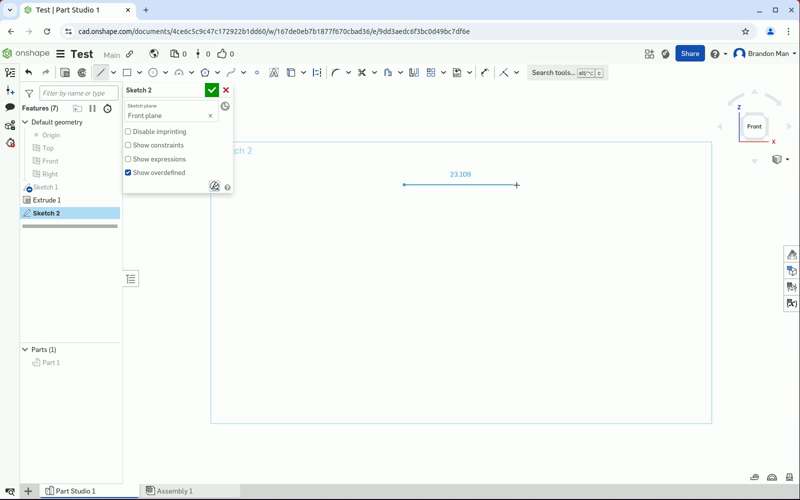
key_up(shift)
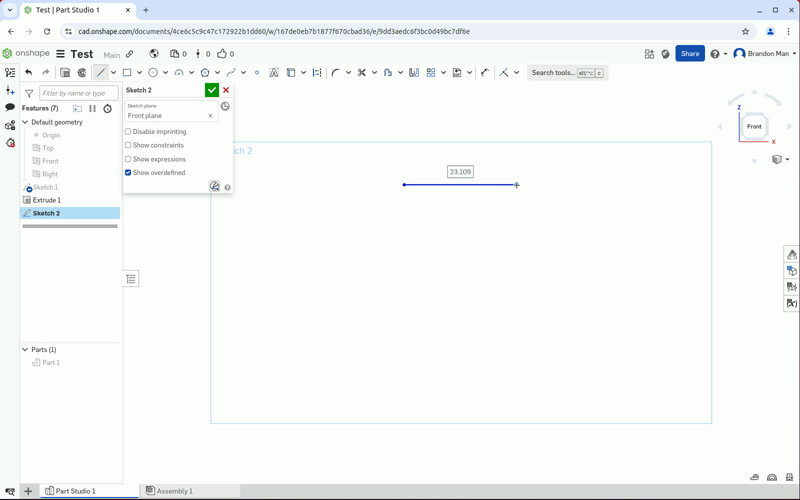
key_down(shift)
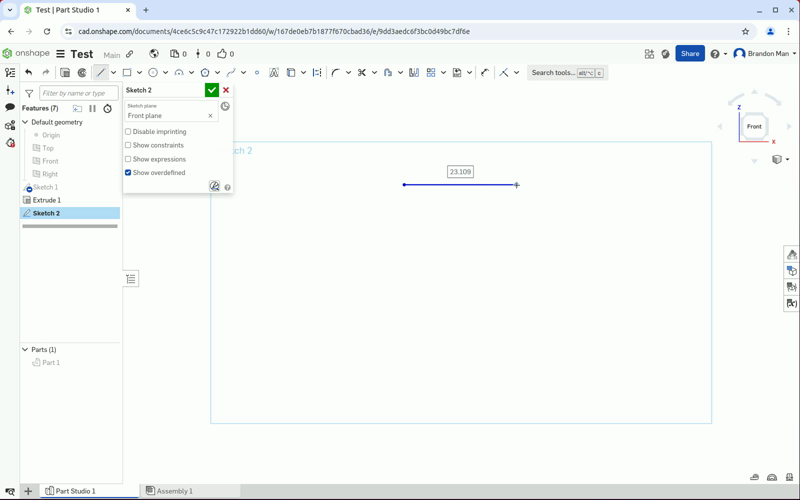
mouse_move(546, 184)
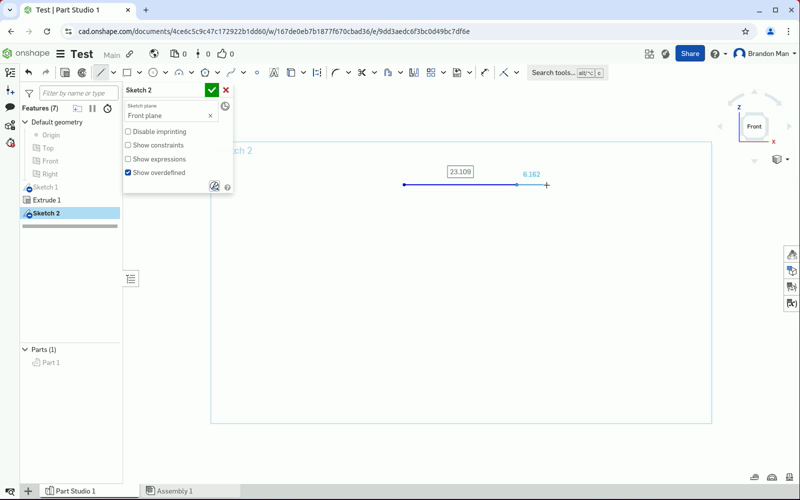
mouse_move(516, 171)
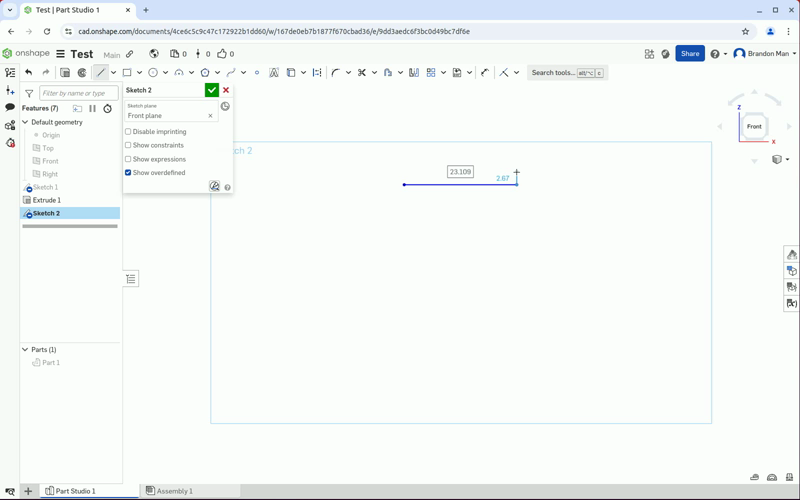
click(516, 171)
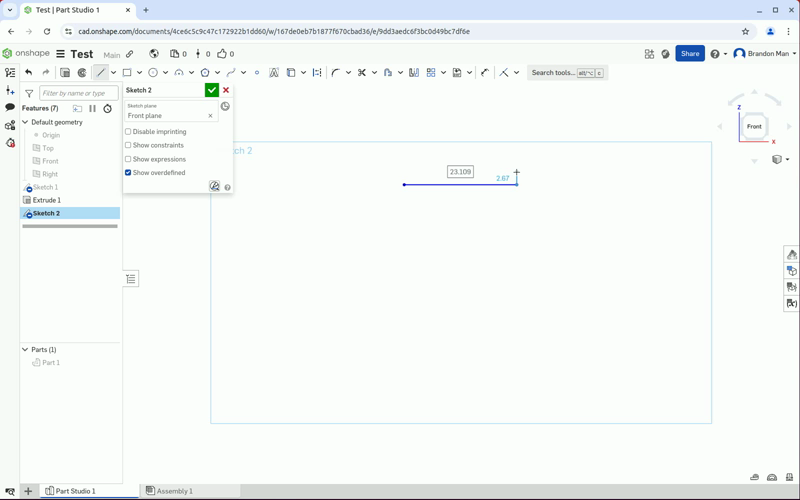
key_up(shift)
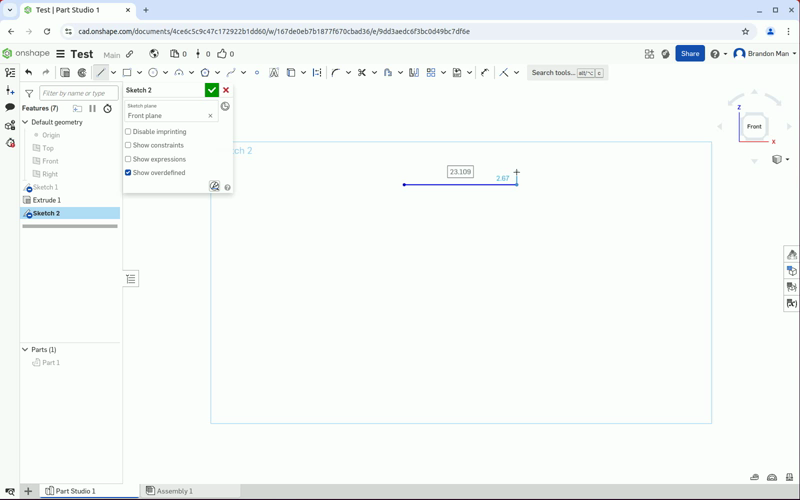
key_down(shift)
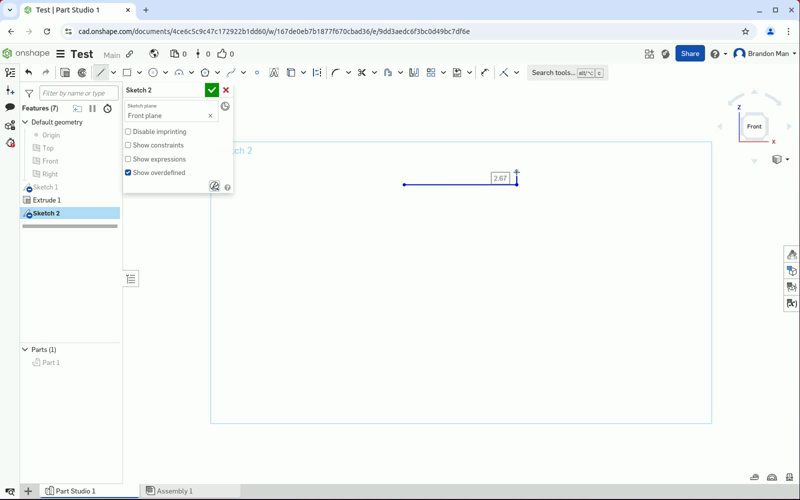
mouse_move(404, 171)
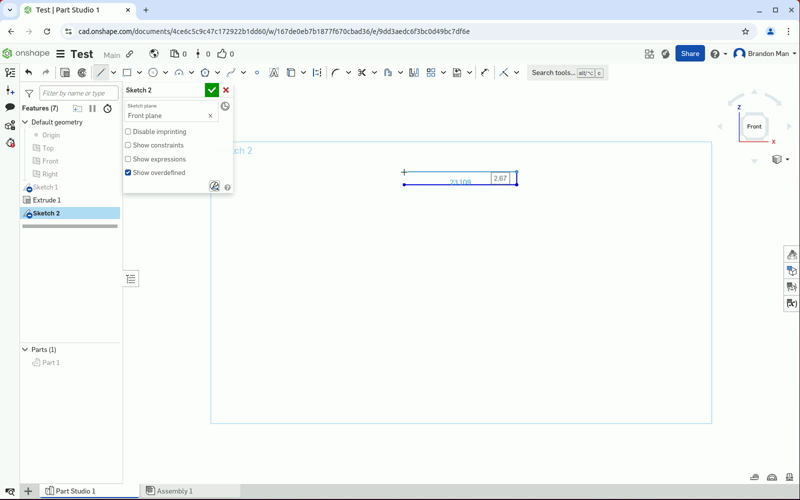
click(404, 171)
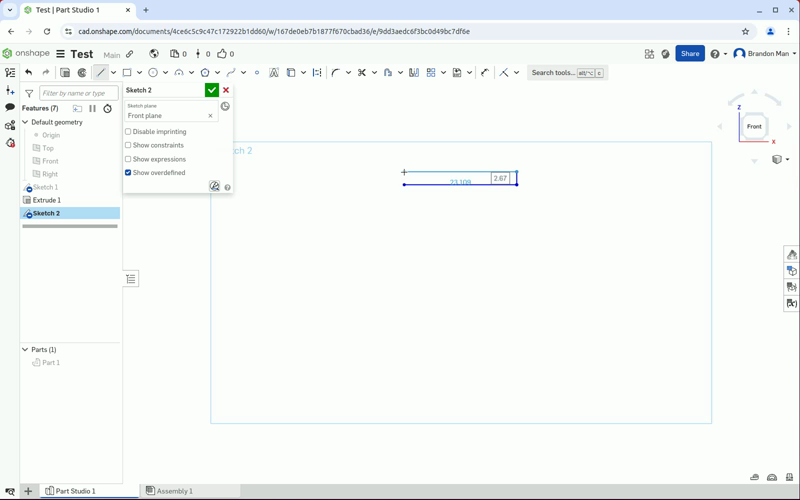
key_up(shift)
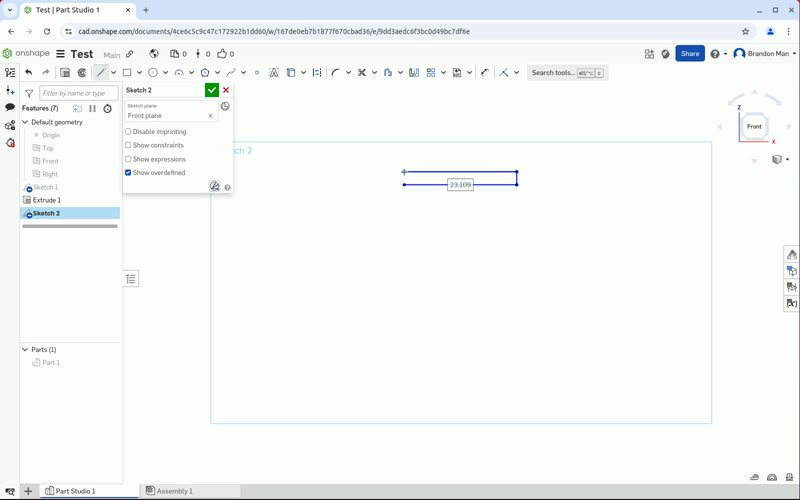
mouse_move(434, 171)
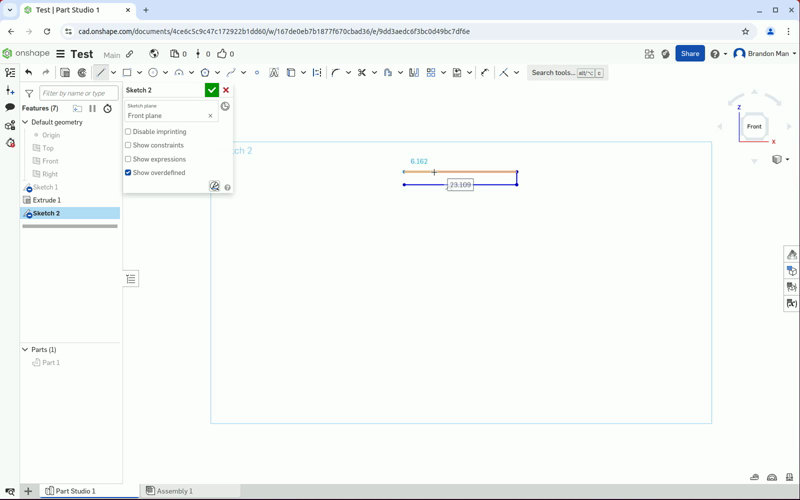
key_down(shift)
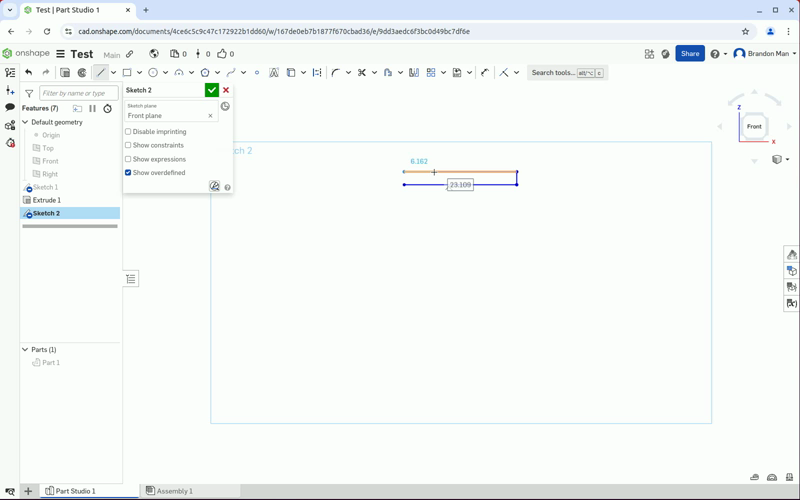
mouse_move(404, 184)
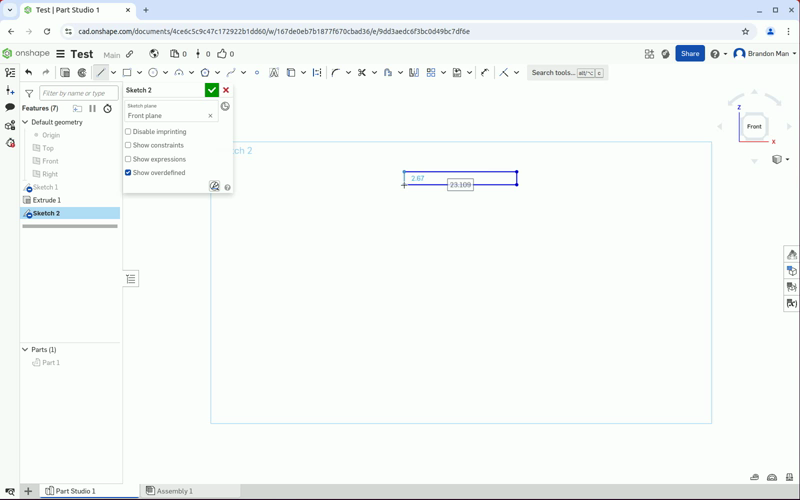
key_up(shift)
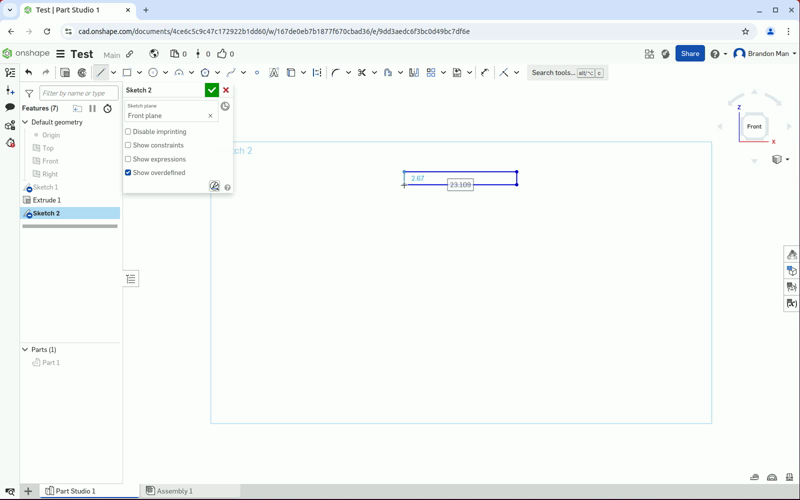
click(404, 184)
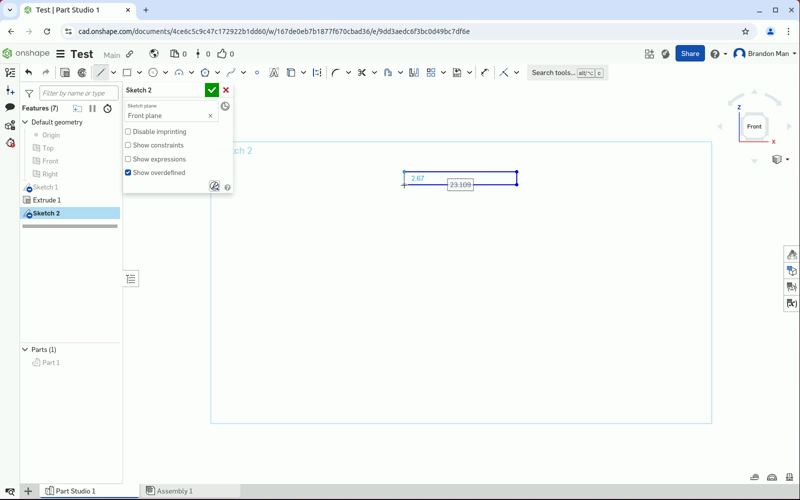
key(esc)
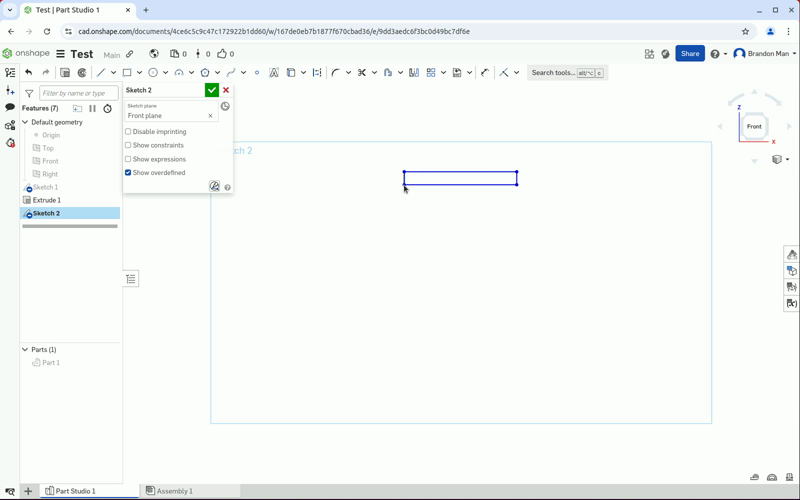
mouse_move(426, 176)
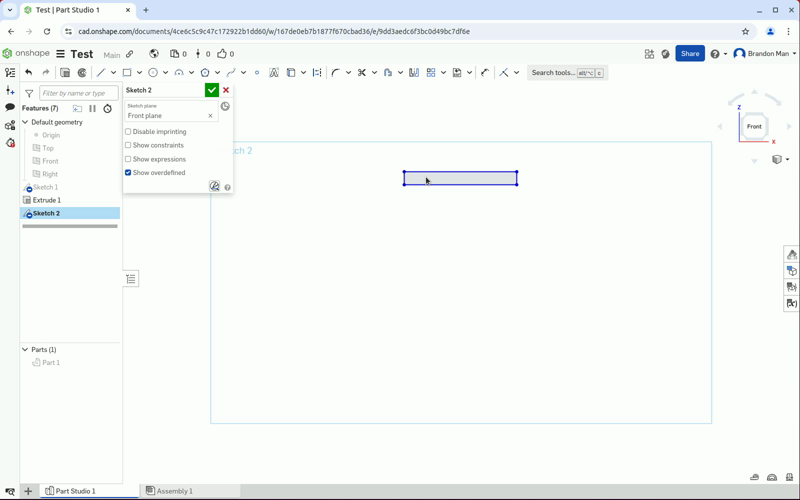
scroll(6)
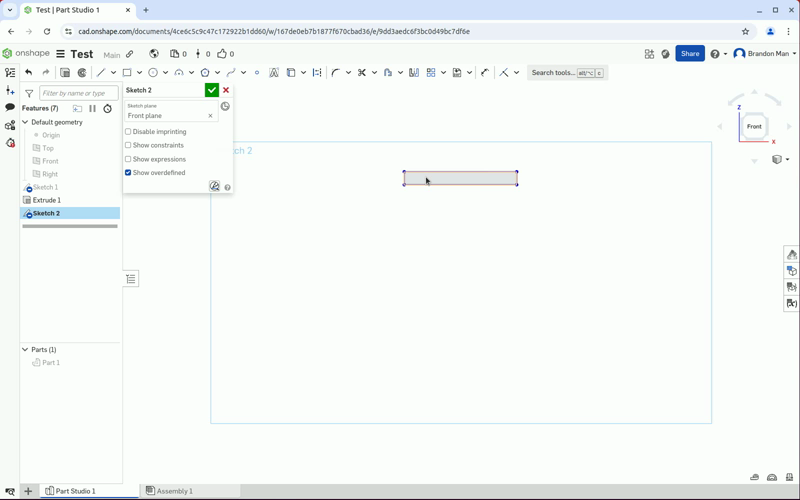
scroll(6)
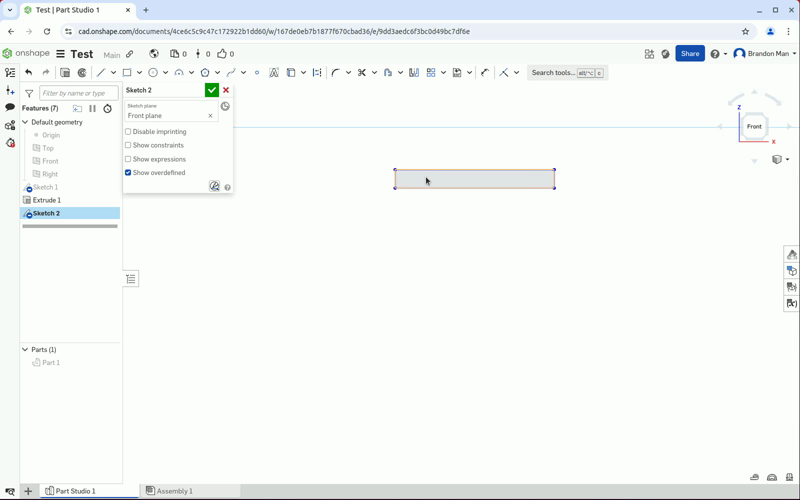
scroll(6)
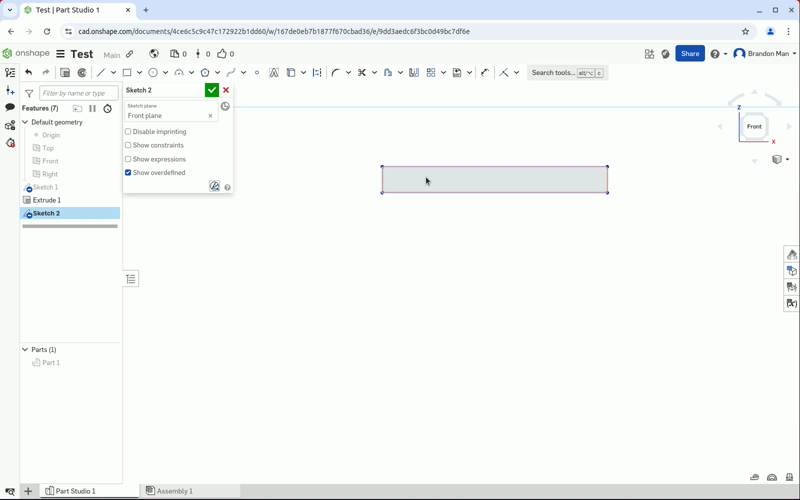
scroll(6)
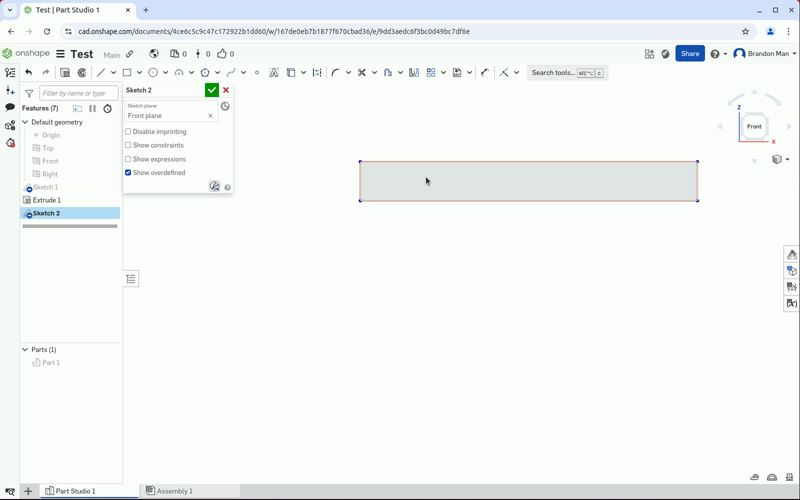
scroll(6)
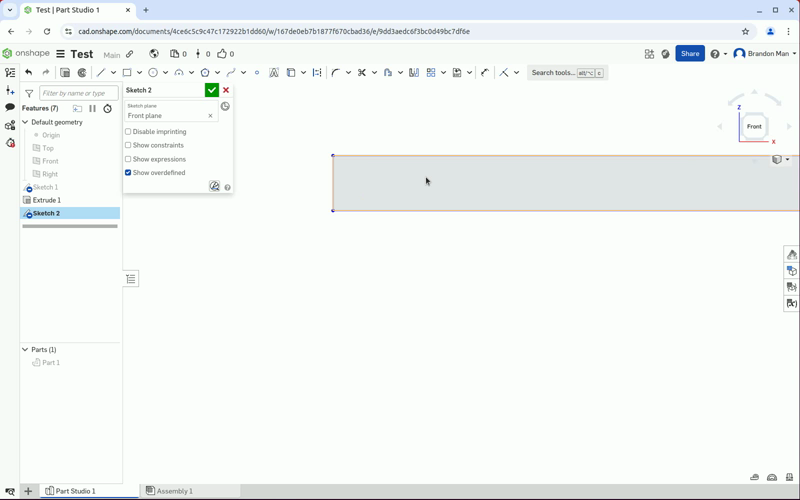
scroll(6)
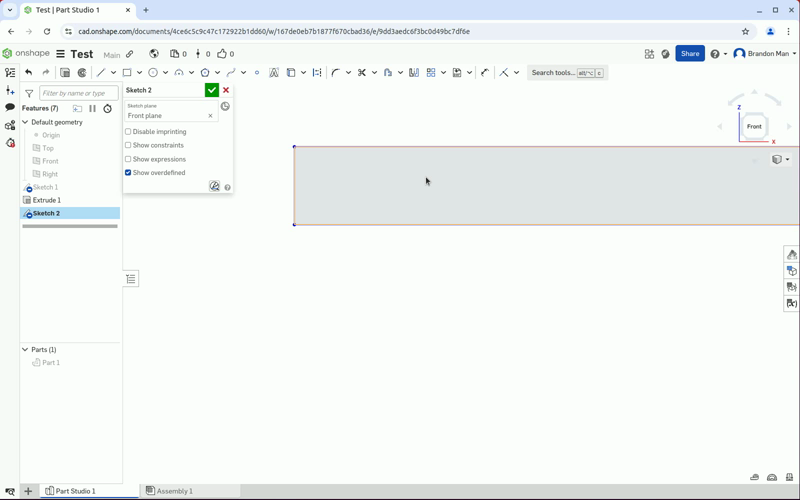
scroll(6)
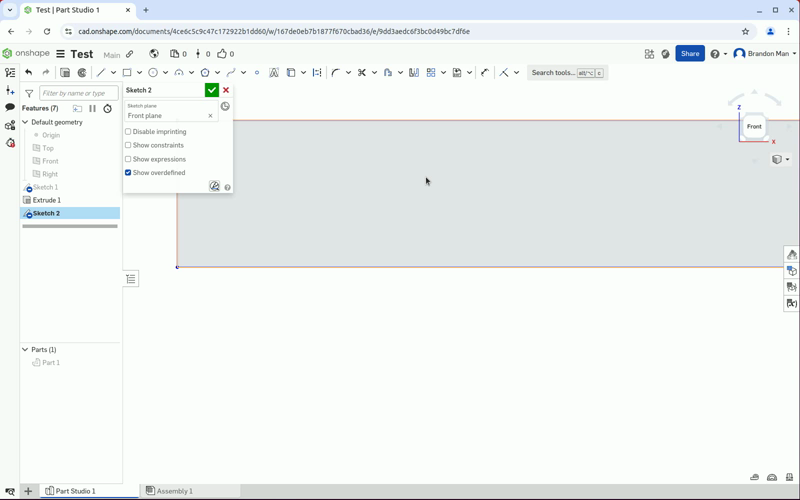
click(426, 176)
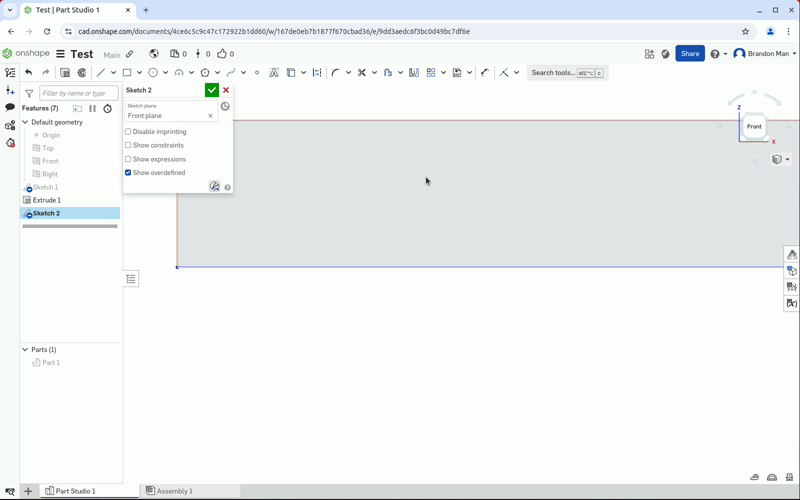
scroll(-6)
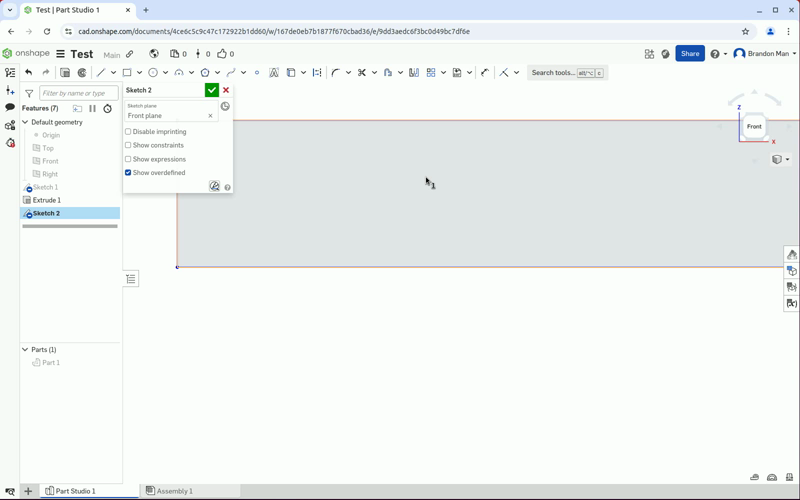
scroll(-6)
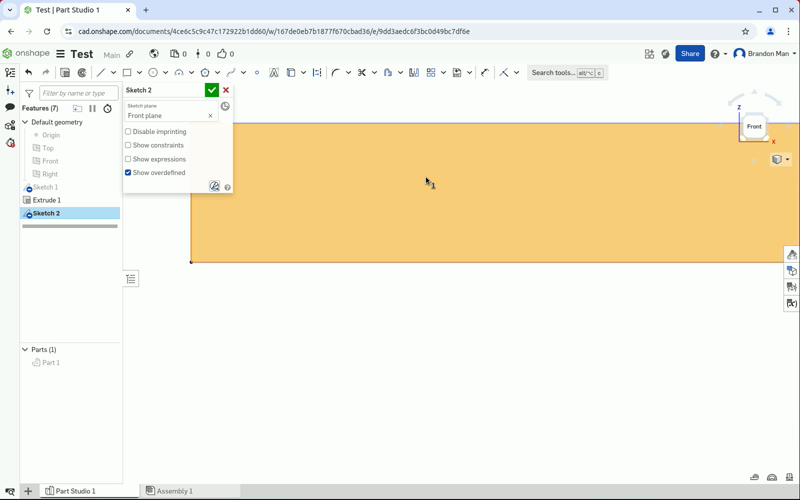
scroll(-6)
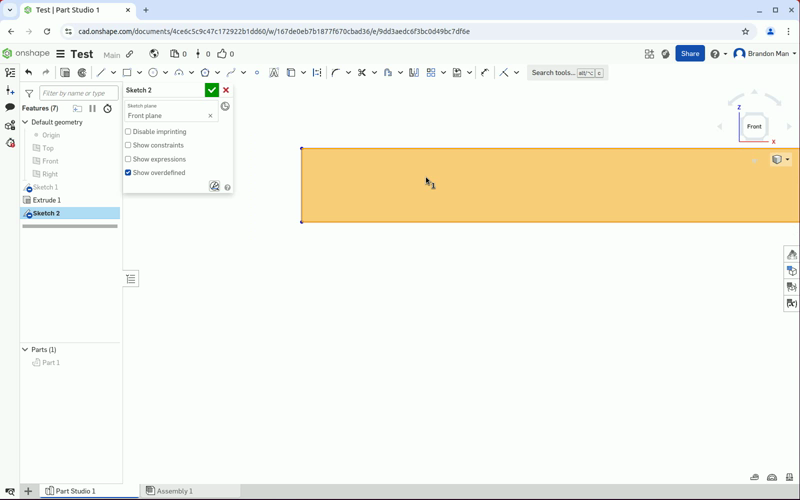
scroll(-6)
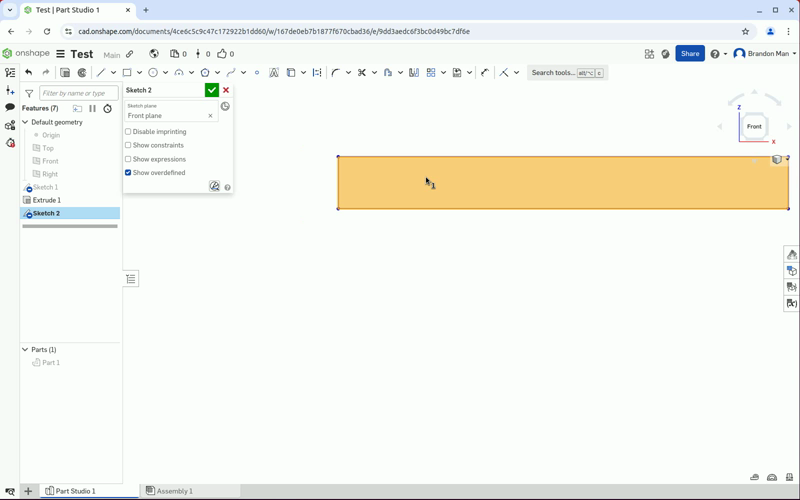
scroll(-6)
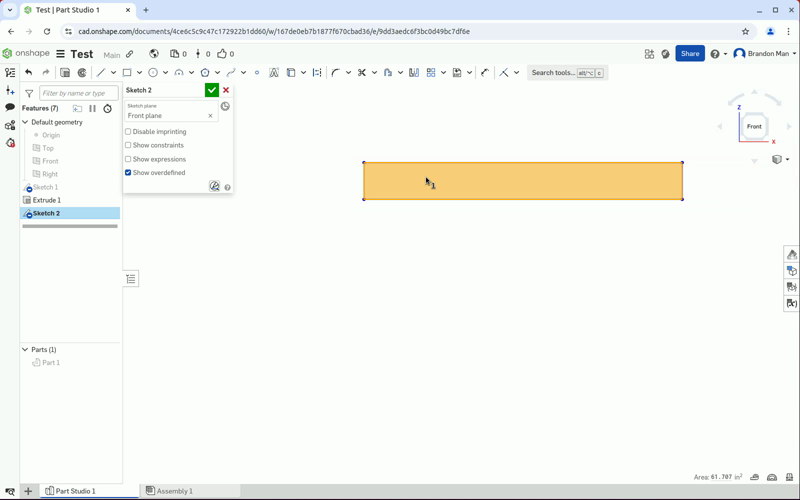
scroll(-6)
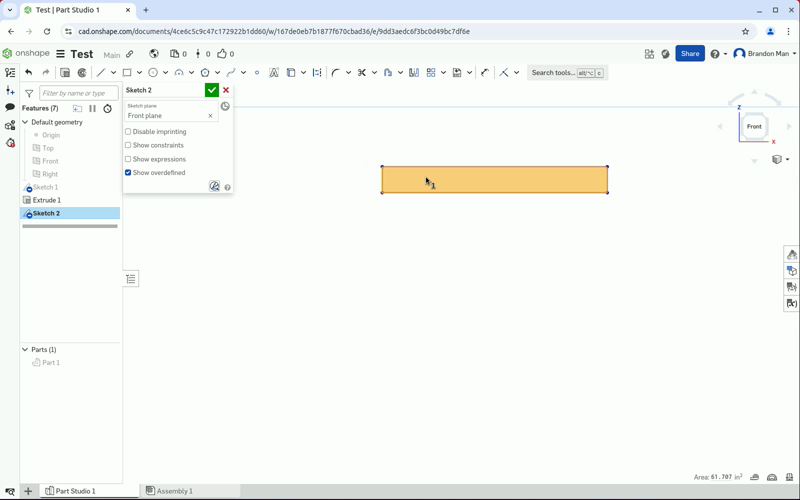
scroll(-6)
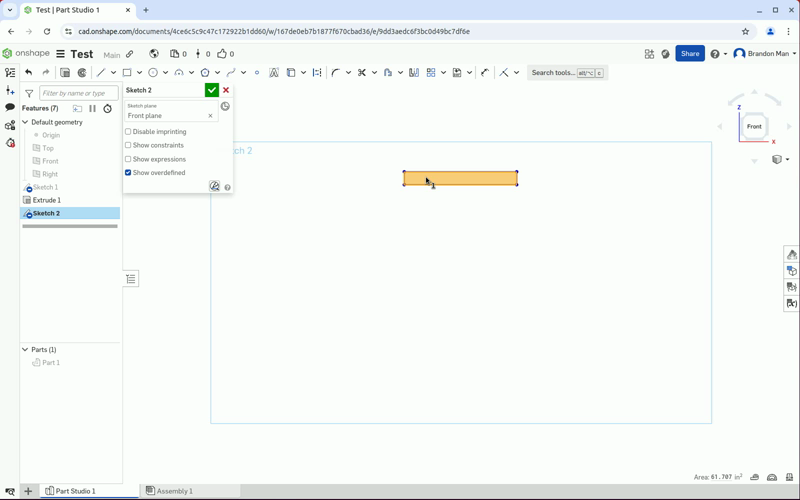
mouse_move(73, 352)
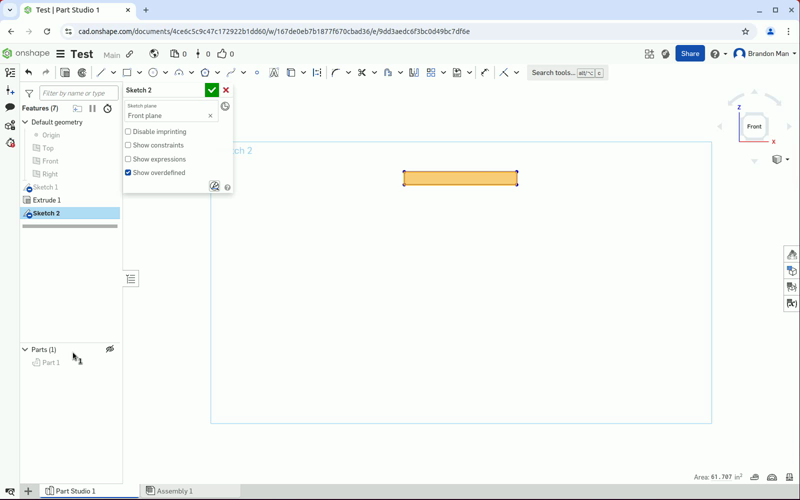
key(shift+y)
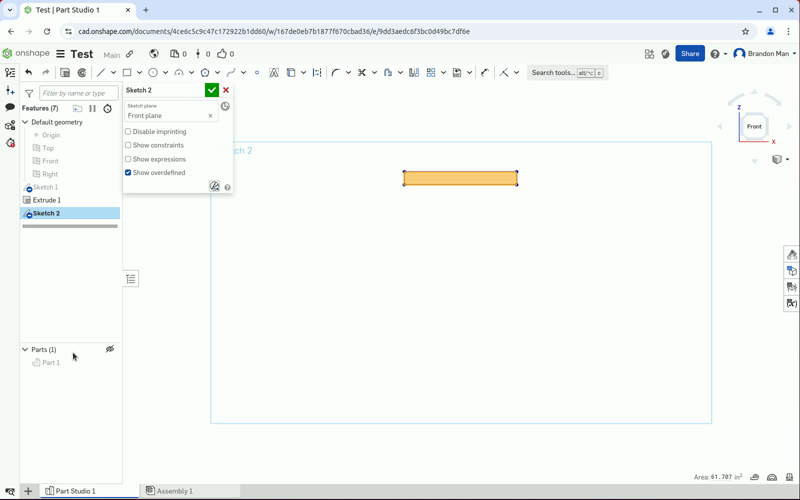
key(shift+e)
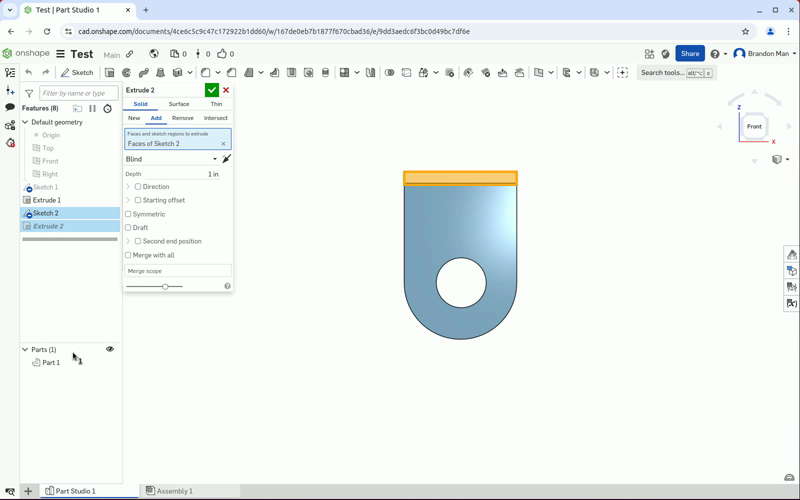
mouse_move(143, 106)
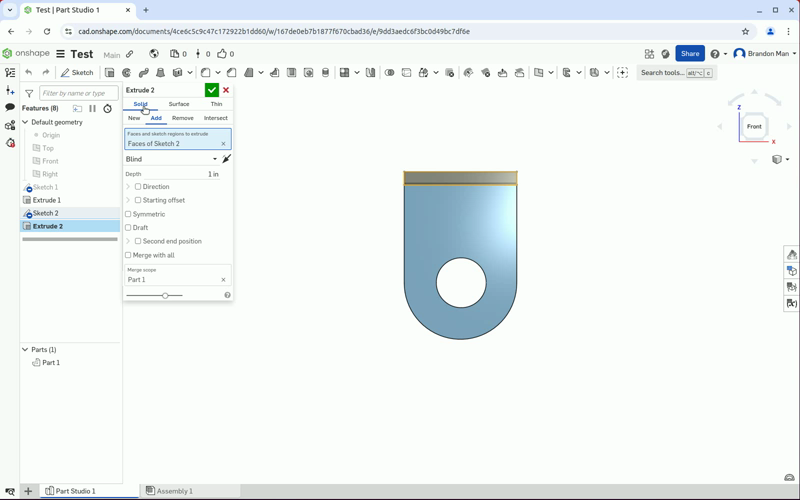
click(143, 106)
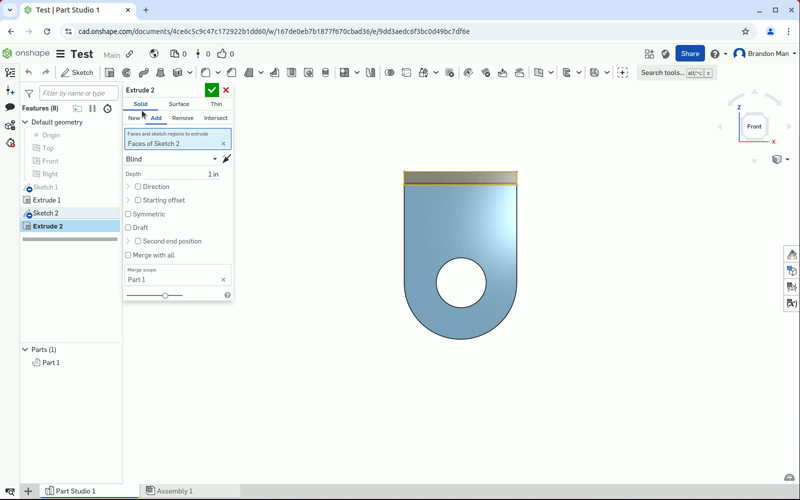
mouse_move(137, 120)
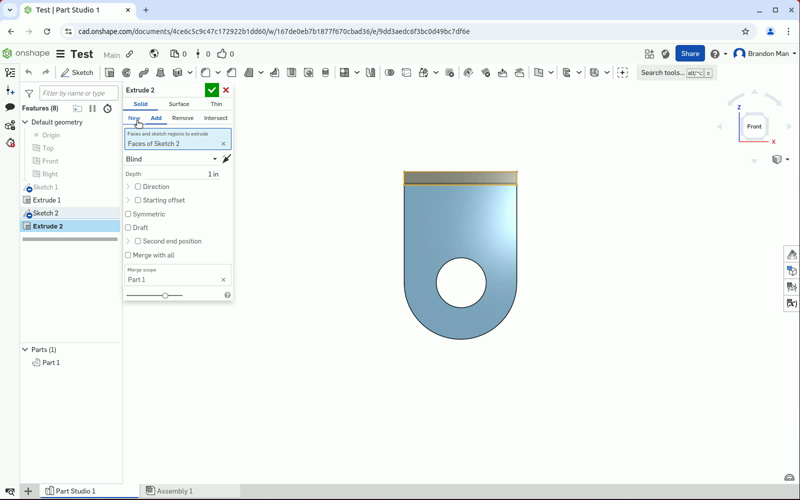
click(137, 120)
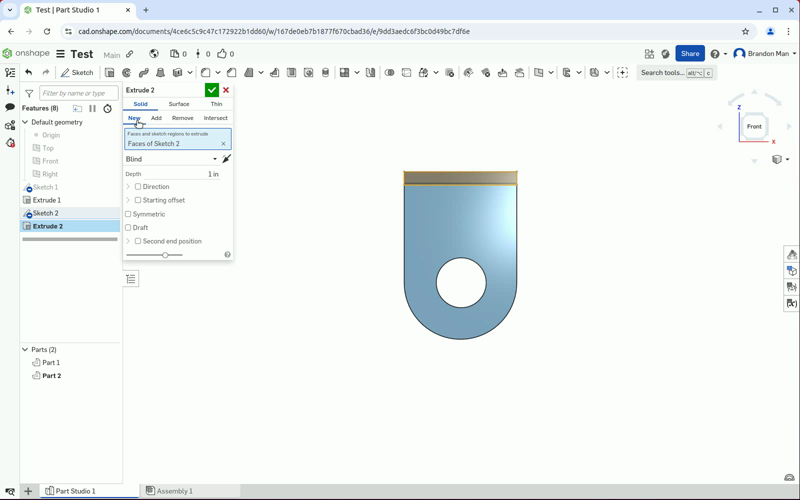
key(tab, 4)
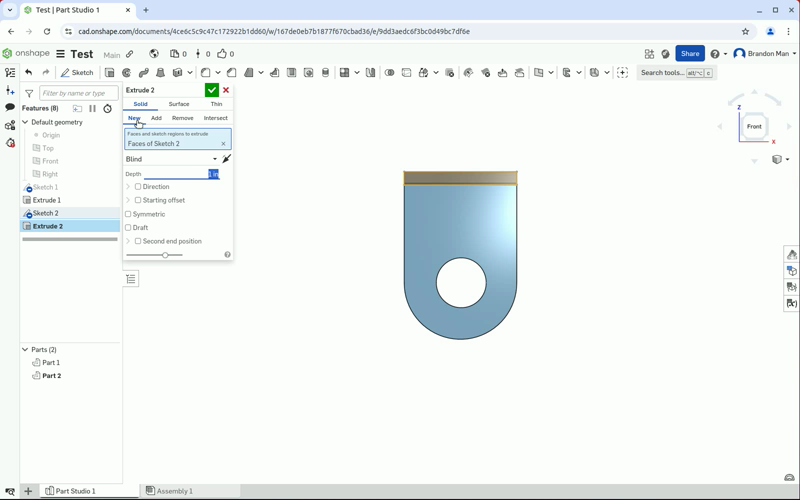
text(4.814)
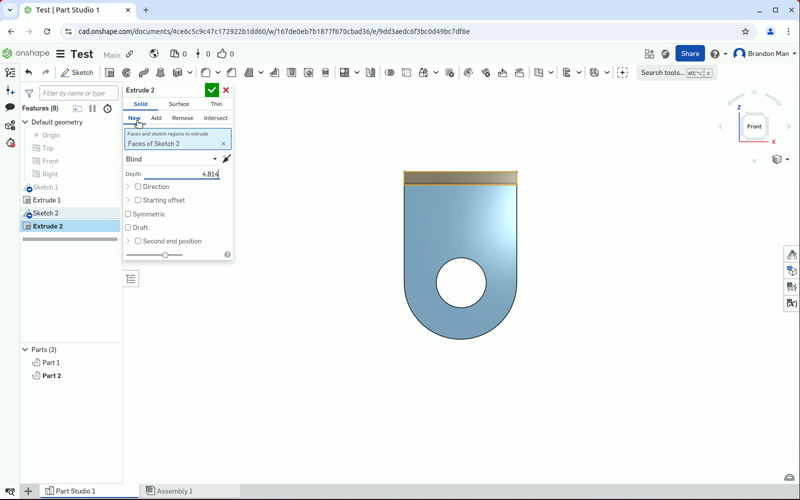
key(tab, 3)
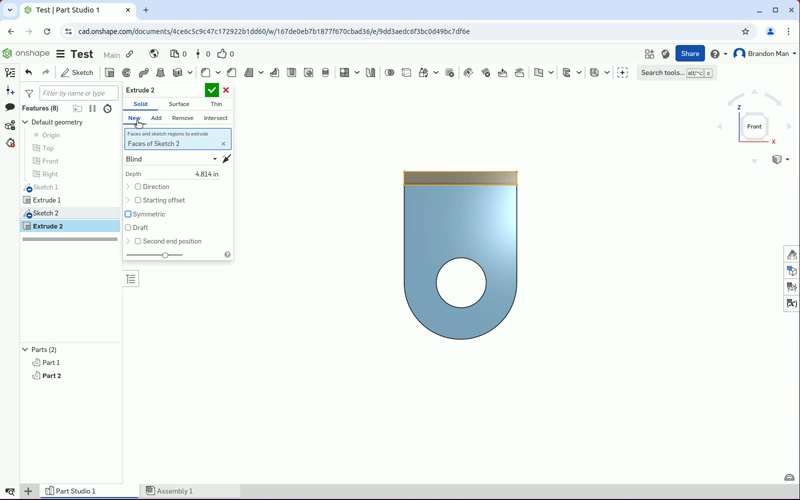
key(space)
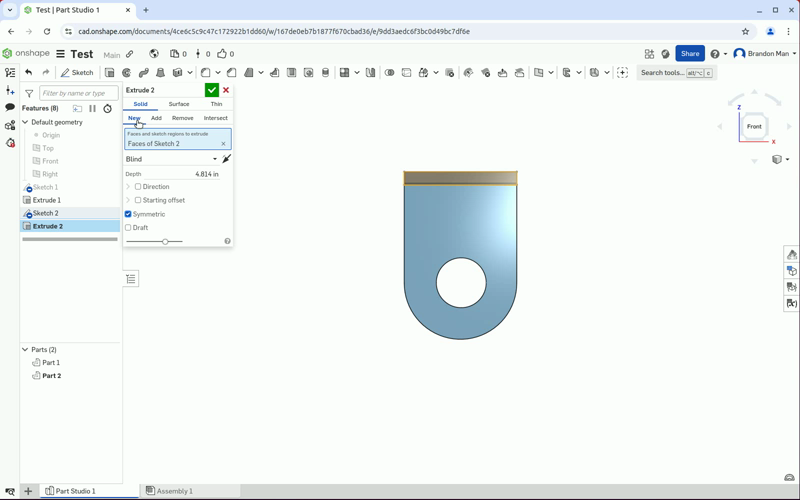
key(enter)
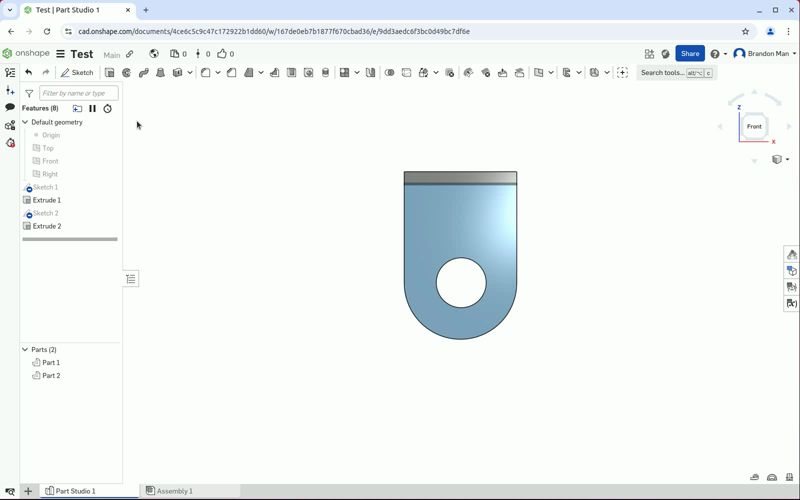
key(shift+h)
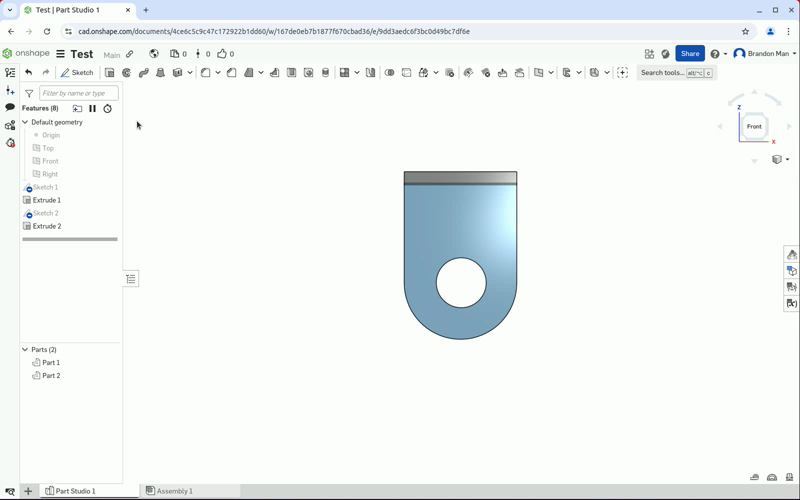
key(shift+h)
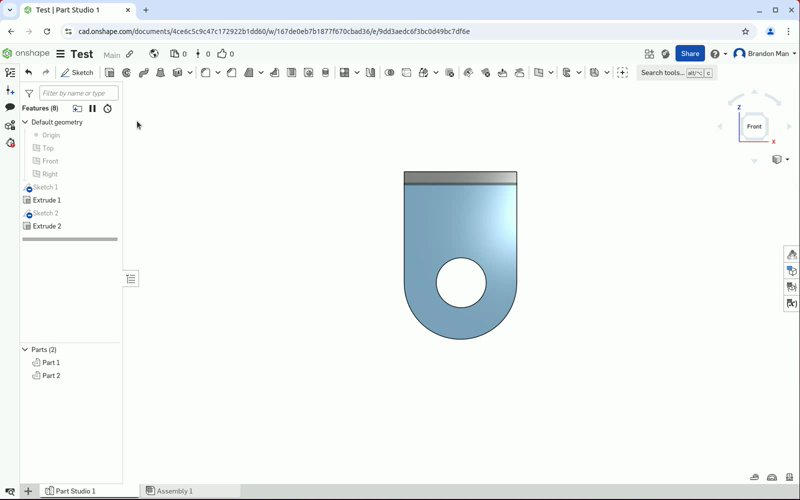
mouse_move(73, 189)
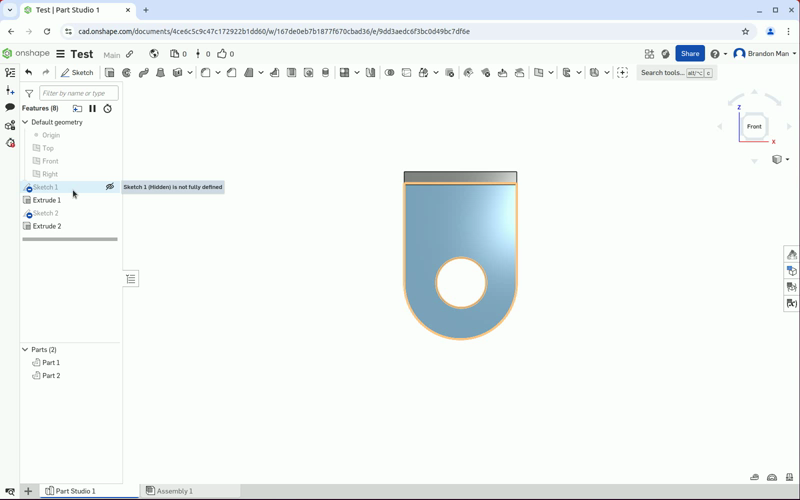
click(73, 189)
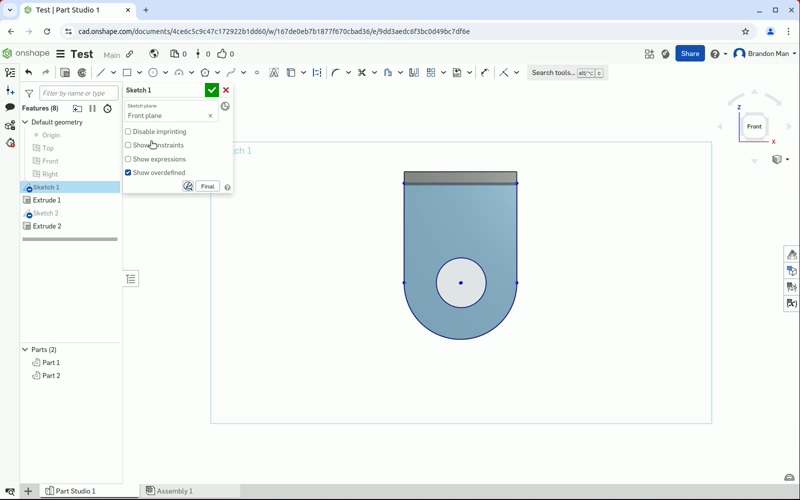
mouse_move(229, 92)
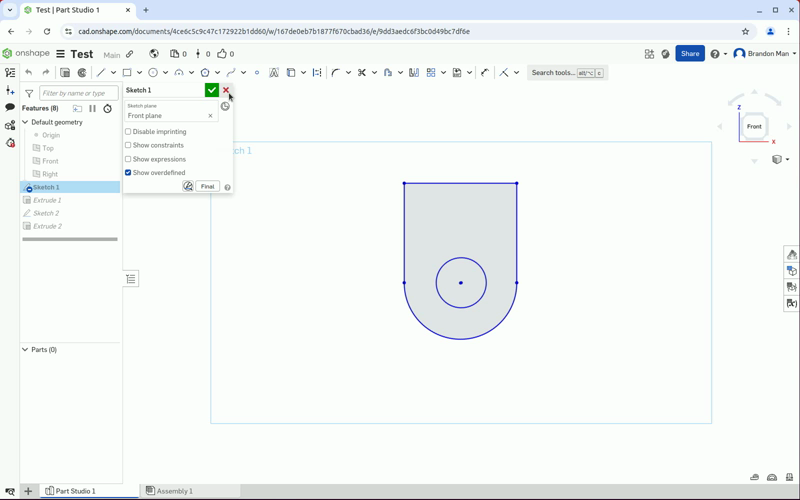
click(229, 92)
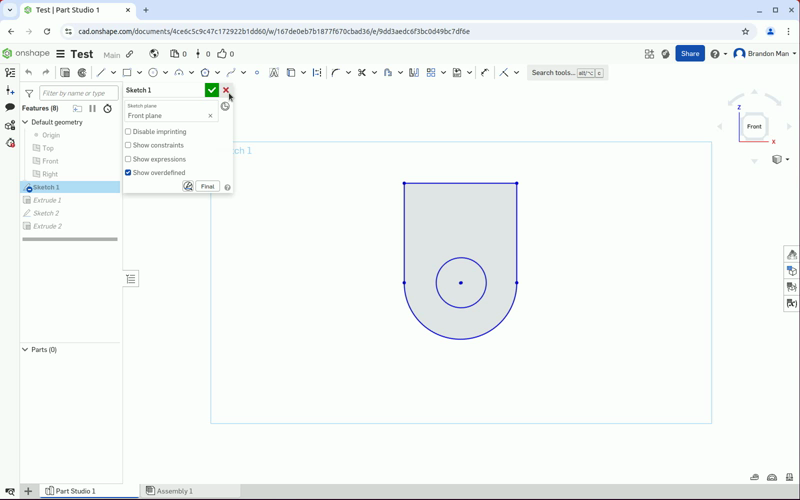
key(shift+s)
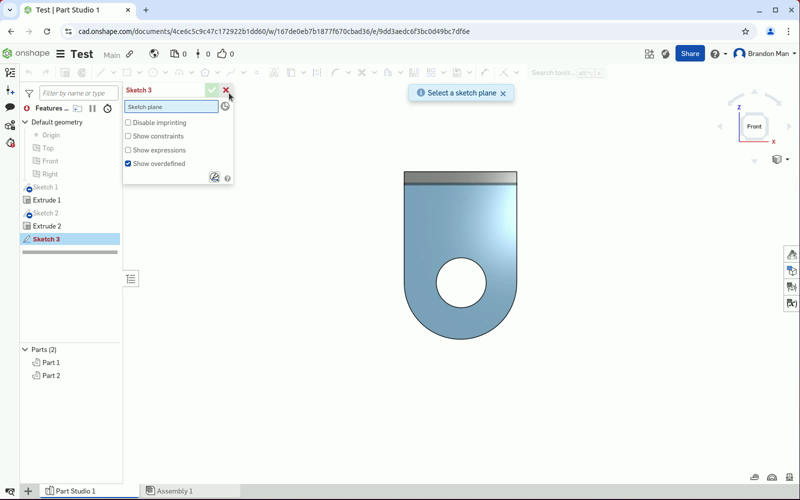
mouse_move(73, 163)
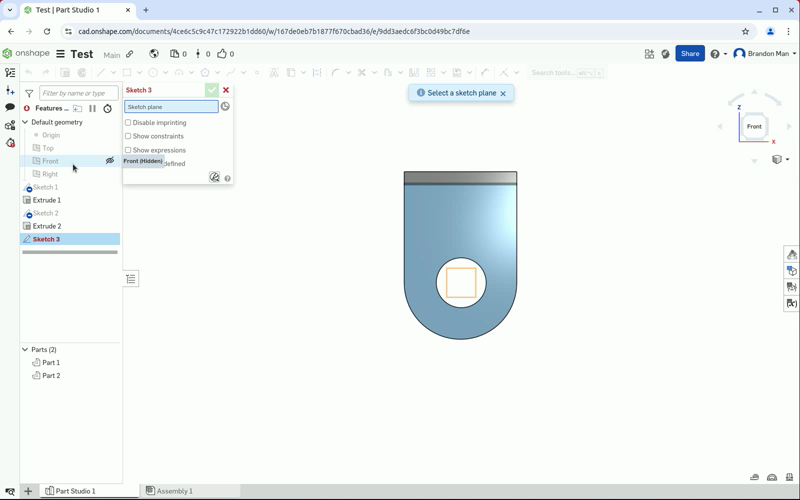
click(73, 163)
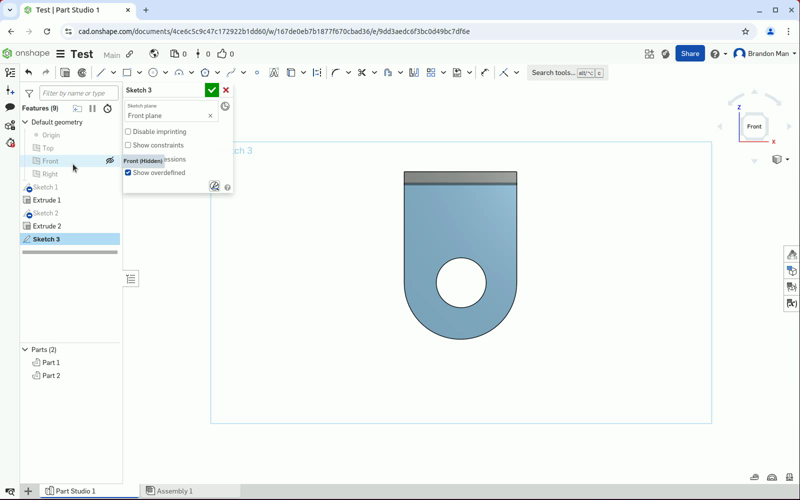
mouse_move(73, 352)
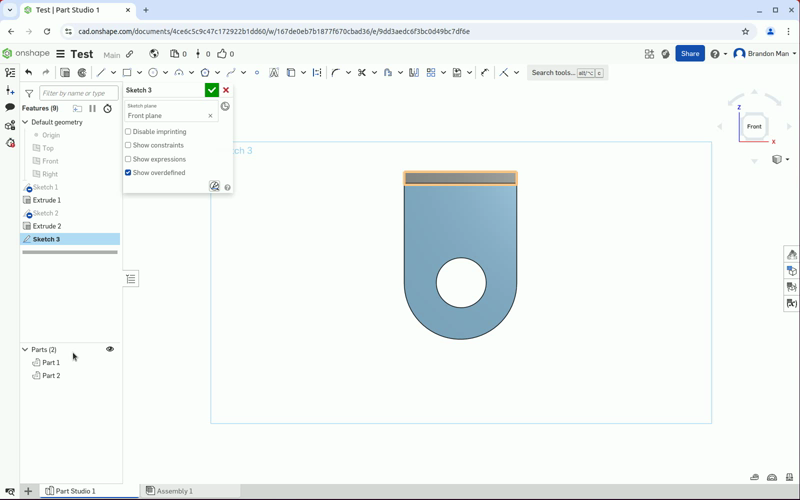
key(y)
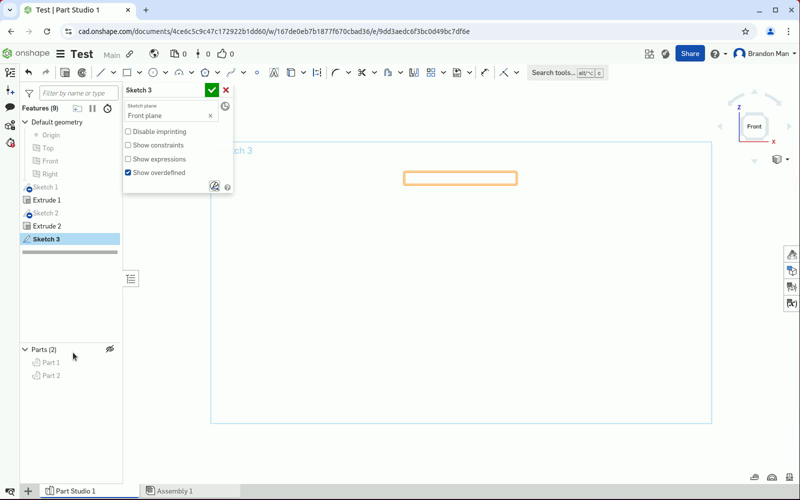
key(l)
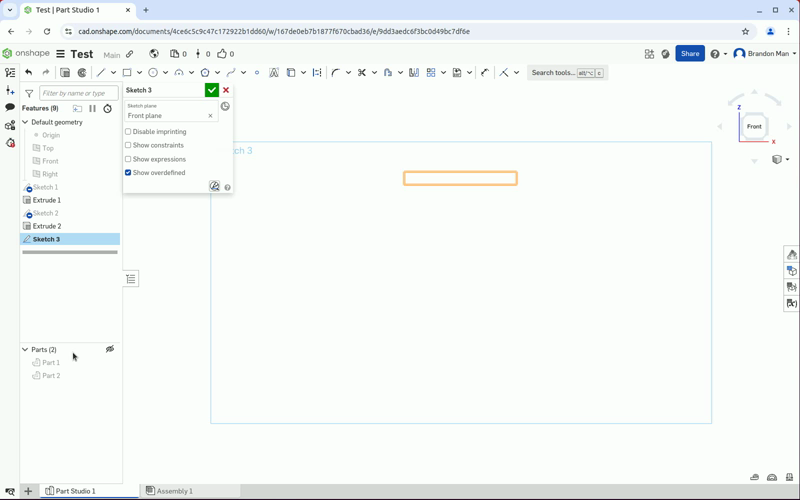
key_down(shift)
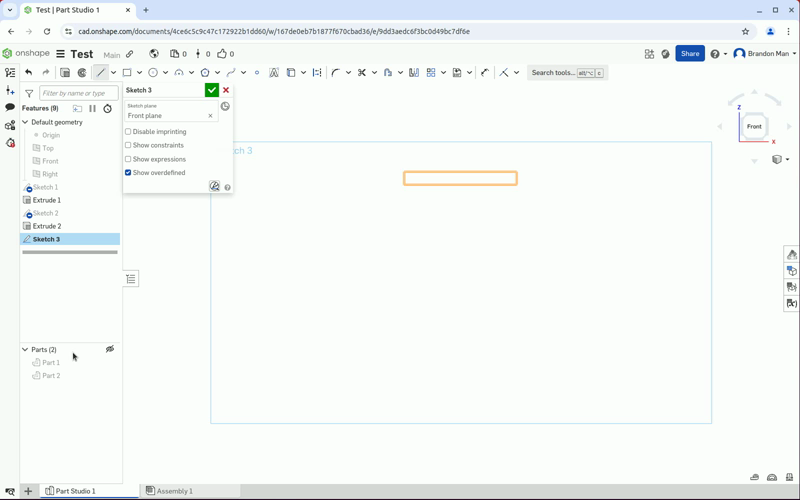
mouse_move(404, 184)
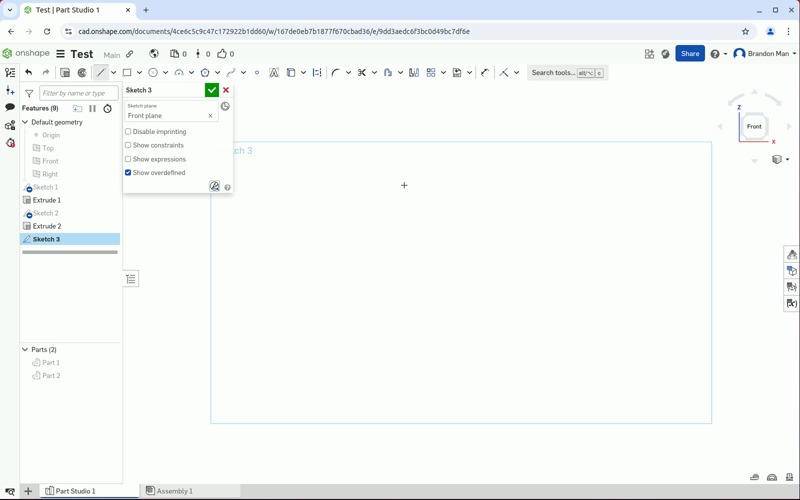
click(404, 184)
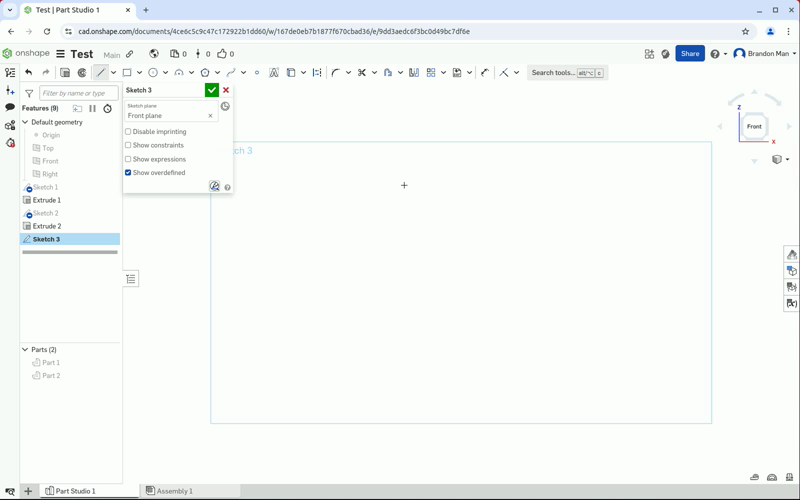
key_up(shift)
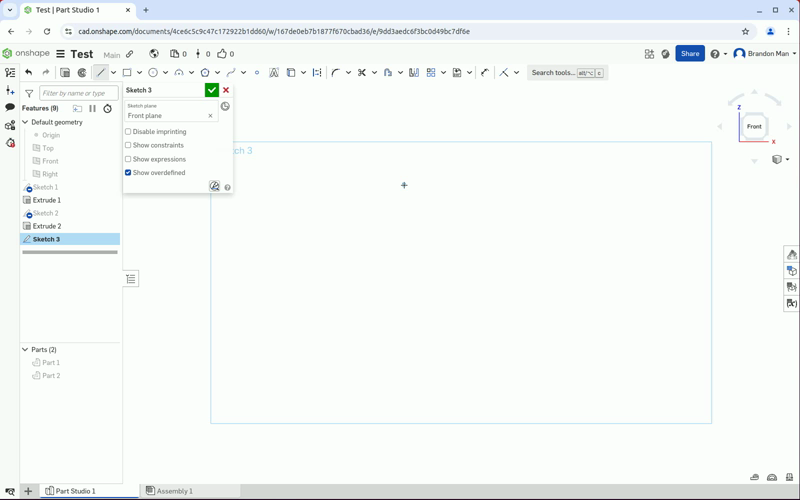
key_down(shift)
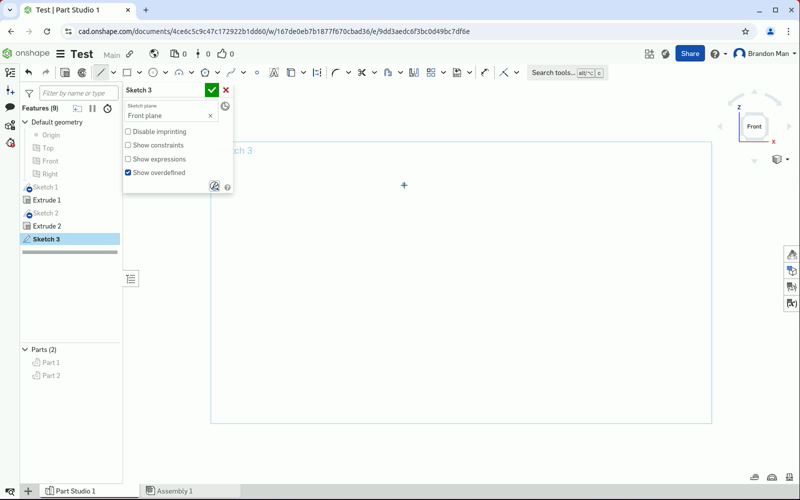
mouse_move(516, 184)
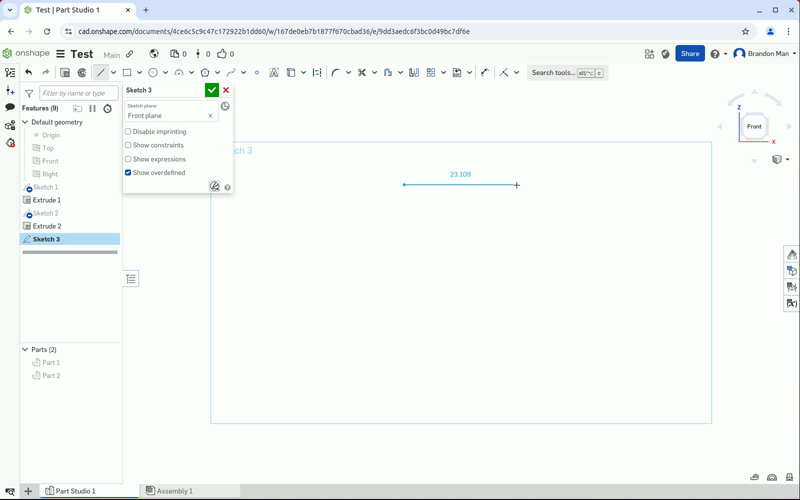
click(516, 184)
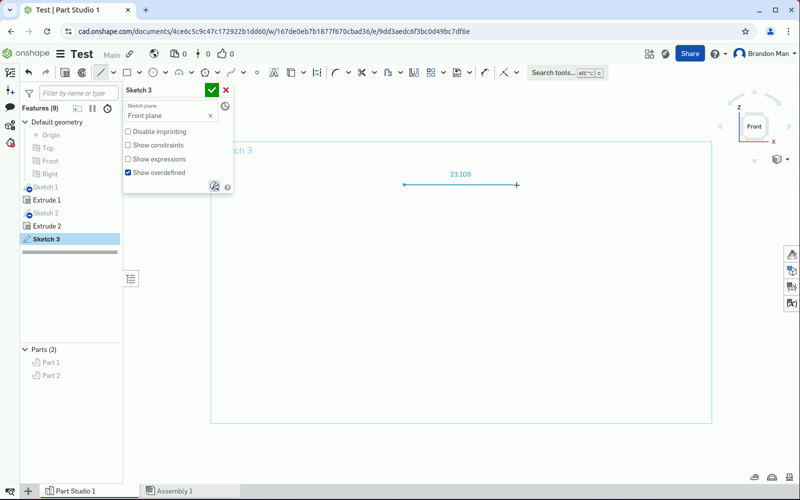
key_up(shift)
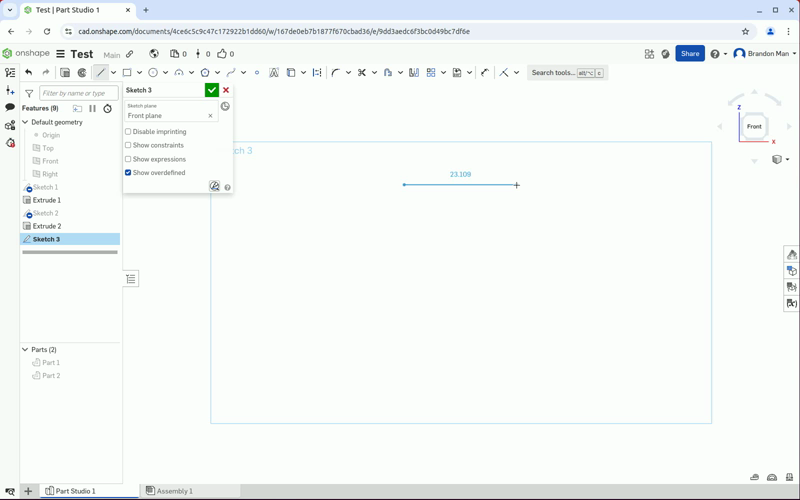
key_down(shift)
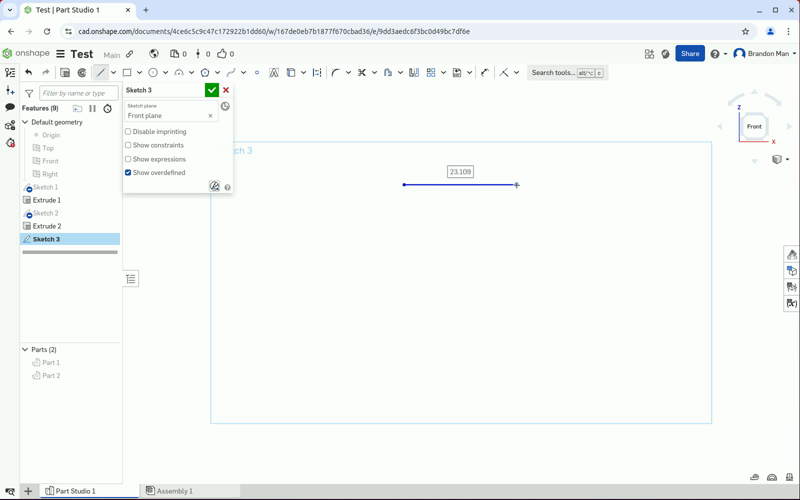
mouse_move(546, 184)
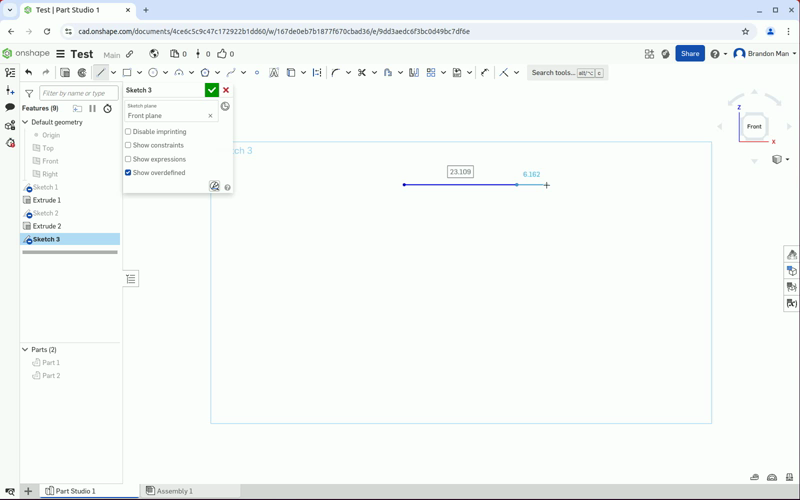
mouse_move(516, 171)
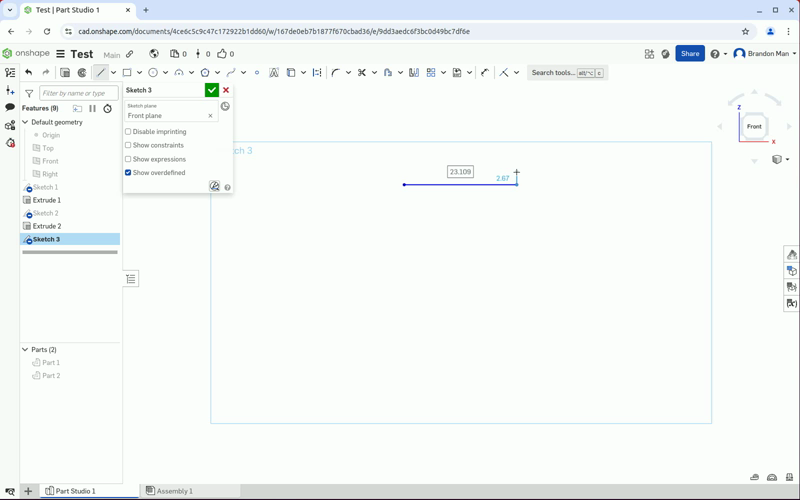
click(516, 171)
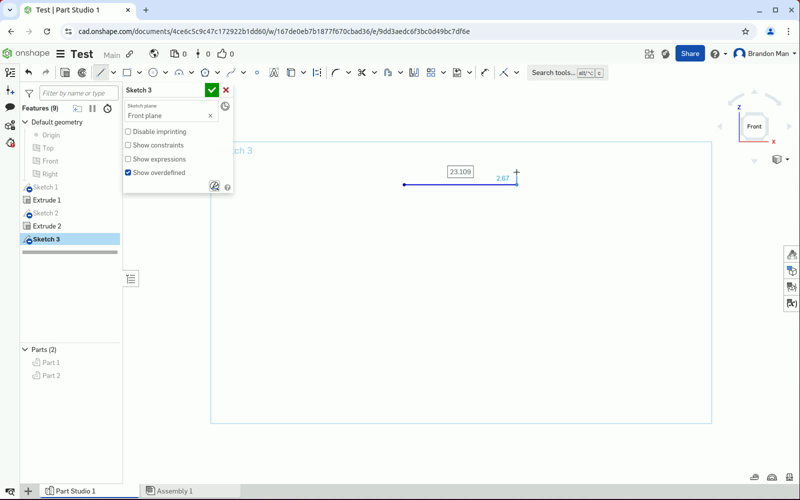
key_up(shift)
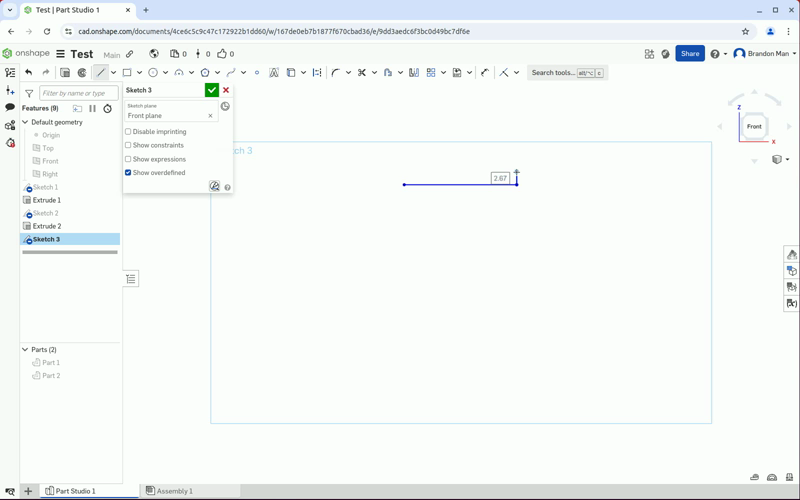
key_down(shift)
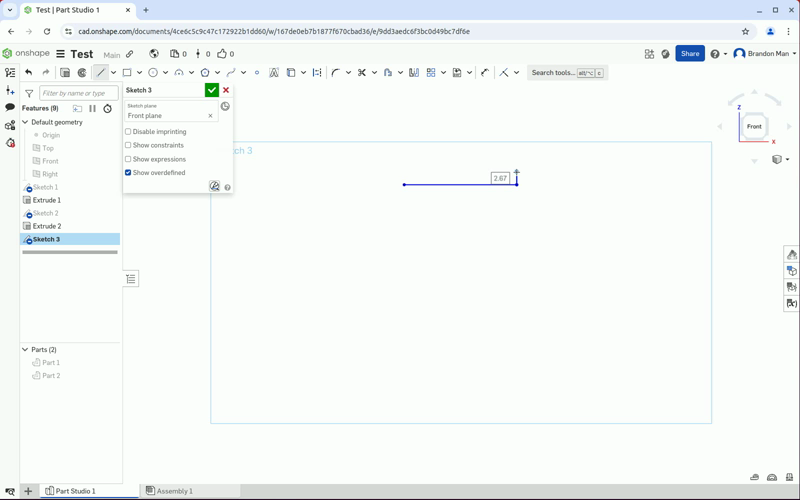
mouse_move(404, 171)
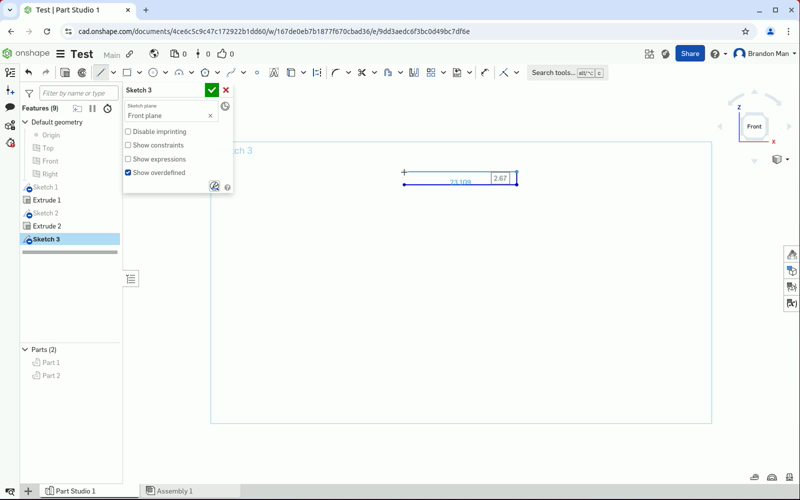
click(404, 171)
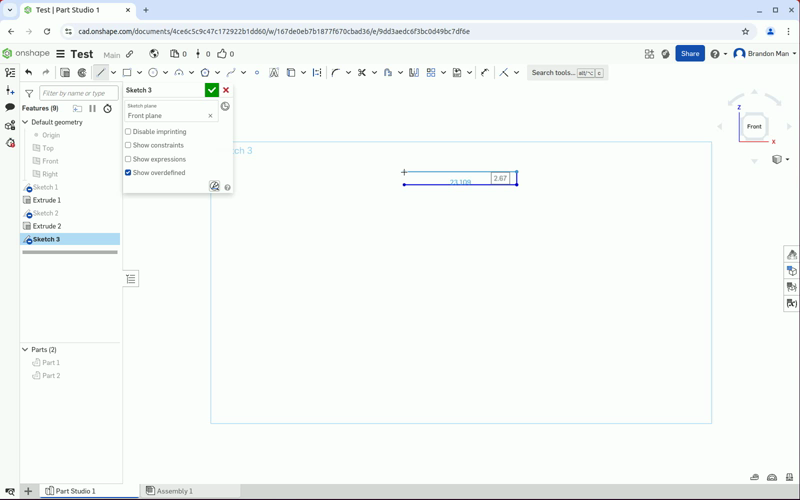
key_up(shift)
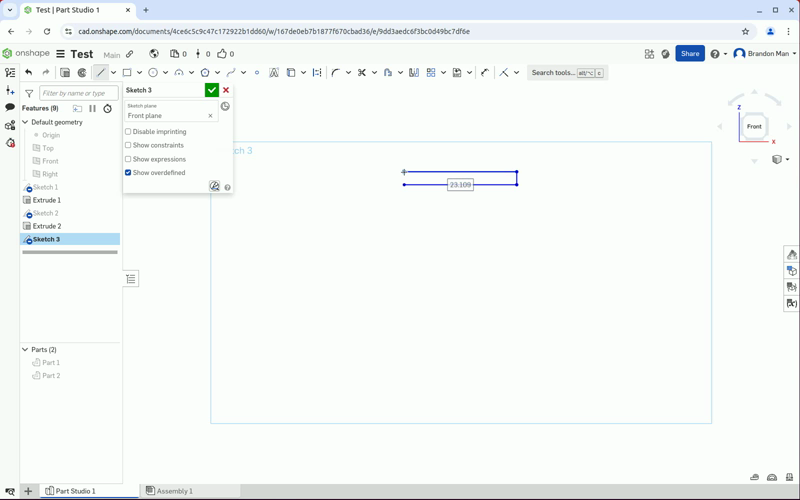
mouse_move(434, 171)
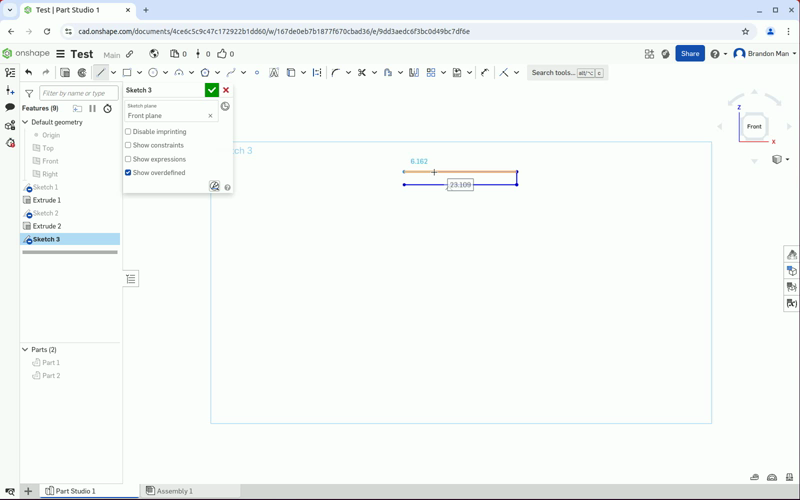
key_down(shift)
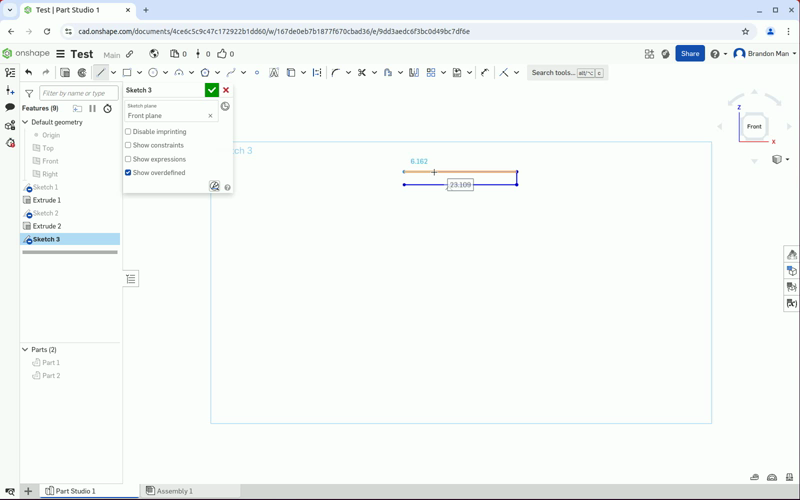
mouse_move(404, 184)
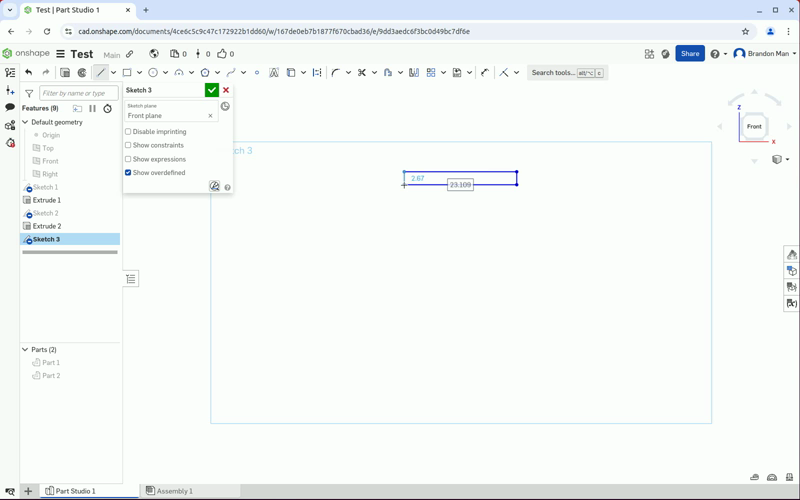
key_up(shift)
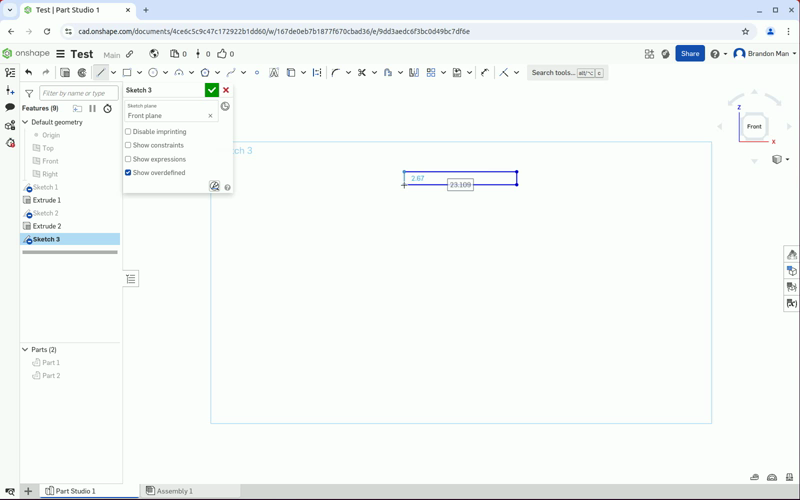
click(404, 184)
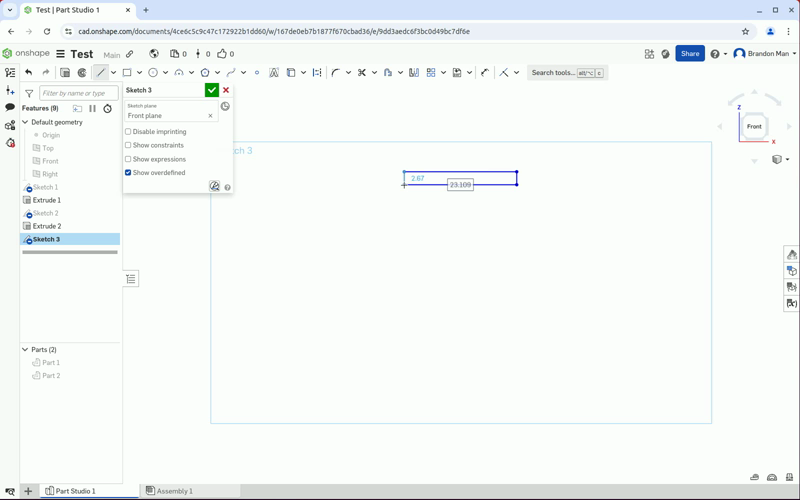
key(esc)
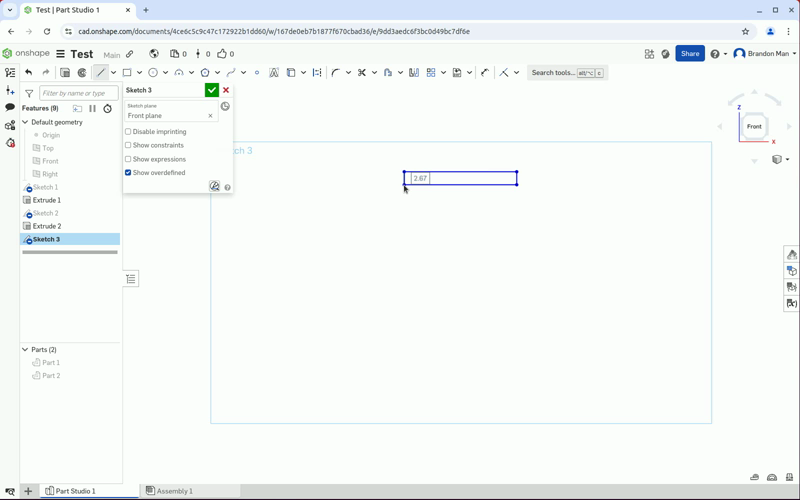
mouse_move(419, 176)
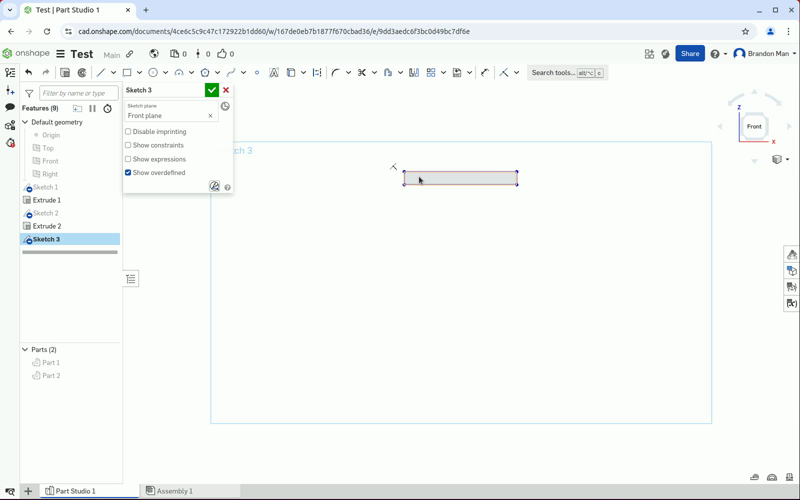
scroll(6)
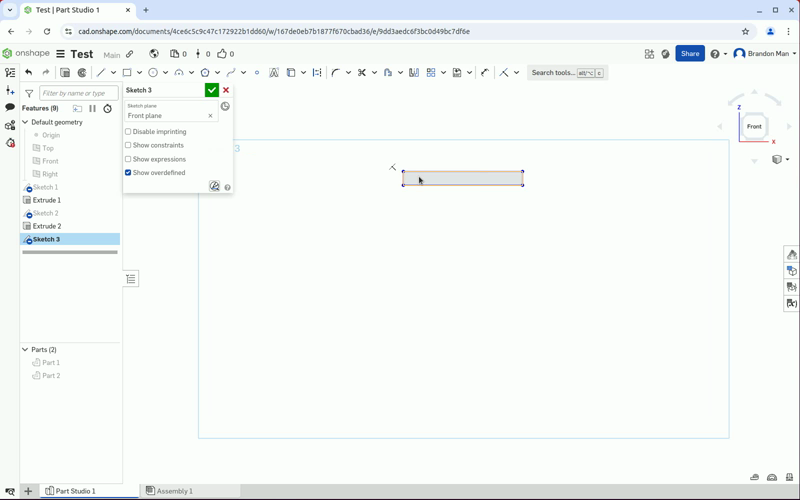
scroll(6)
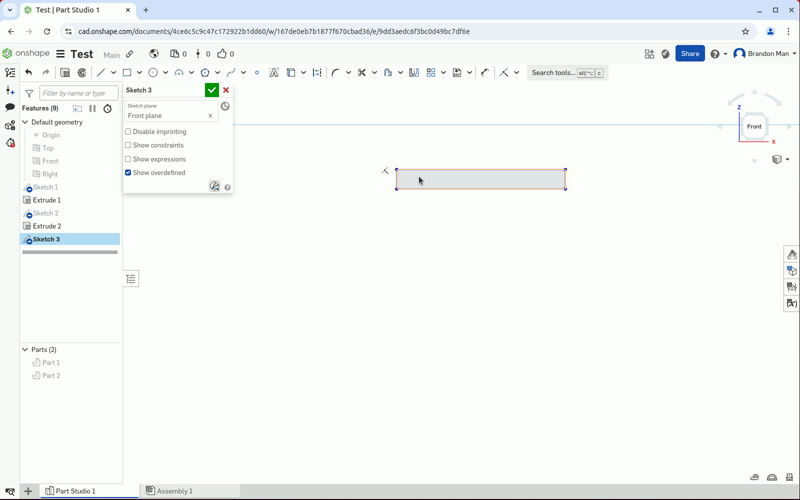
scroll(6)
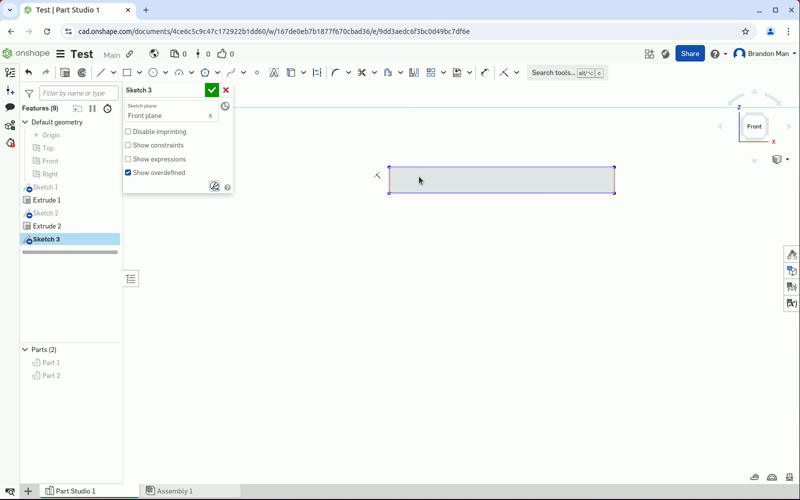
scroll(6)
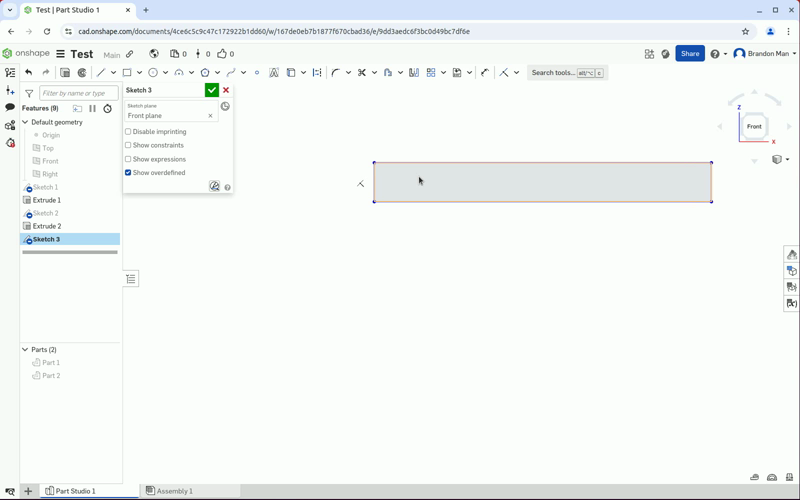
scroll(6)
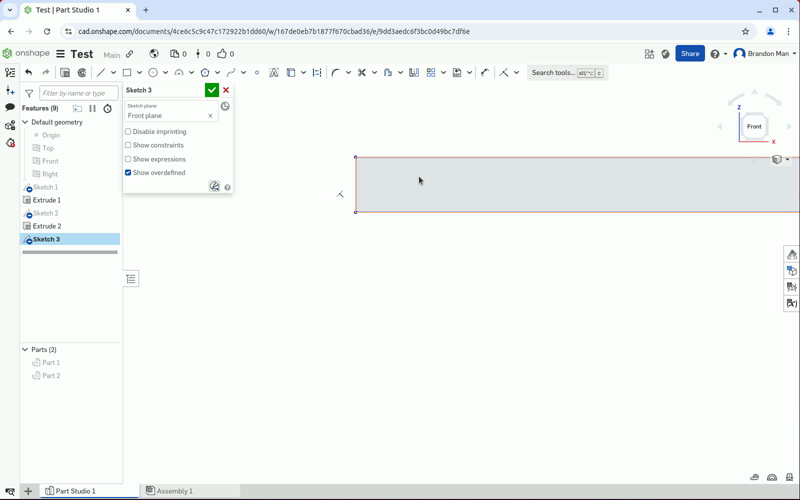
scroll(6)
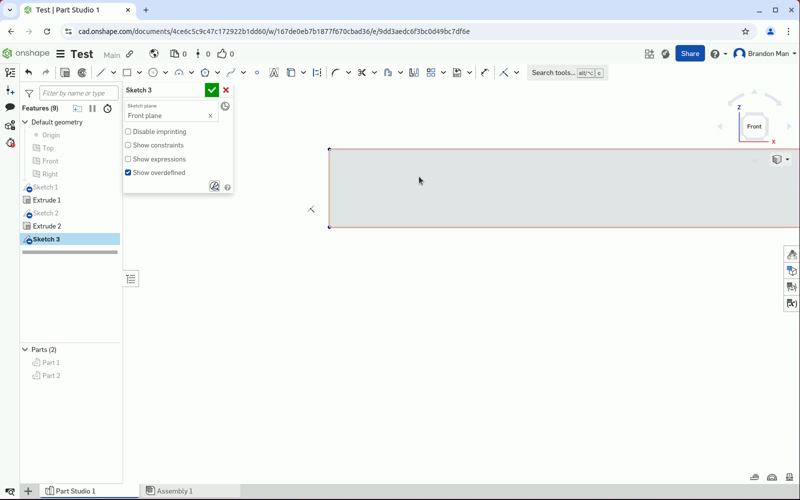
scroll(6)
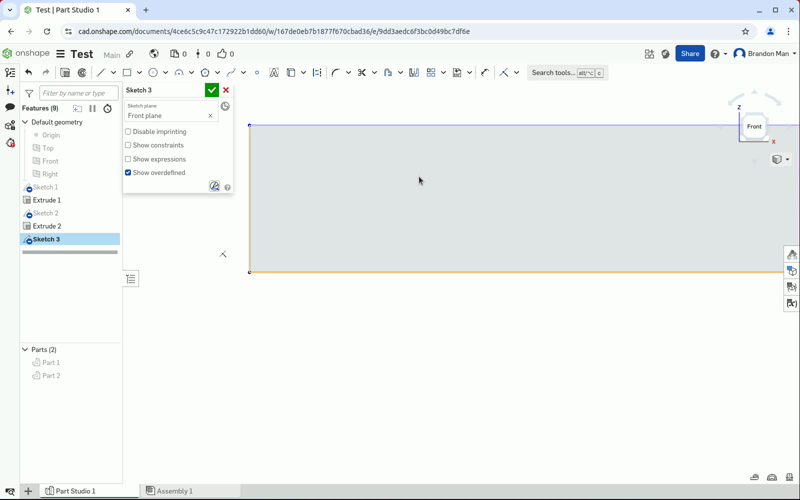
click(419, 176)
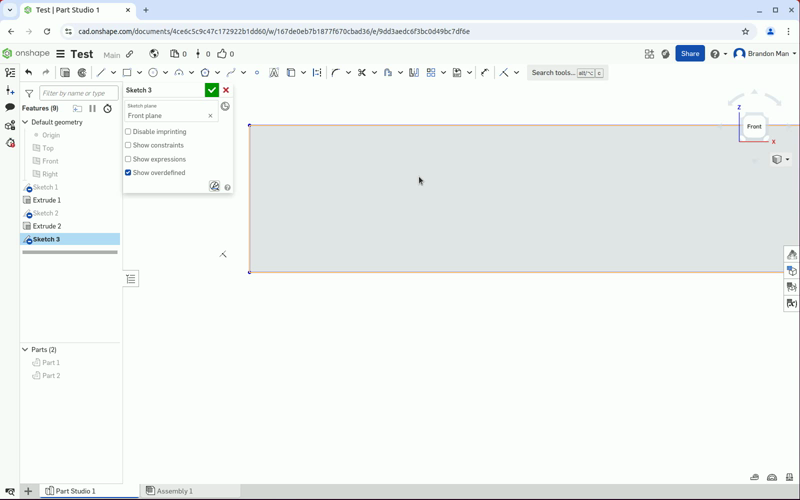
scroll(-6)
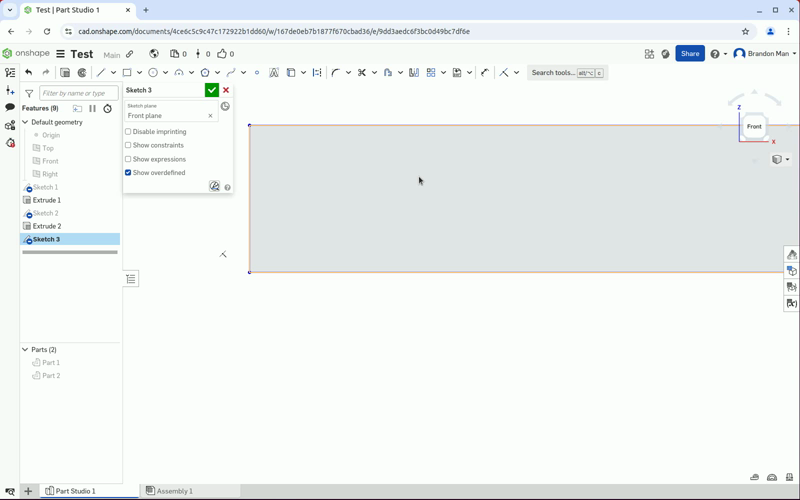
scroll(-6)
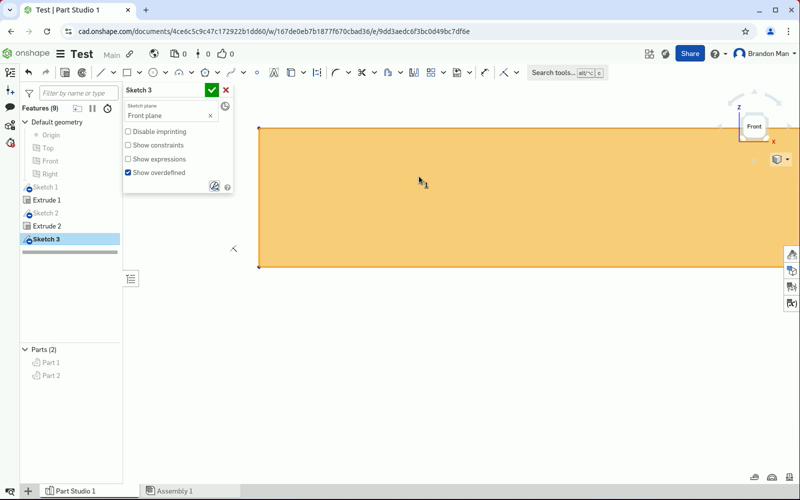
scroll(-6)
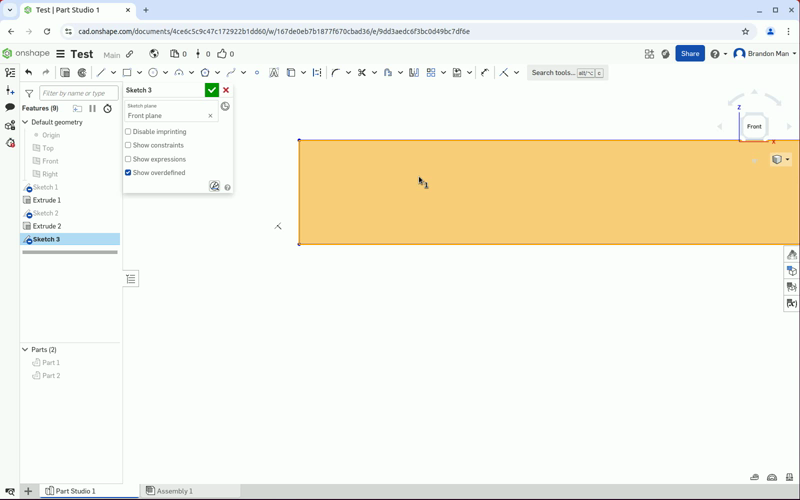
scroll(-6)
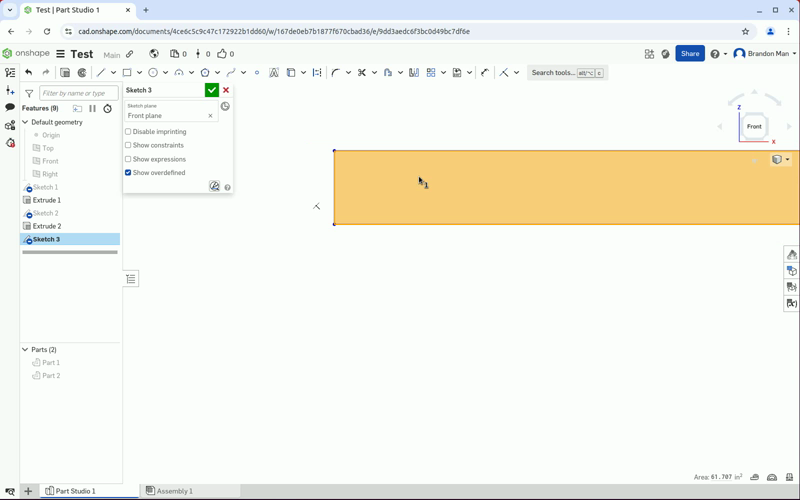
scroll(-6)
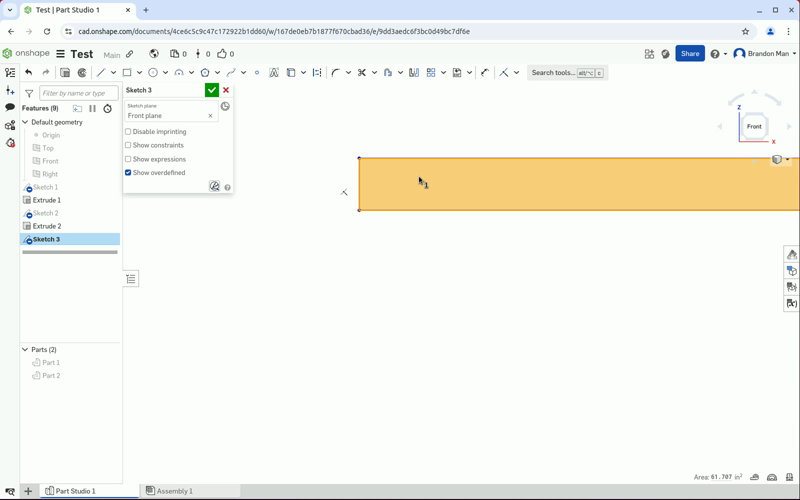
scroll(-6)
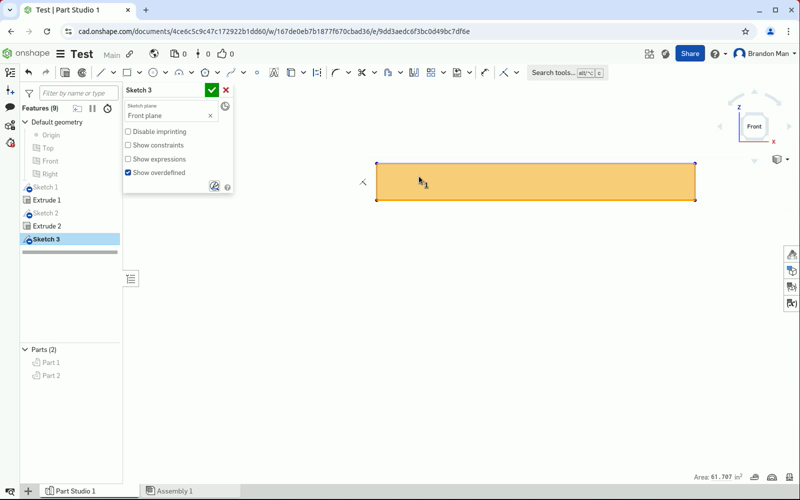
scroll(-6)
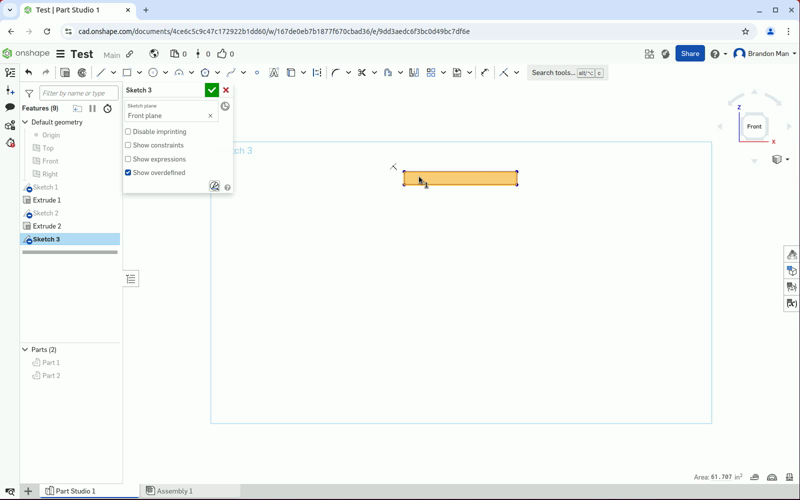
mouse_move(73, 352)
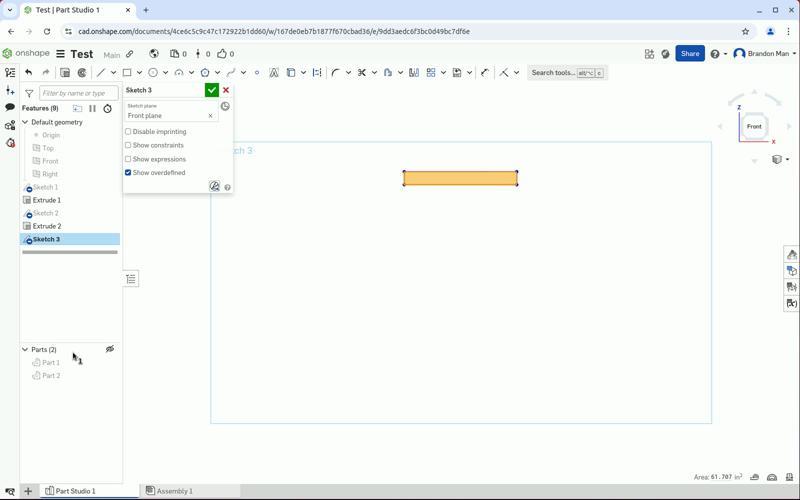
key(shift+y)
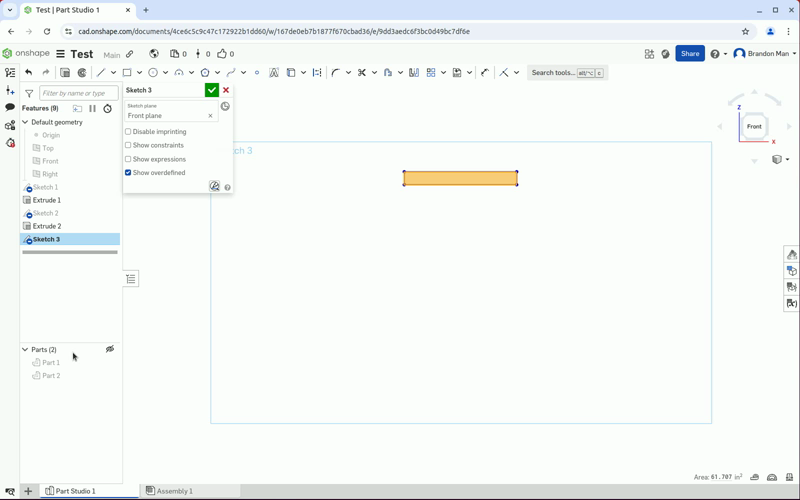
key(shift+e)
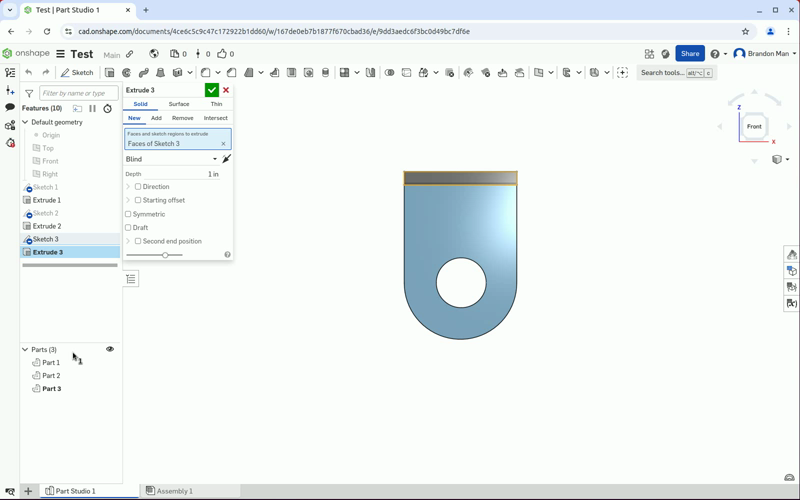
mouse_move(143, 106)
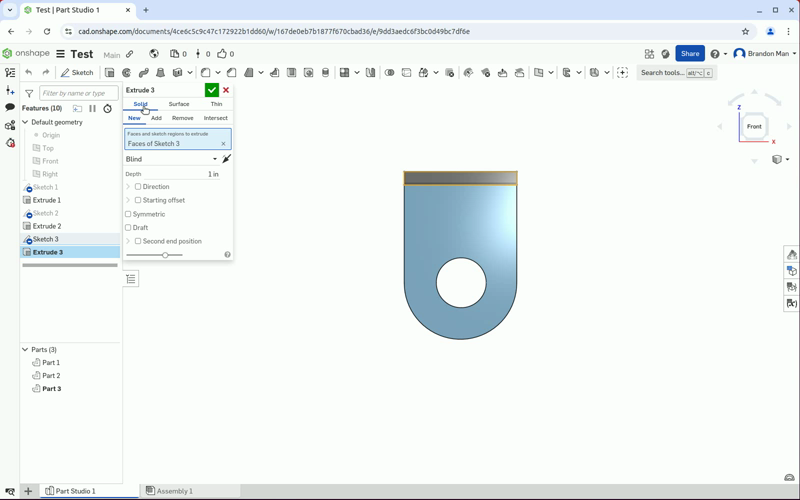
click(143, 106)
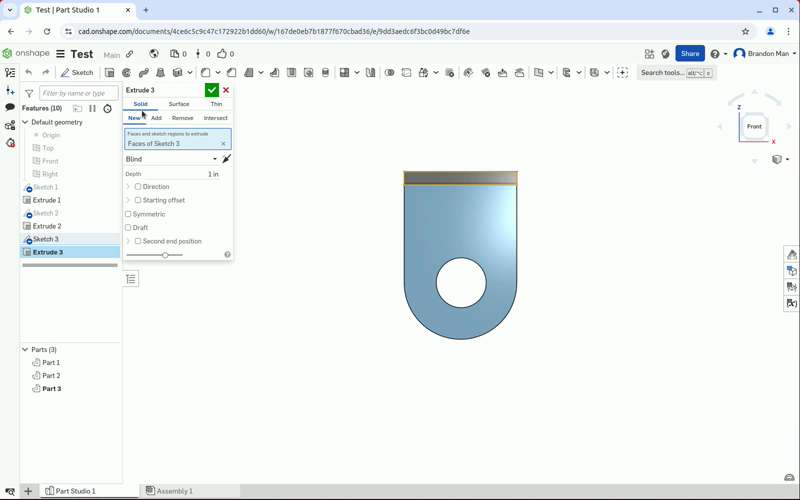
mouse_move(137, 120)
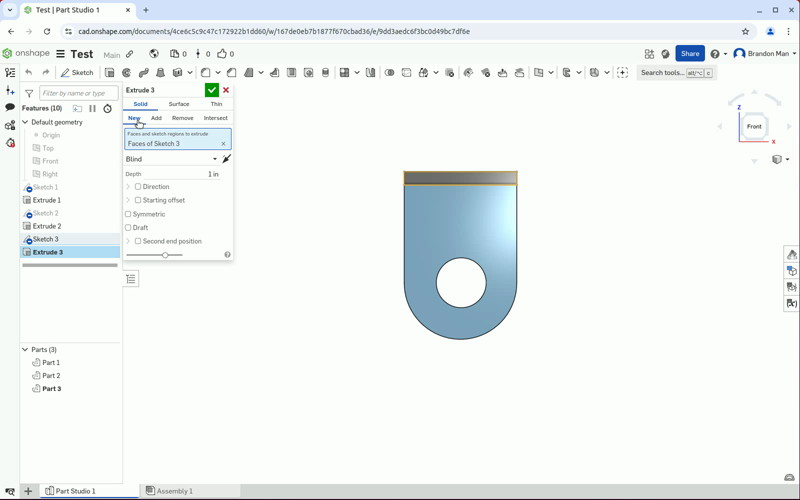
click(137, 120)
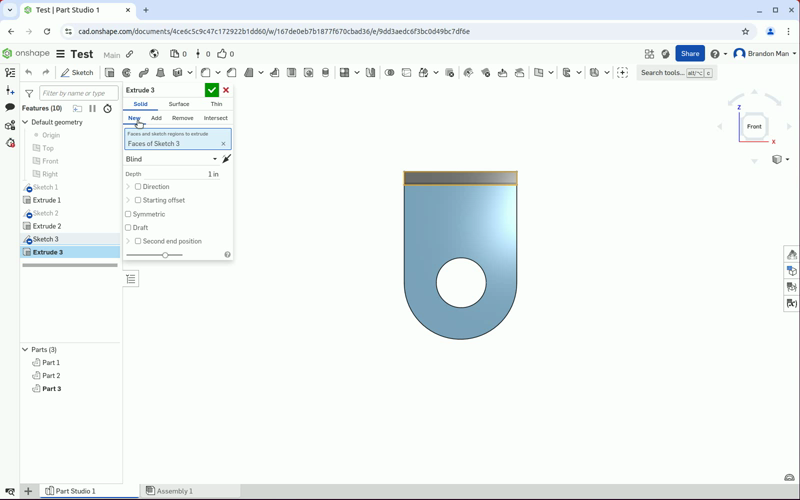
key(tab, 4)
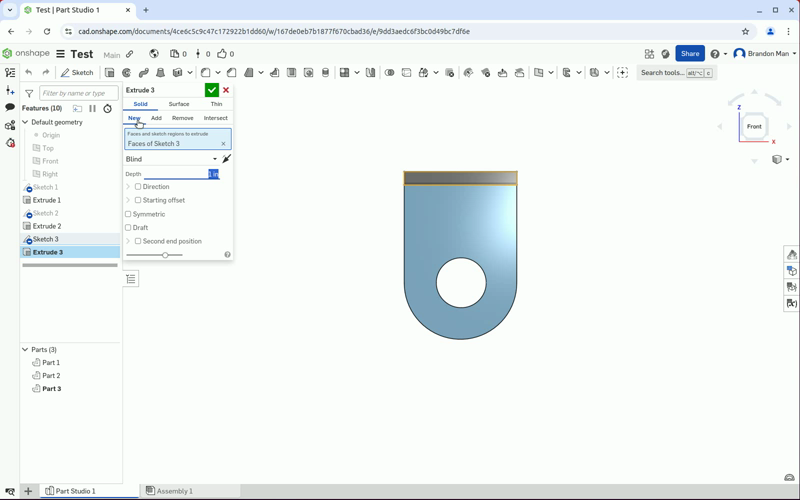
text(37.07)
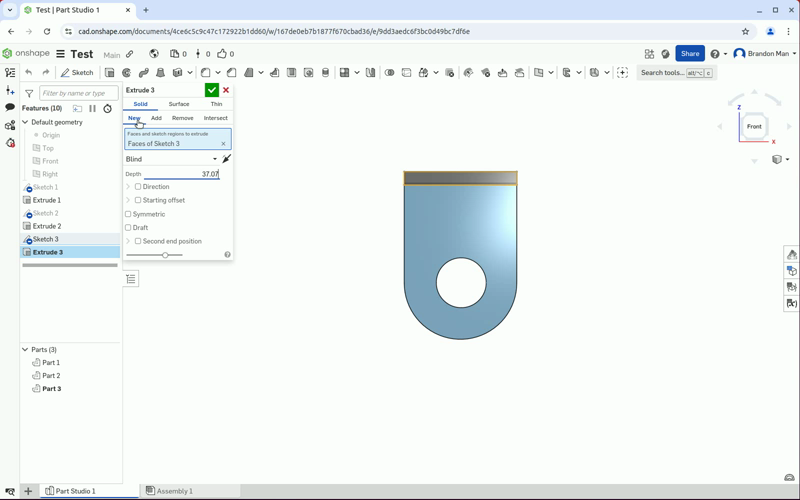
key(tab, 3)
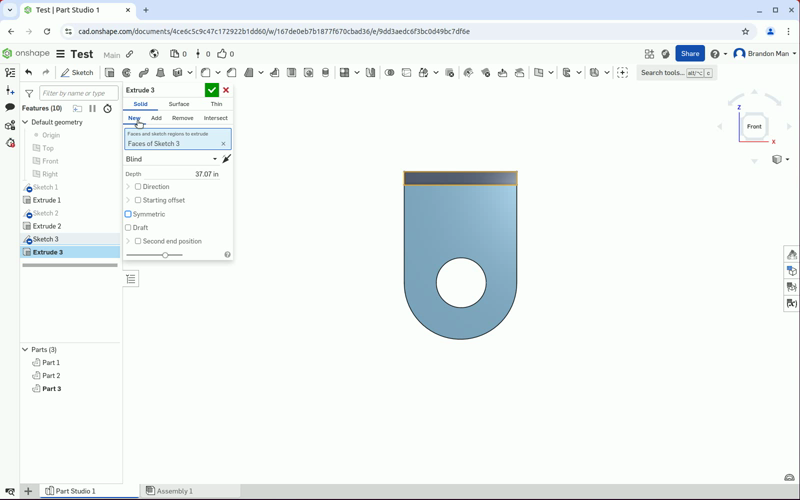
key(space)
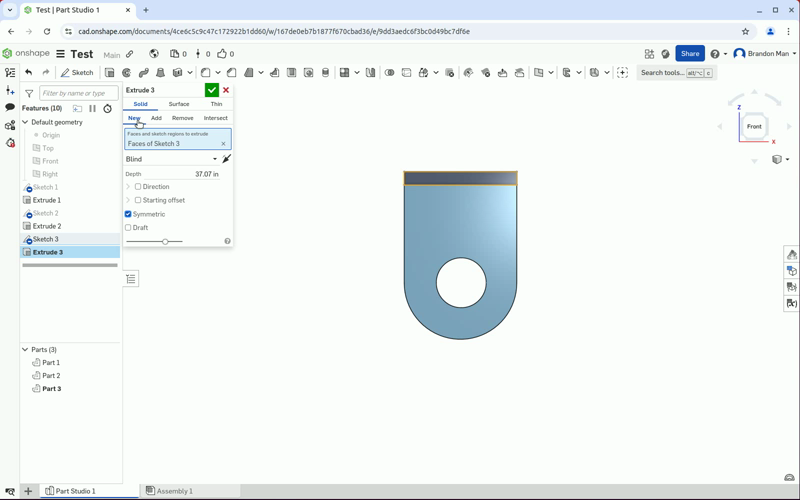
key(enter)
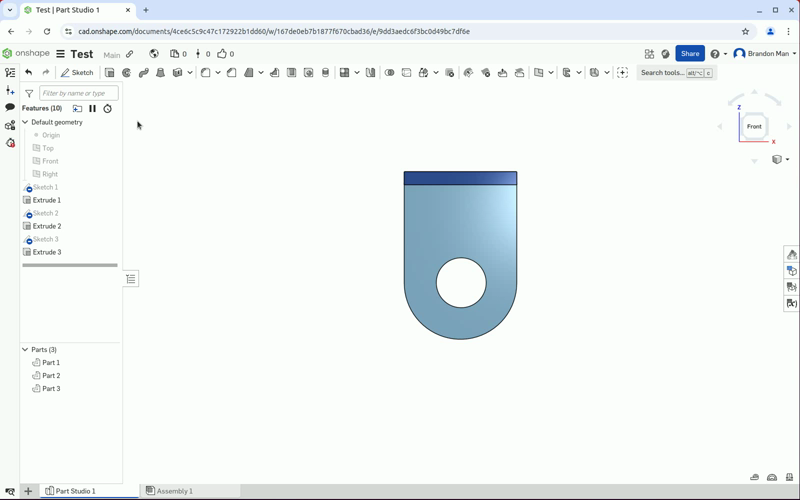
key(shift+h)
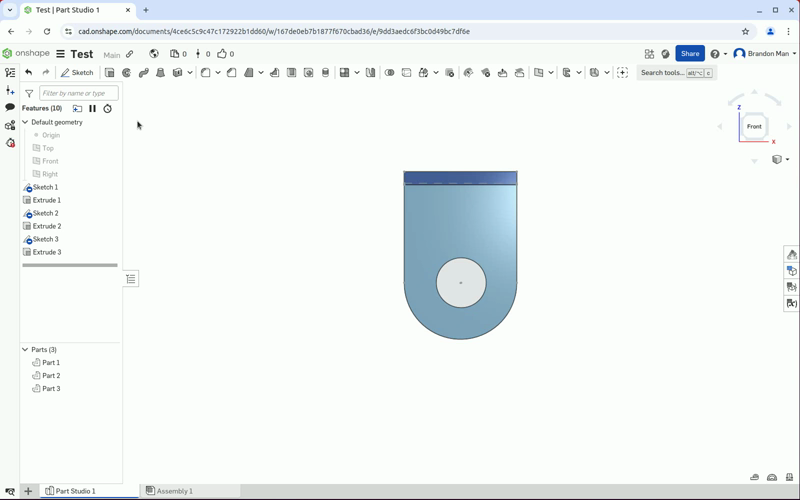
key(shift+h)
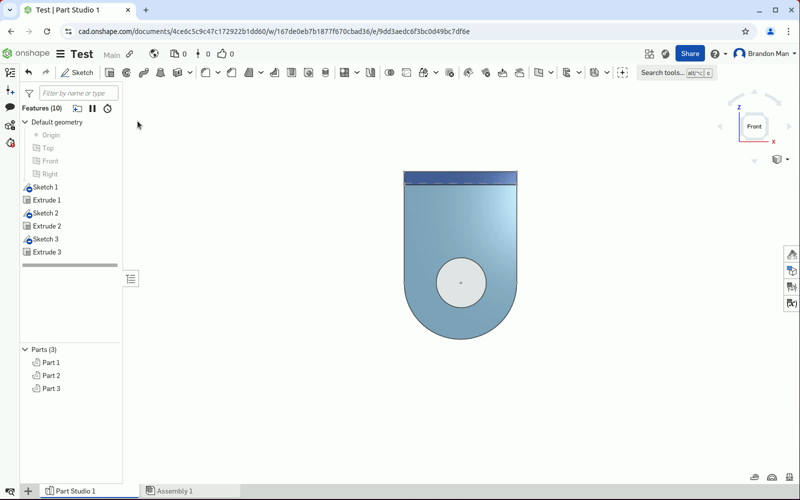
key(shift+7)
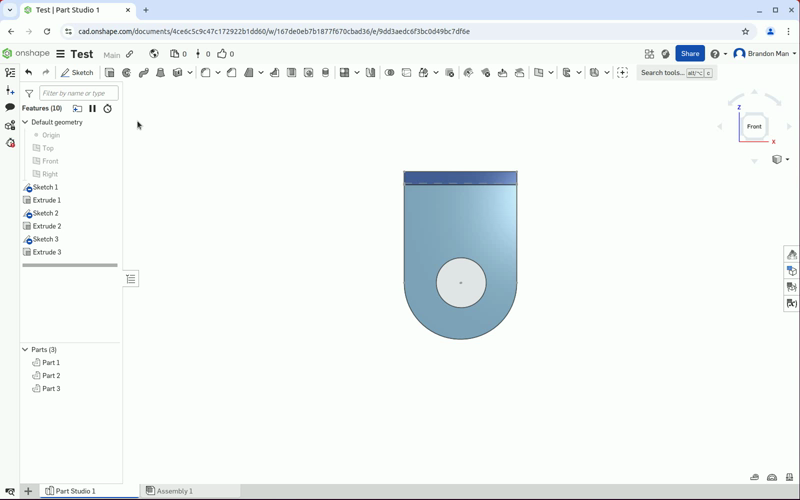
key(left, 2)
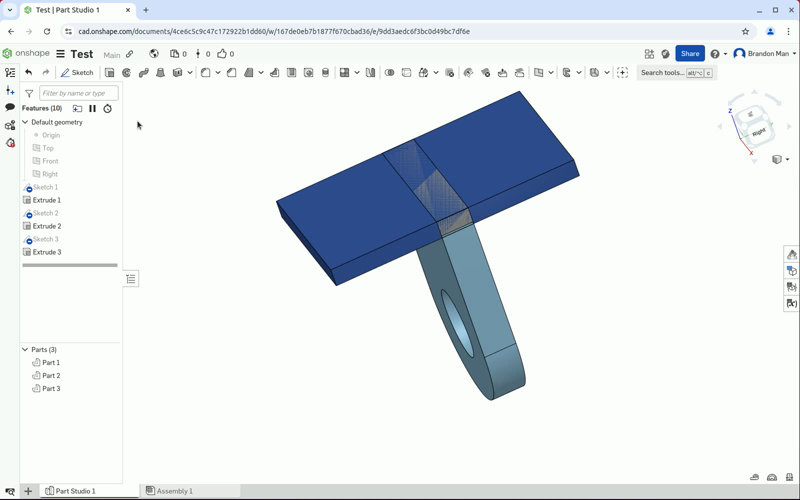
key(down, 2)
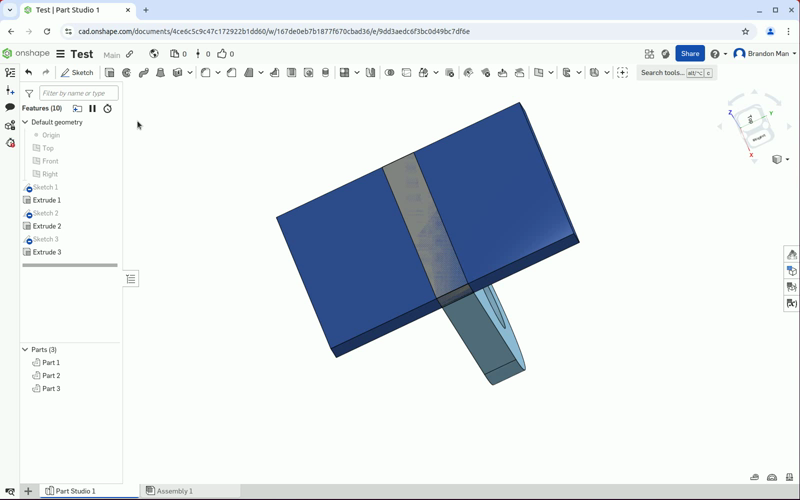
key(up, 2)
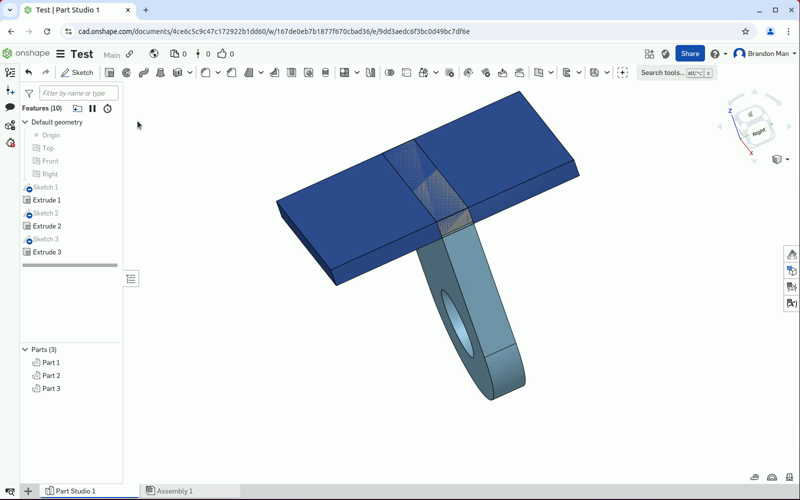
key(right, 2)
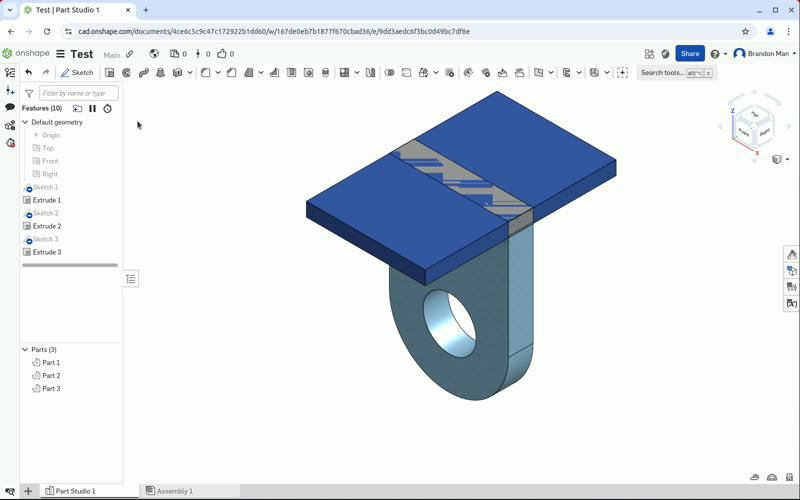
mouse_move(73, 189)
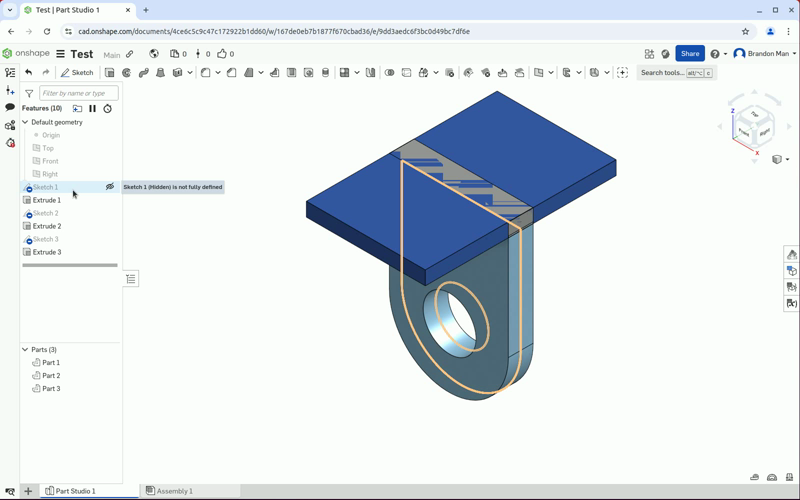
click(73, 189)